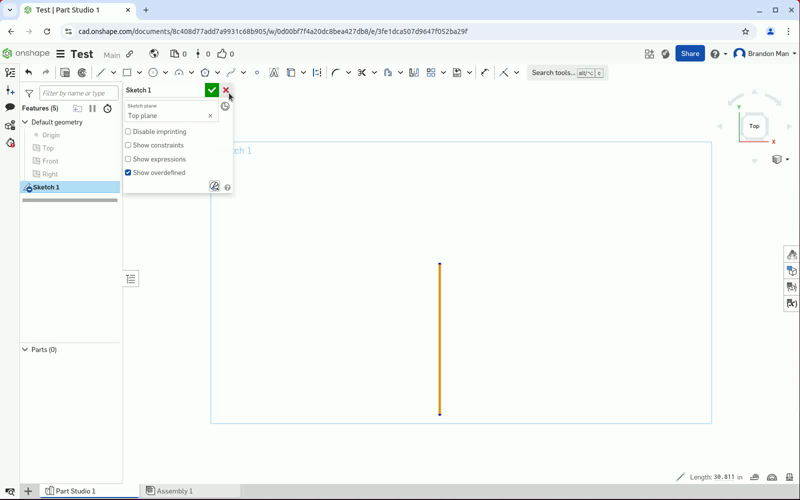
key(shift+h)
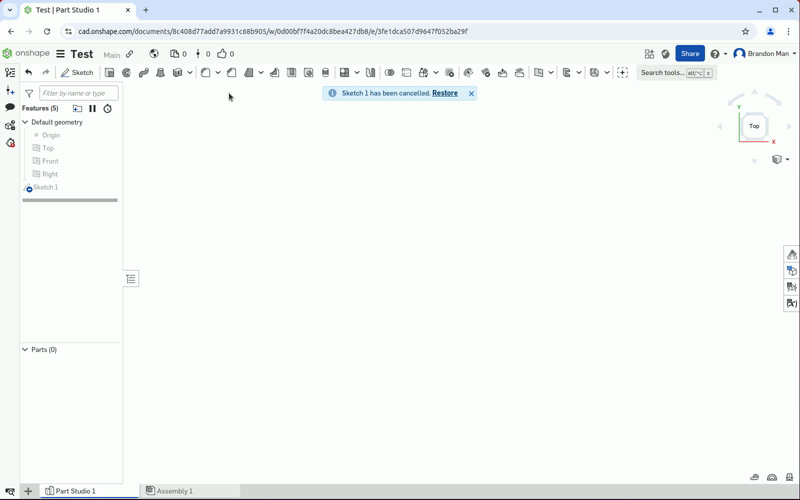
mouse_move(73, 352)
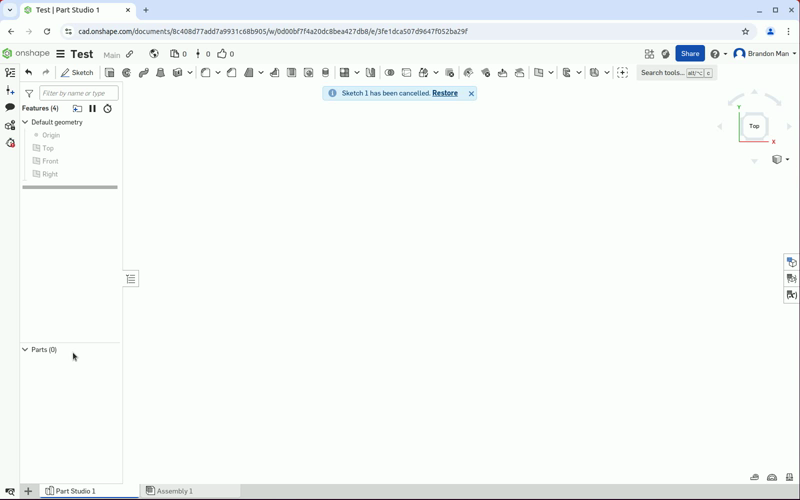
key(y)
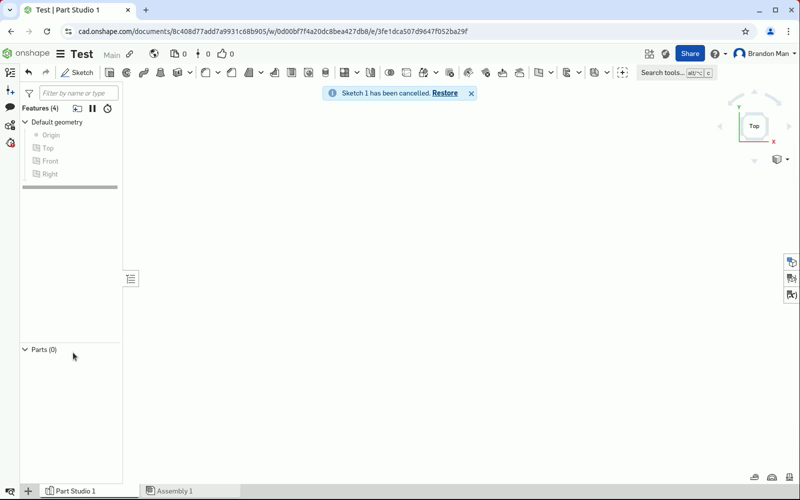
key(shift+p)
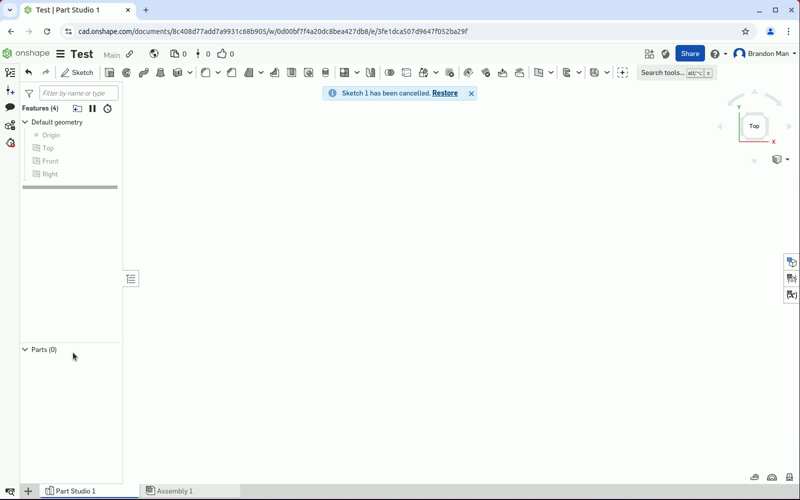
key(space)
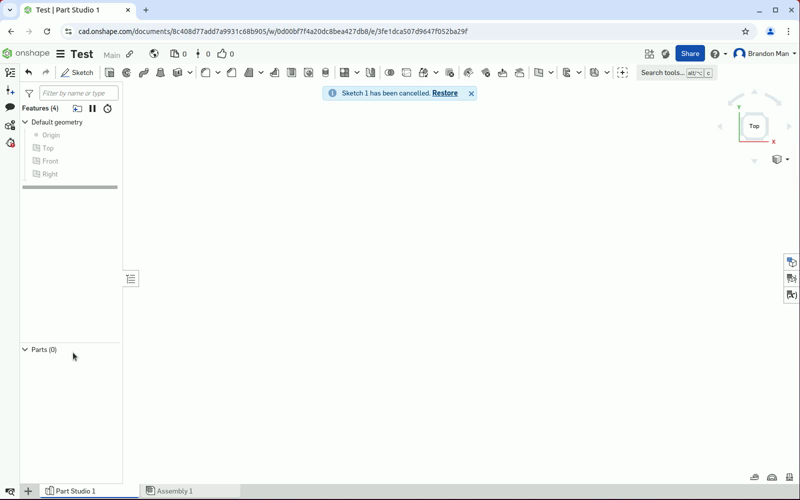
key_down(shift)
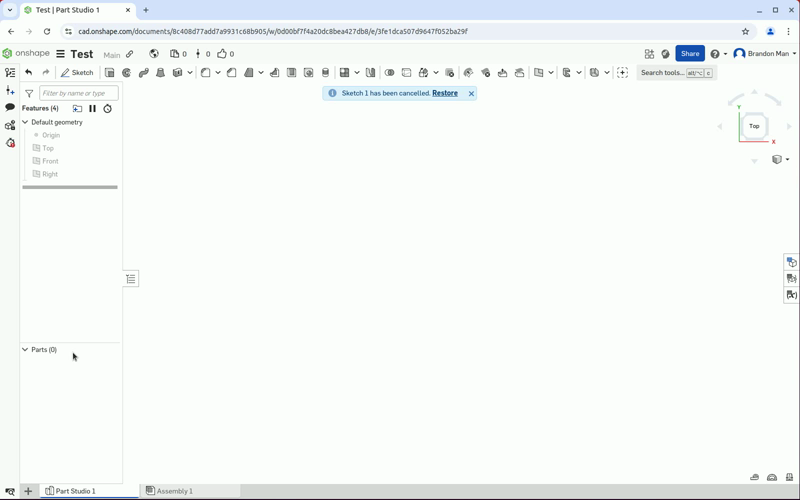
key(up)
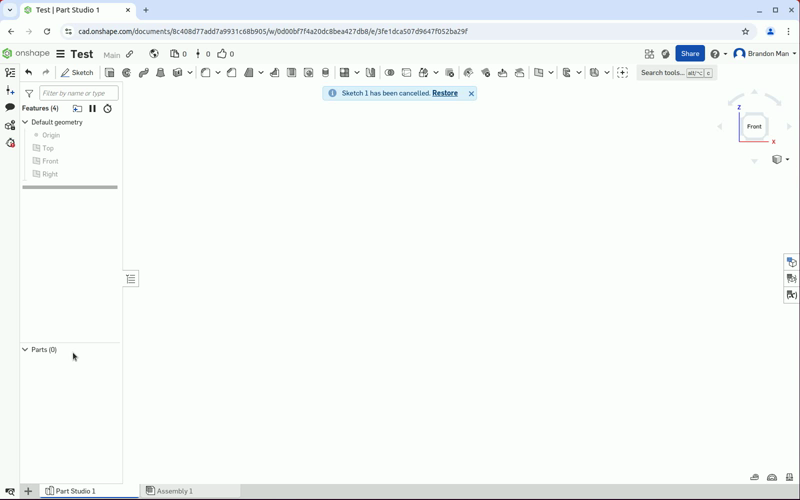
key_up(shift)
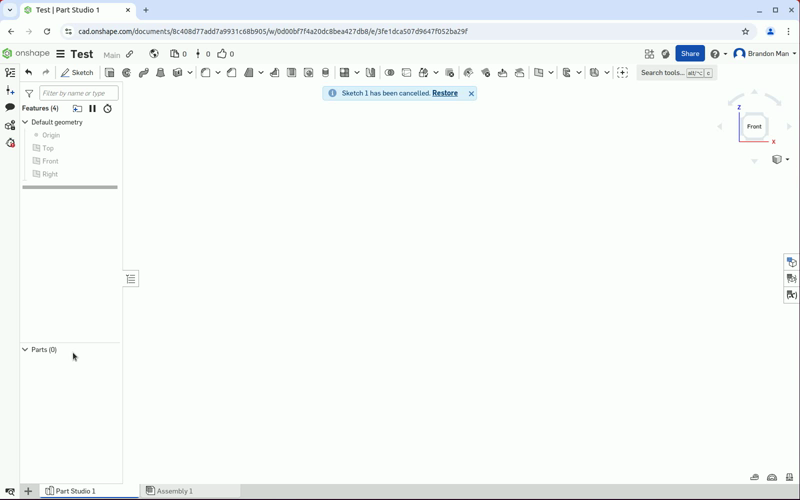
mouse_move(73, 352)
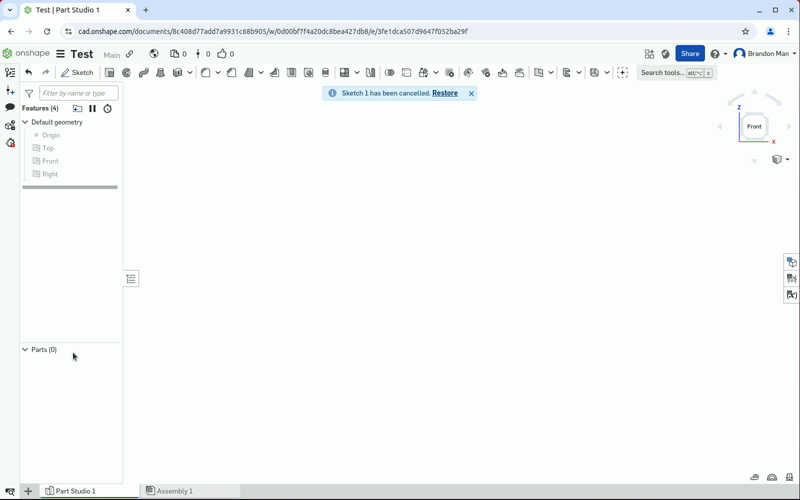
key(shift+y)
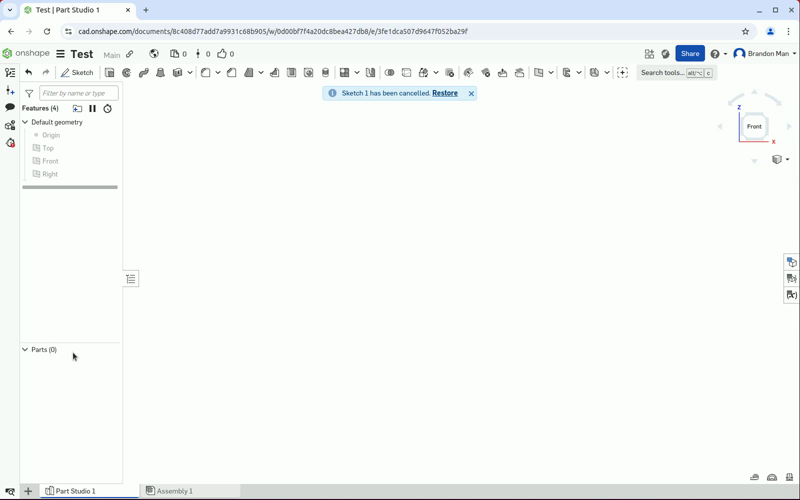
key(shift+s)
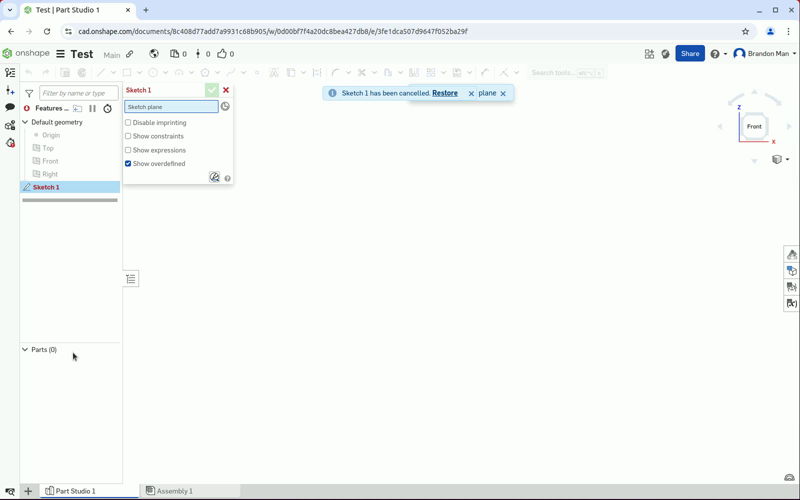
mouse_move(73, 163)
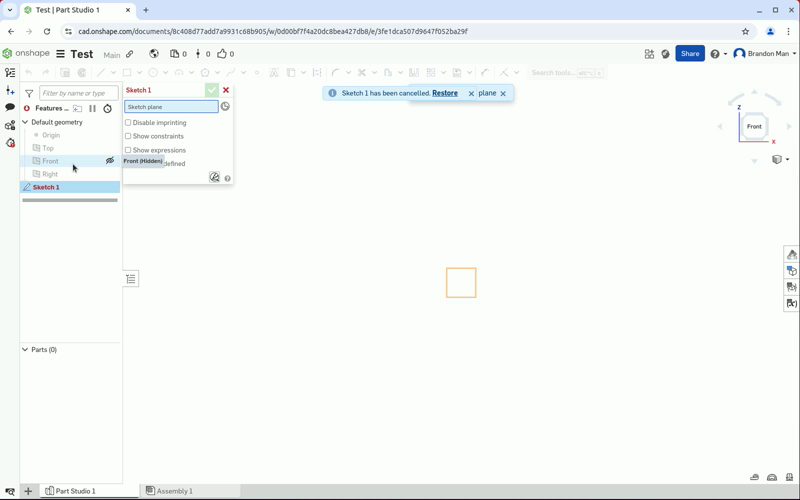
click(73, 163)
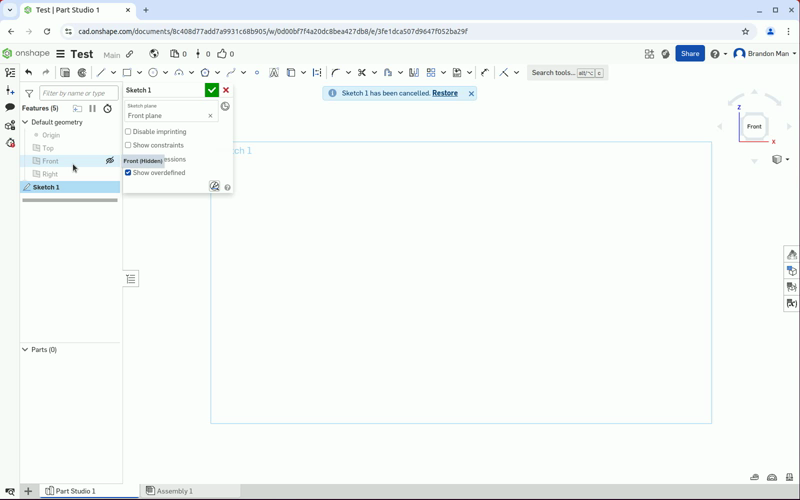
mouse_move(73, 352)
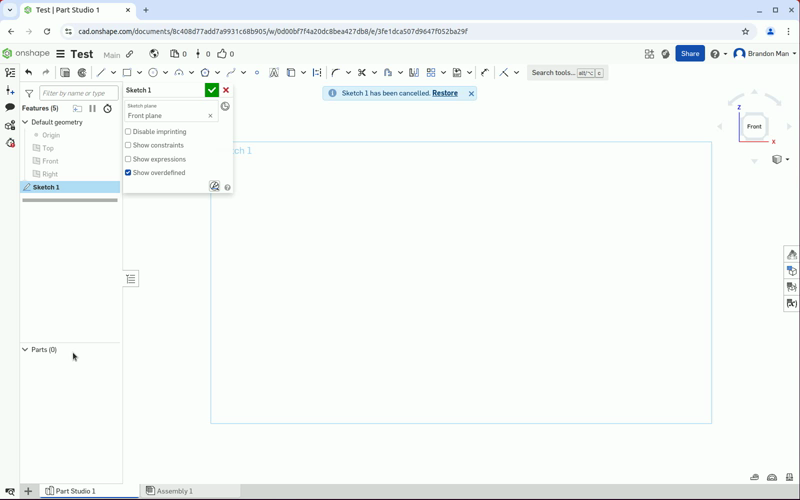
key(y)
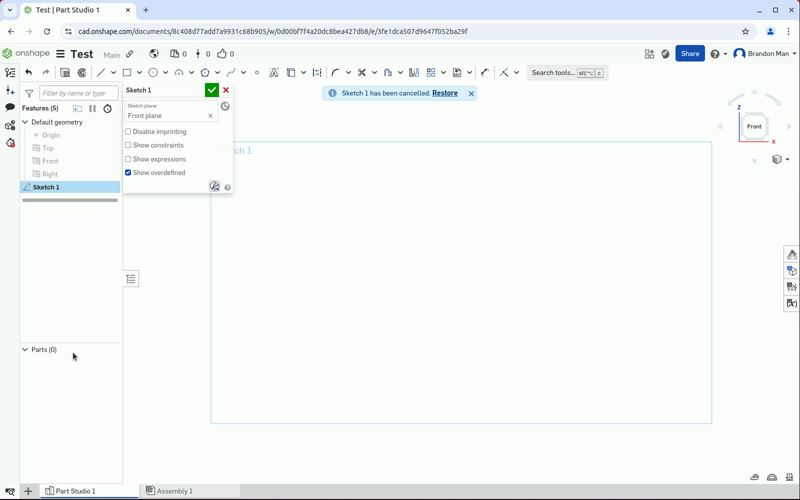
key(l)
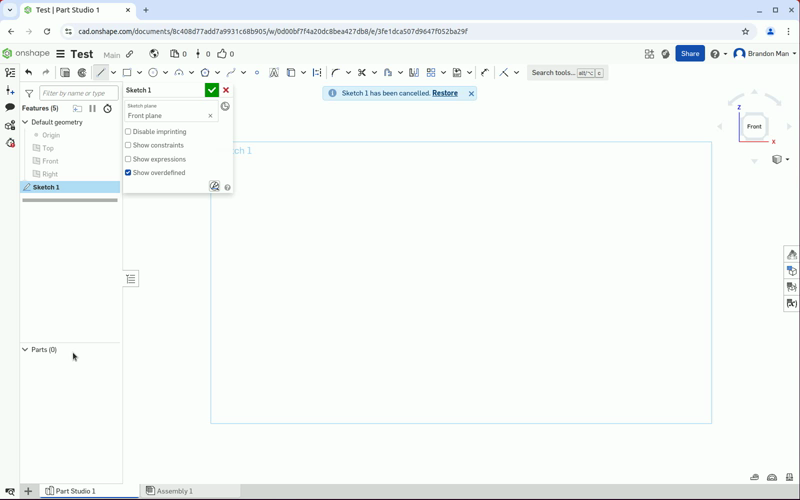
key_down(shift)
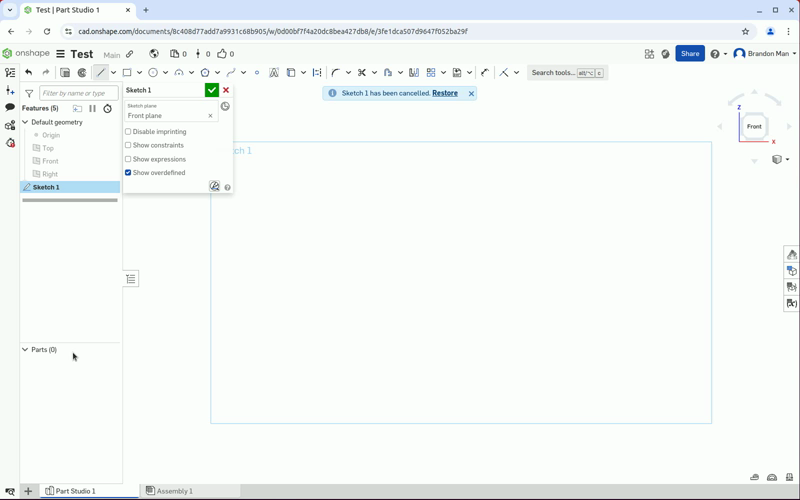
mouse_move(460, 250)
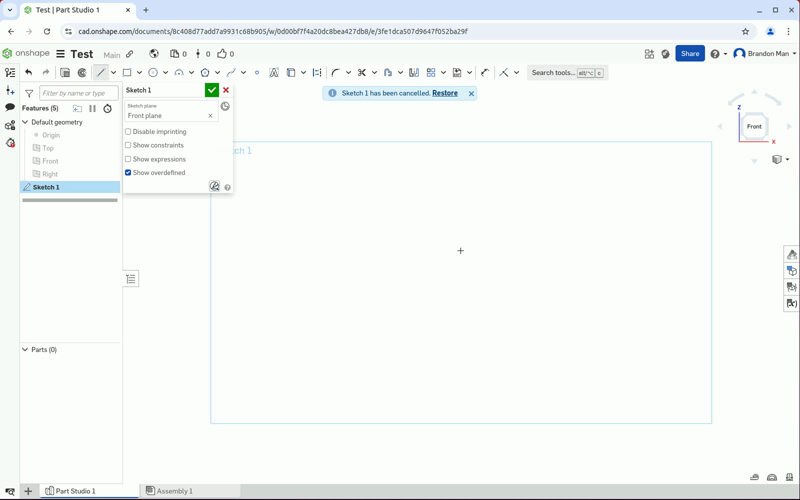
click(460, 250)
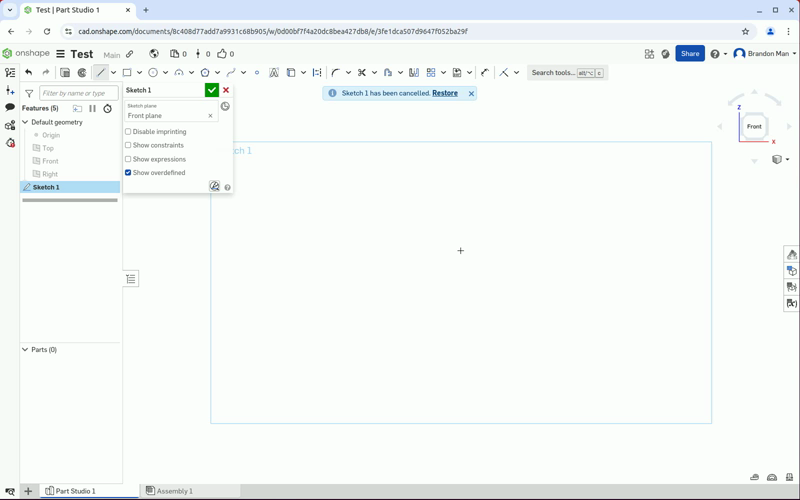
key_up(shift)
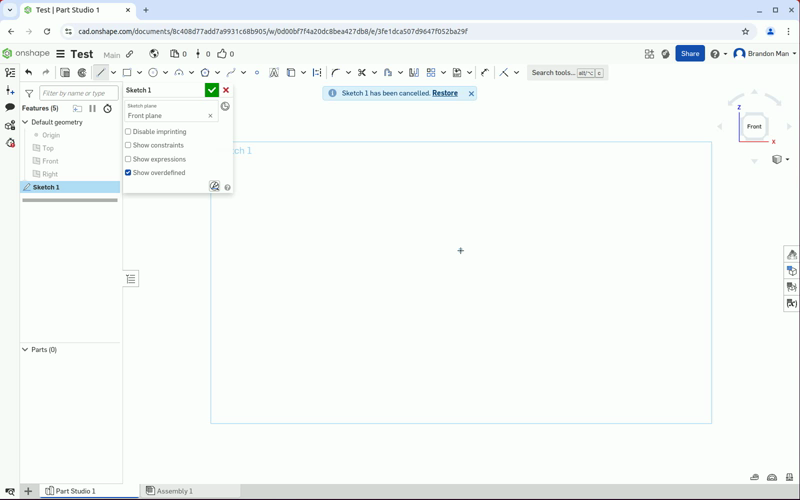
key_down(shift)
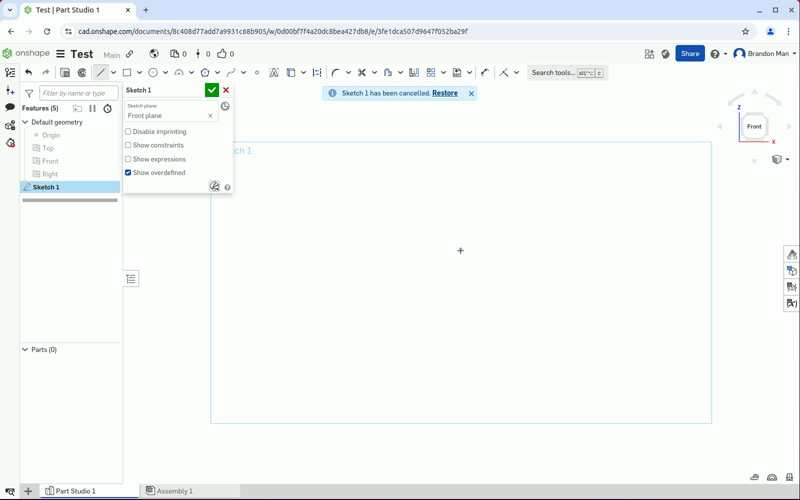
mouse_move(490, 250)
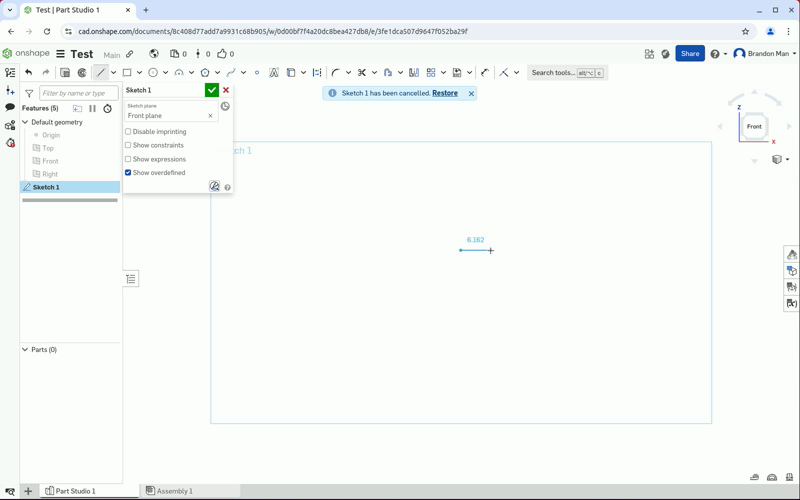
mouse_move(471, 251)
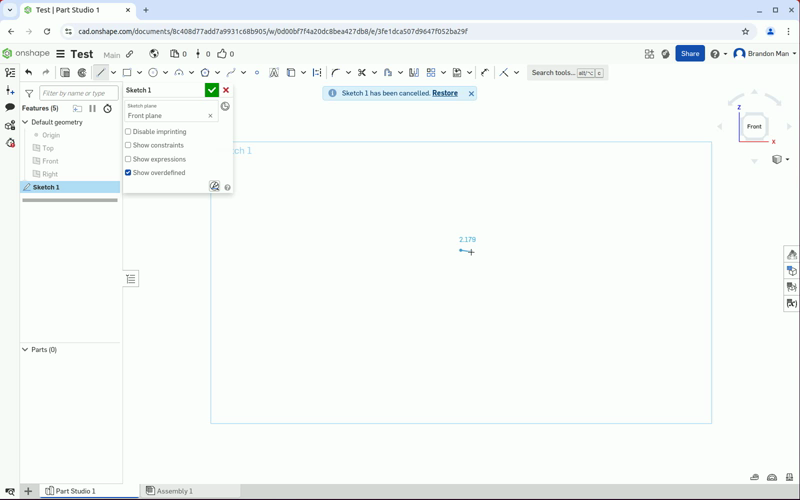
click(471, 251)
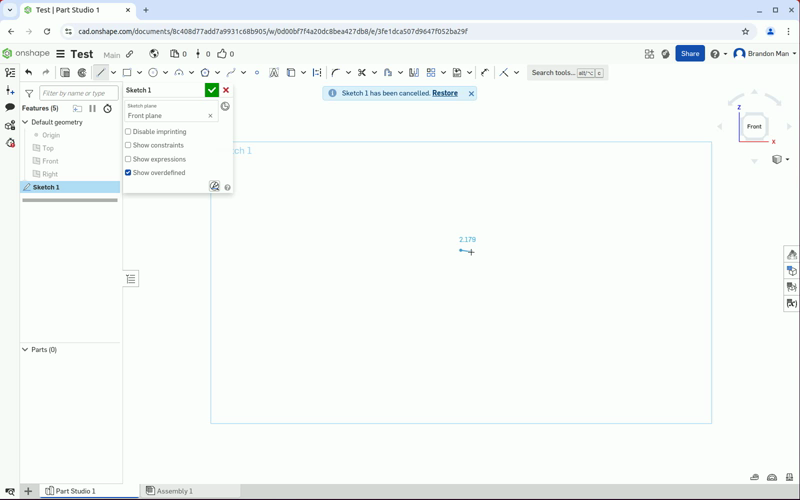
key_up(shift)
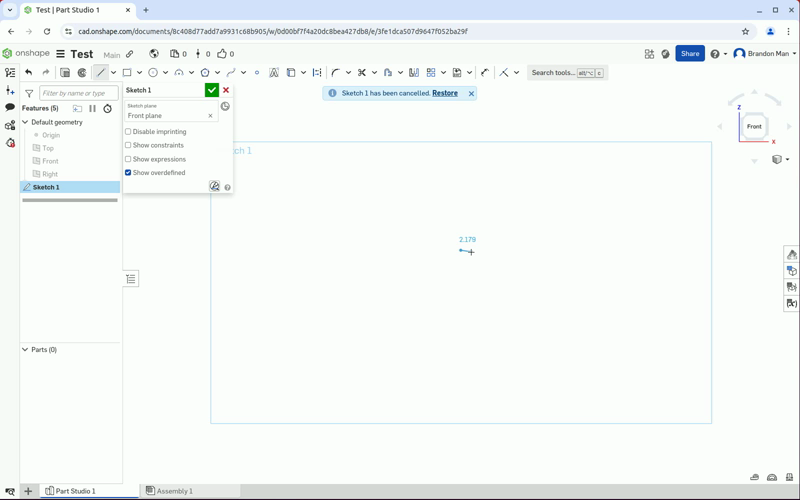
key(esc)
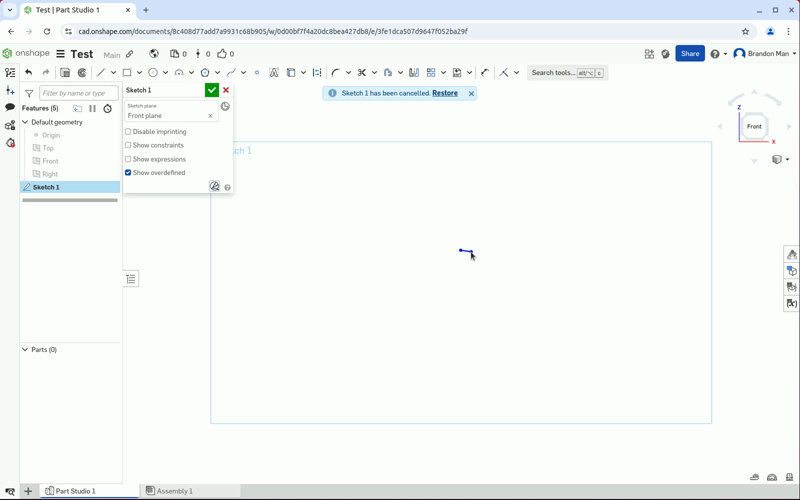
key(a)
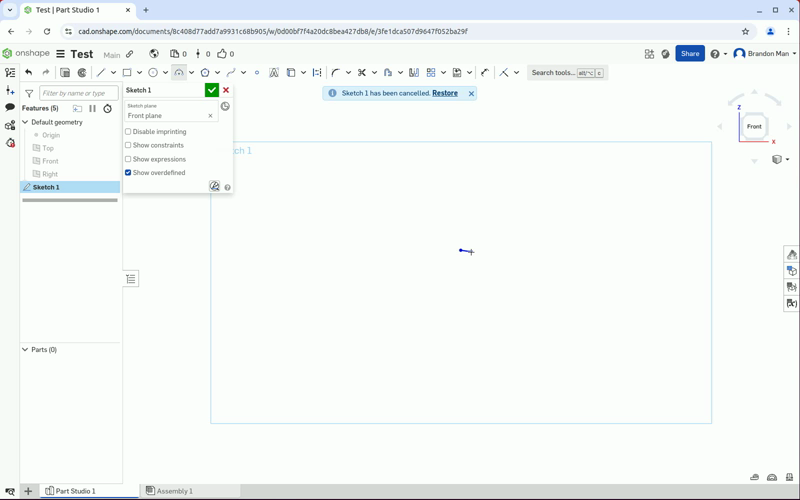
mouse_move(471, 251)
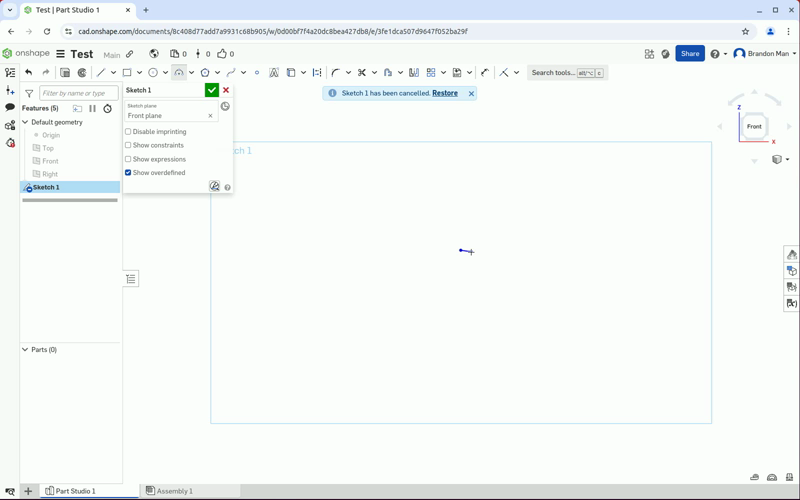
click(471, 251)
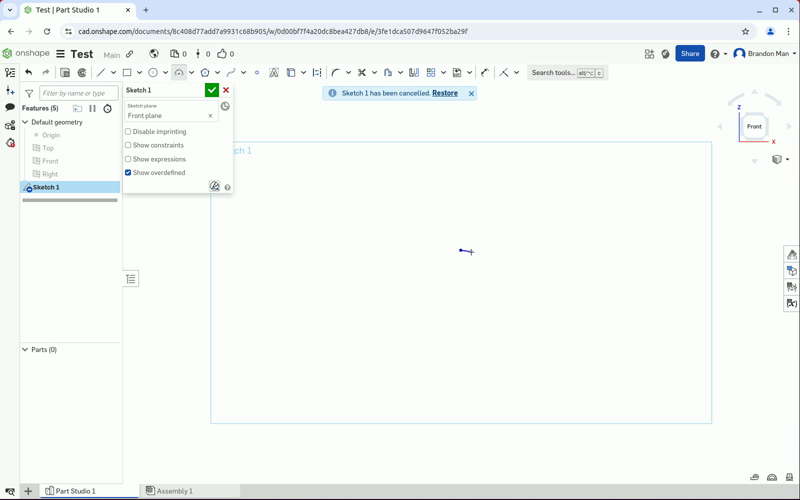
mouse_move(460, 250)
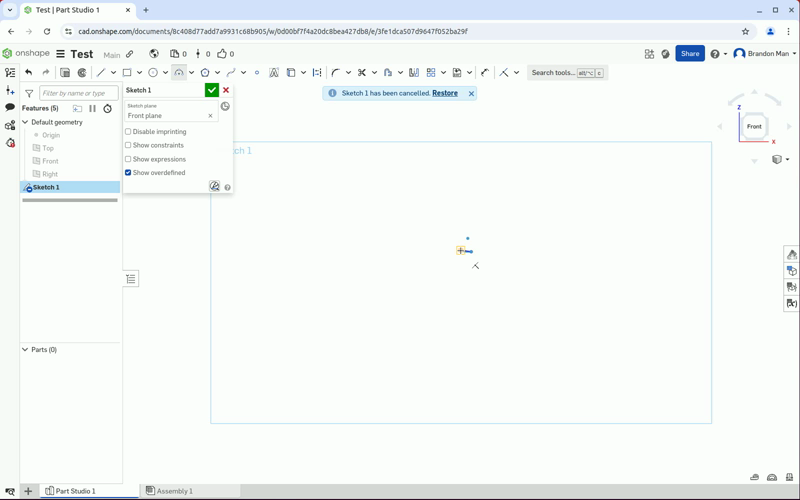
click(460, 250)
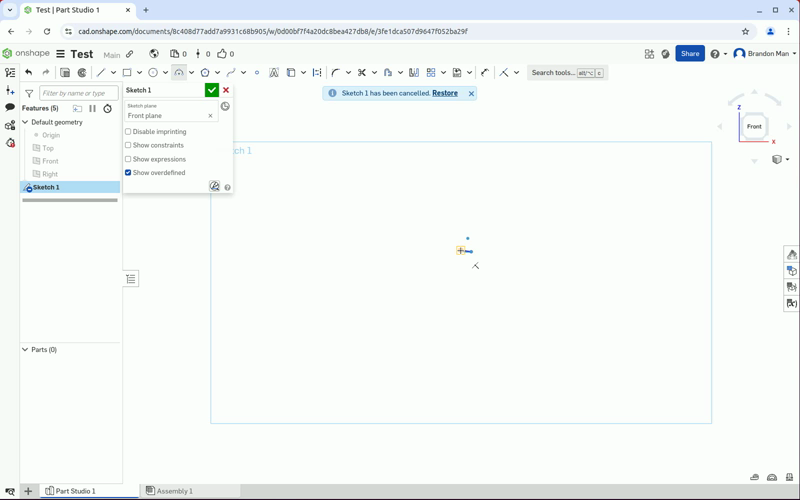
key_down(shift)
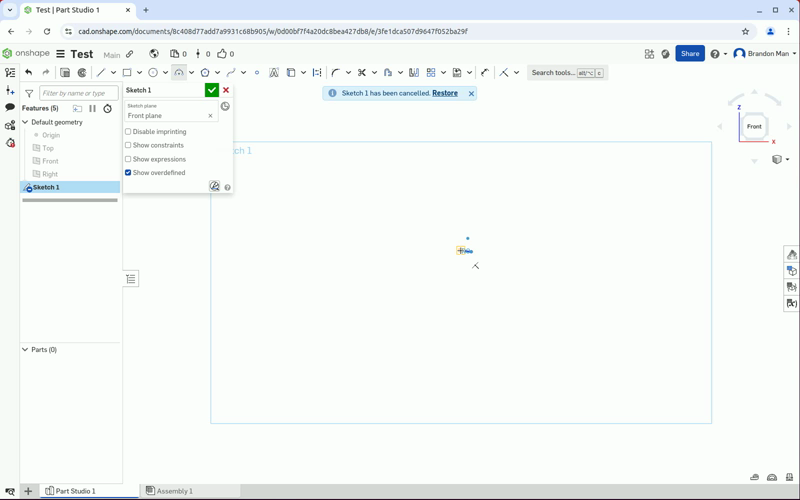
mouse_move(466, 249)
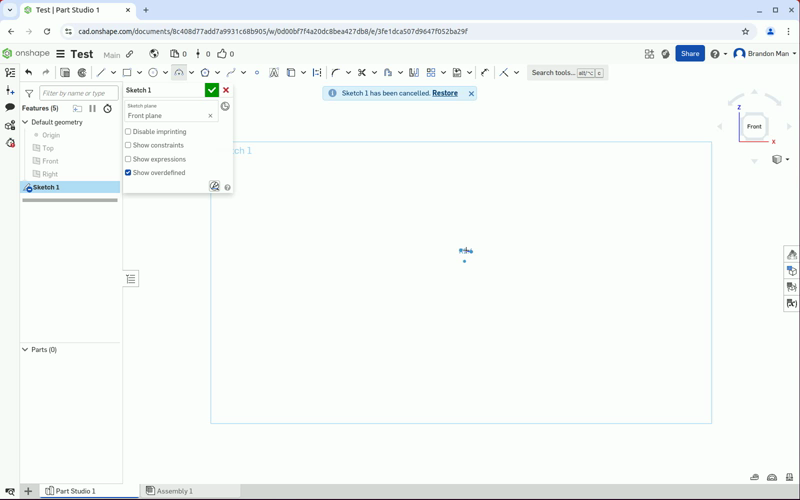
click(466, 249)
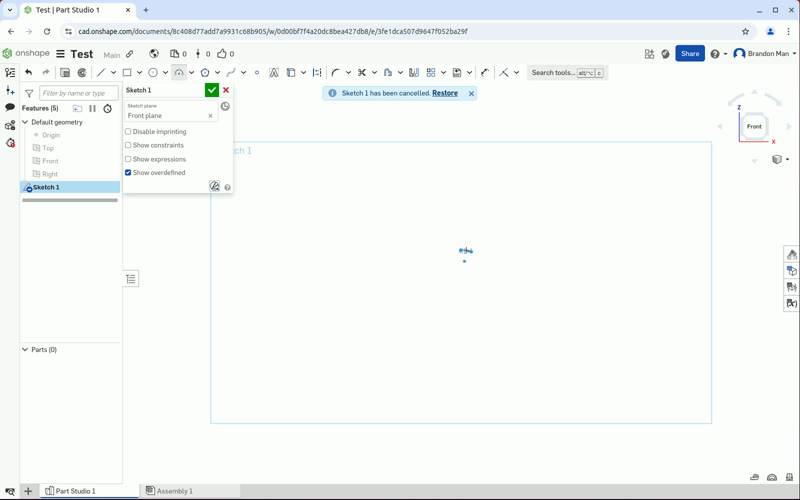
key_up(shift)
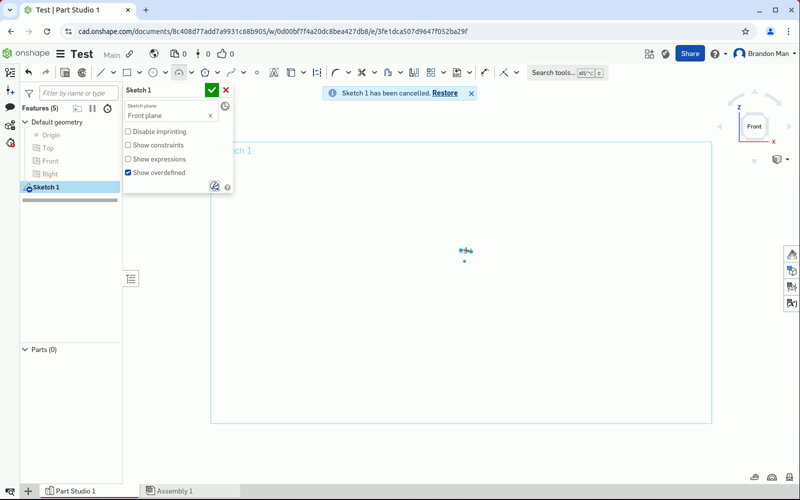
key(esc)
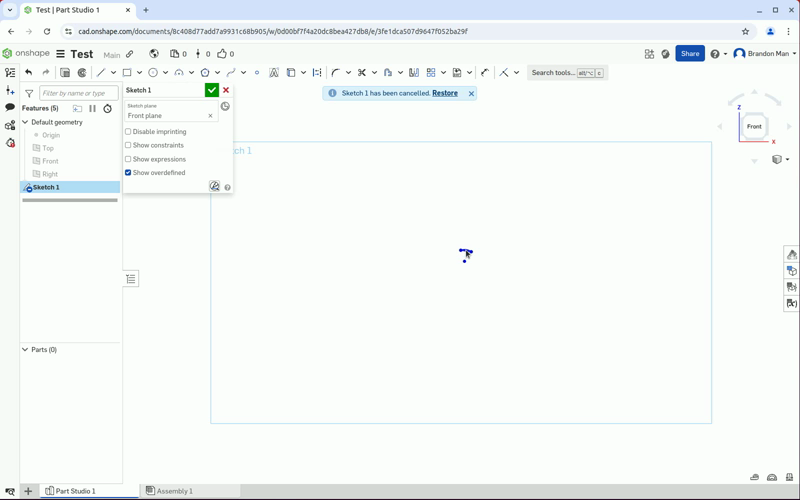
mouse_move(462, 250)
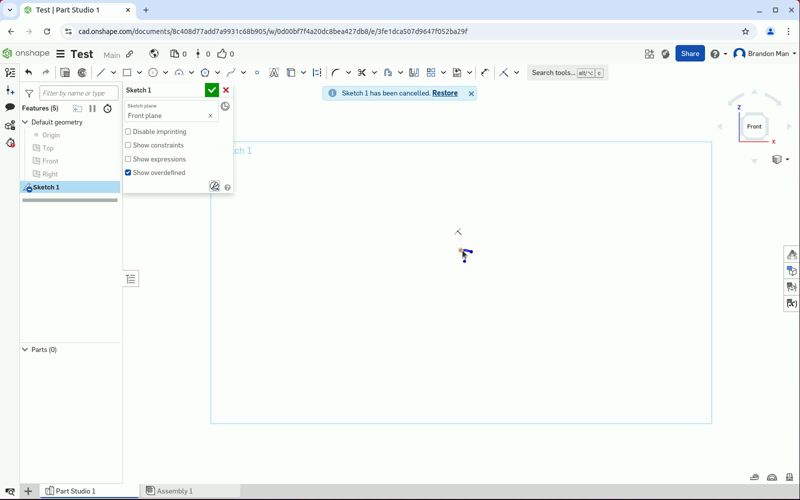
scroll(6)
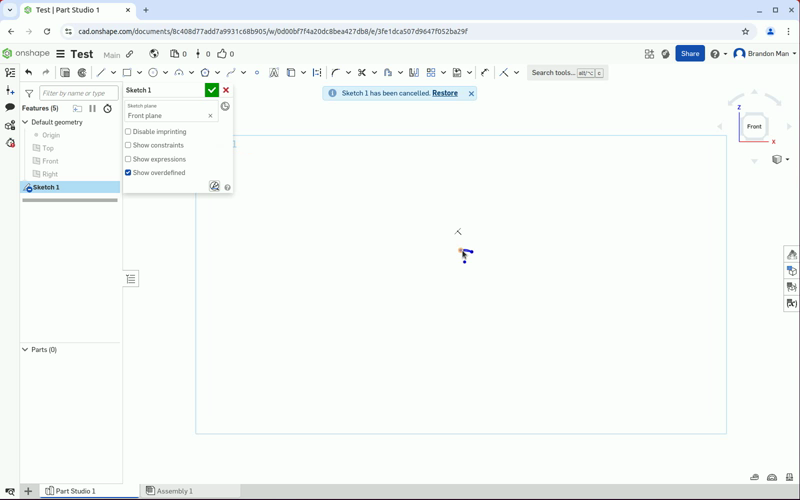
scroll(6)
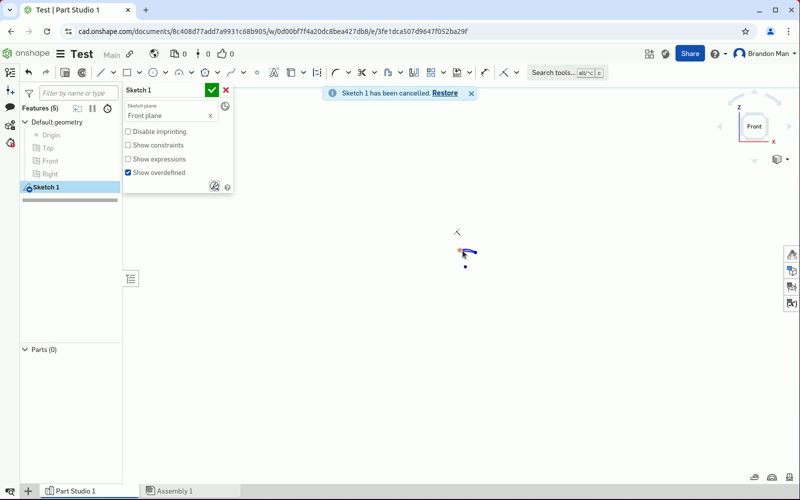
scroll(6)
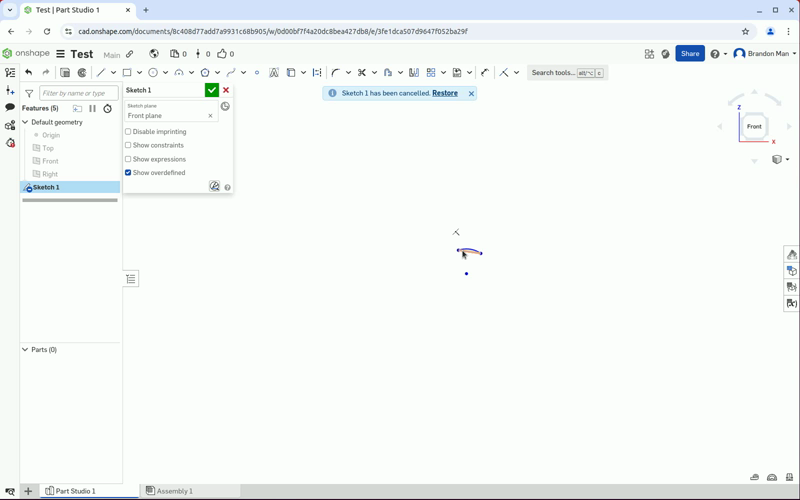
scroll(6)
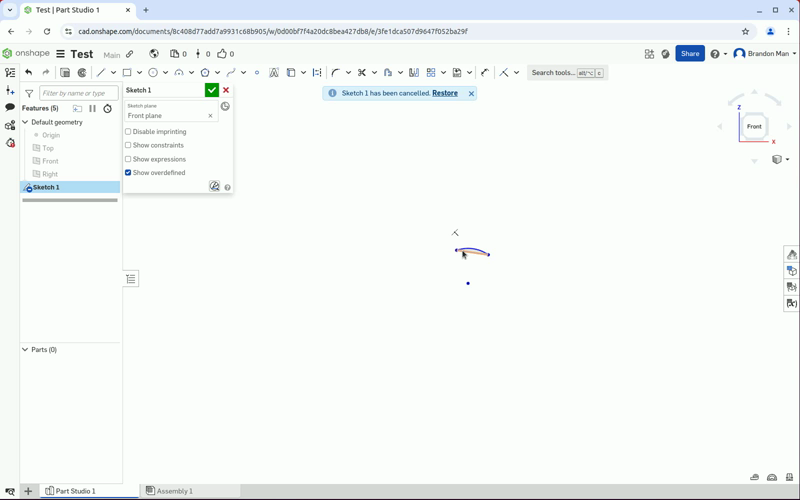
scroll(6)
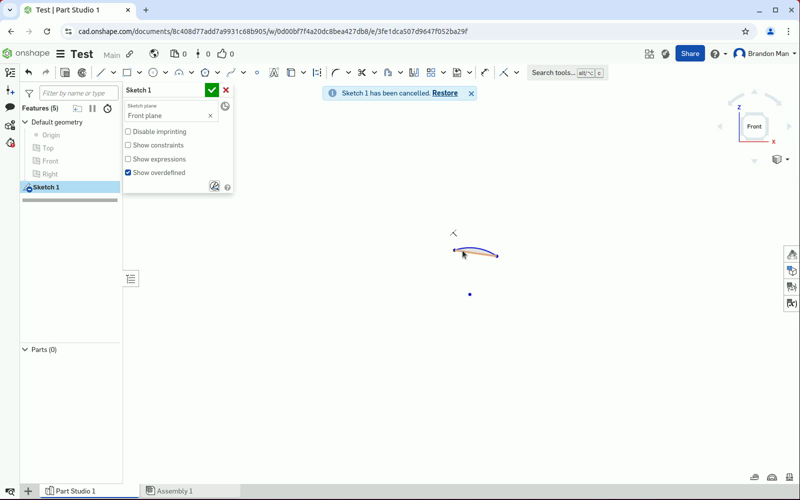
scroll(6)
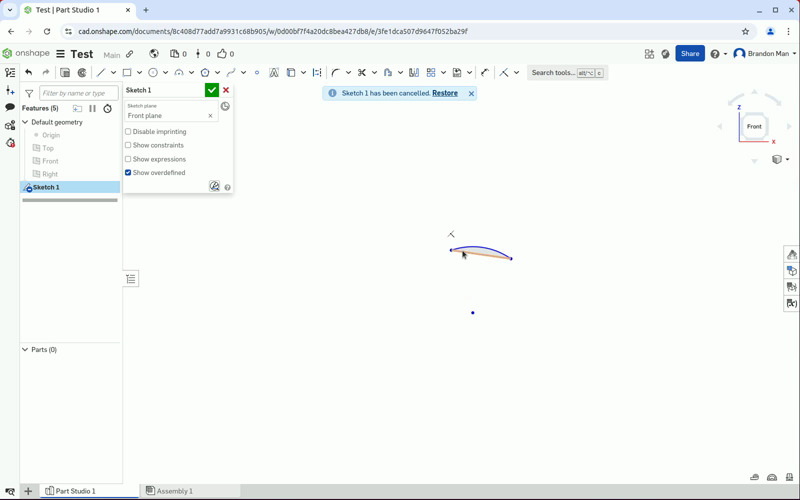
scroll(6)
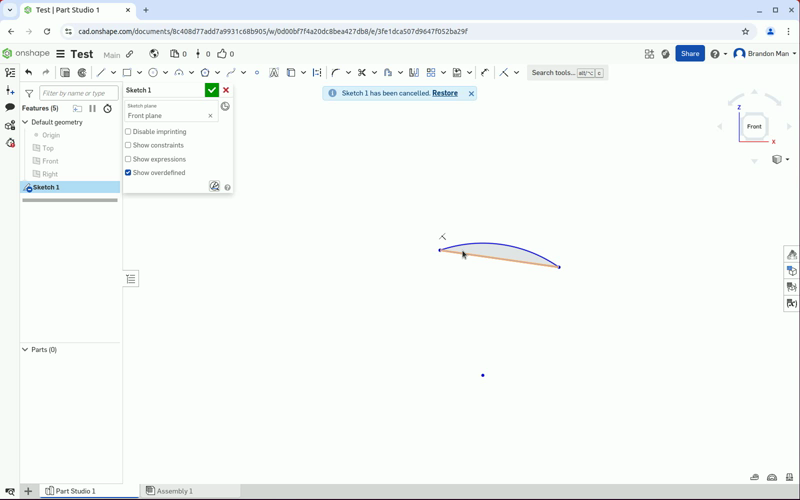
click(462, 250)
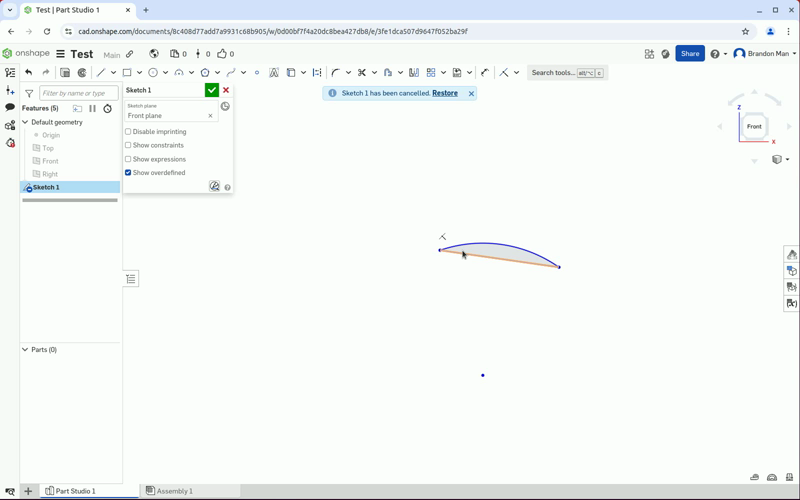
scroll(-6)
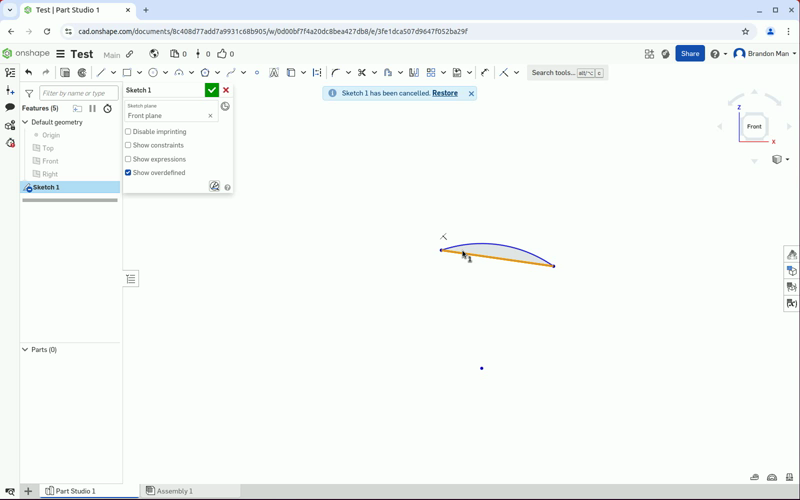
scroll(-6)
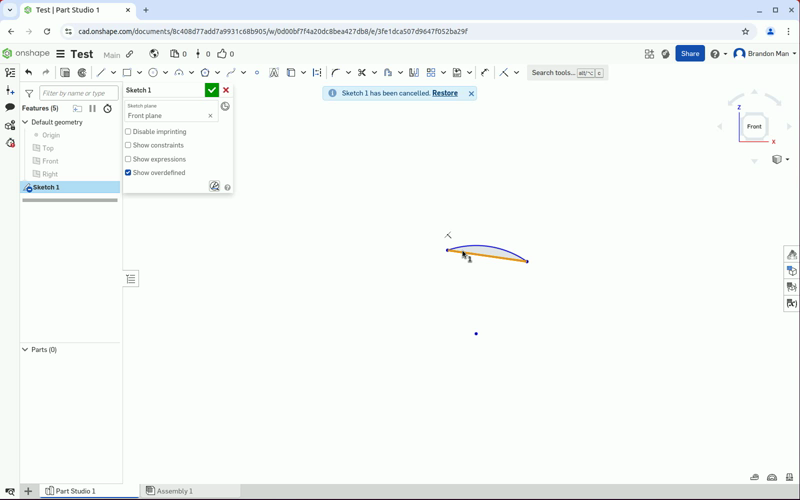
scroll(-6)
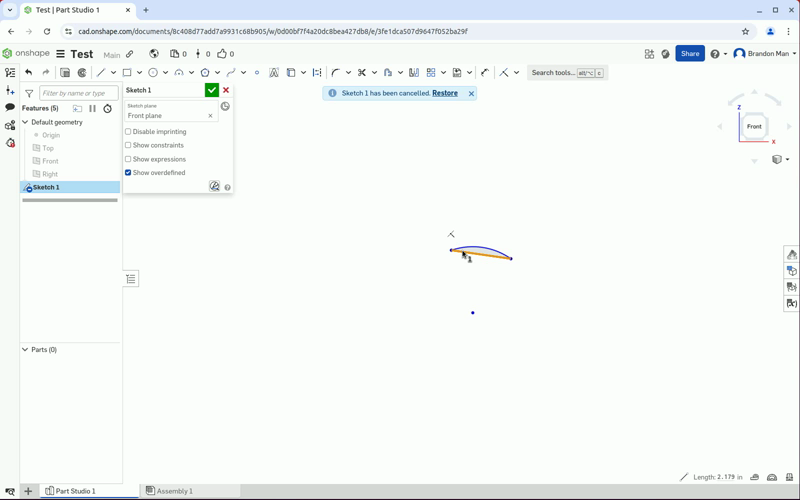
scroll(-6)
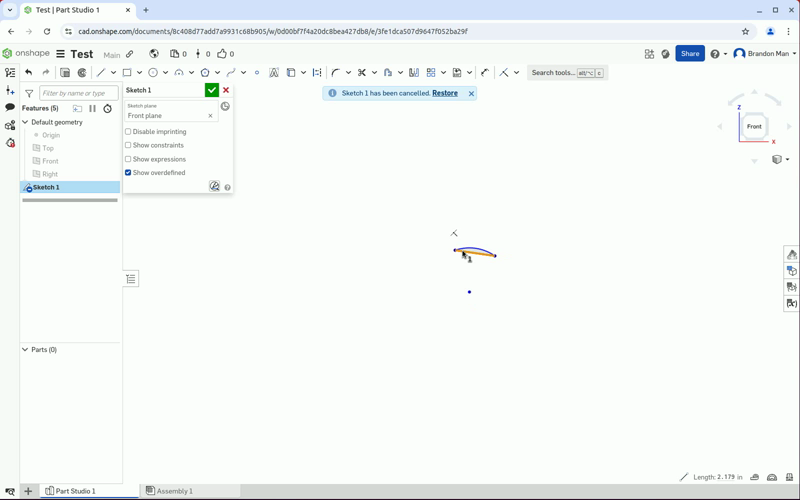
scroll(-6)
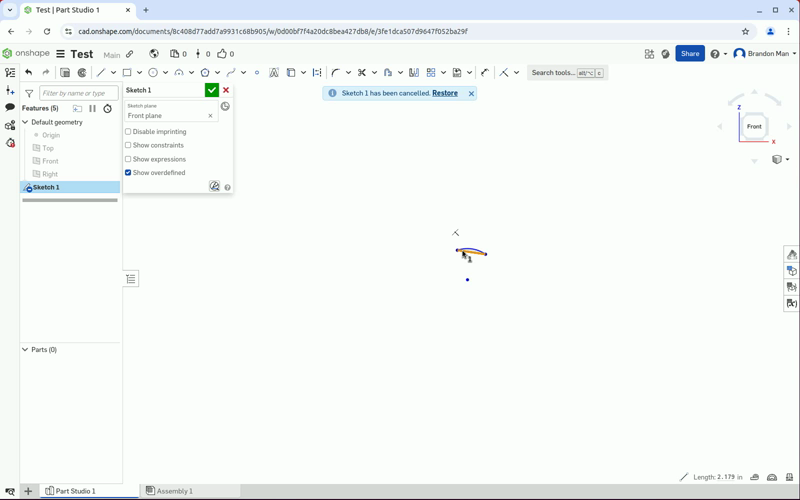
scroll(-6)
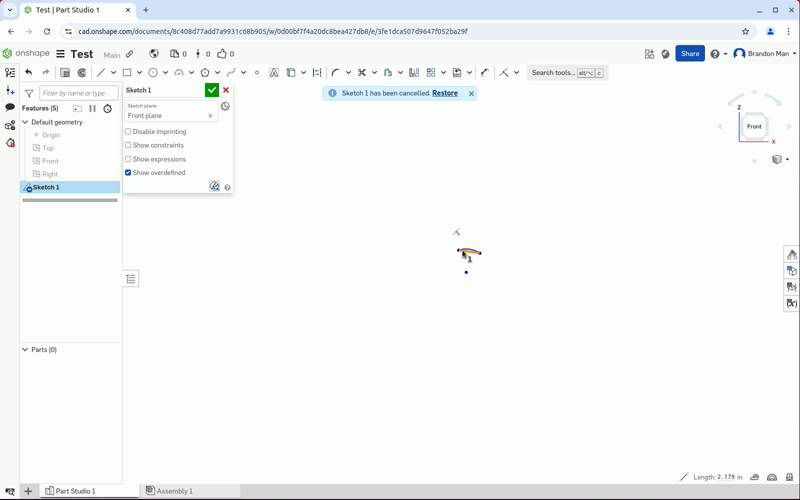
scroll(-6)
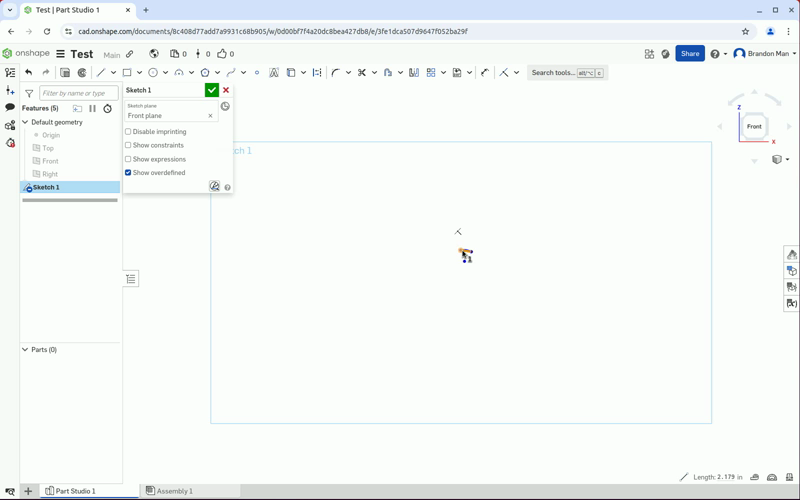
mouse_move(73, 352)
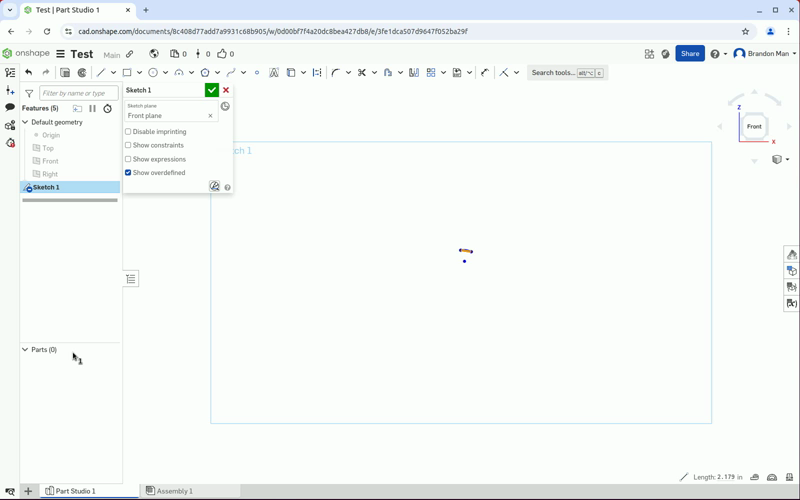
key(shift+y)
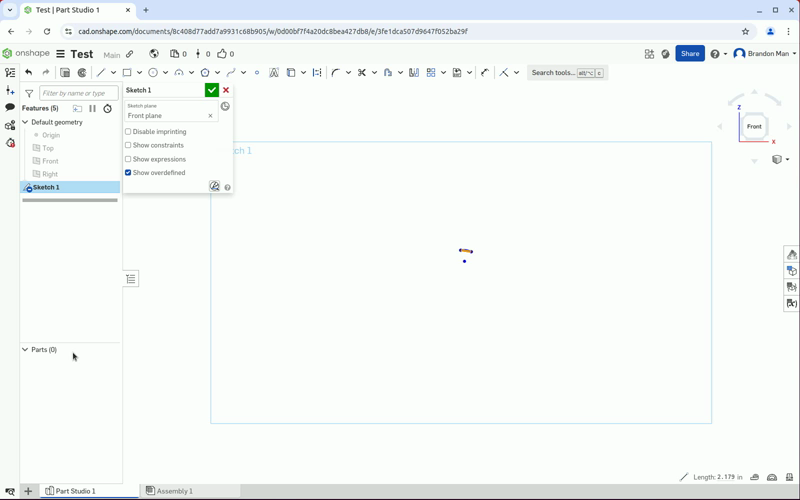
key(shift+e)
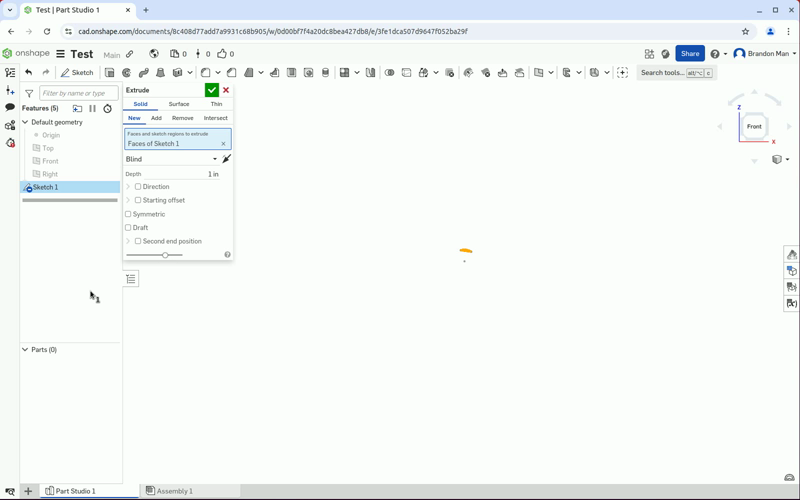
mouse_move(143, 106)
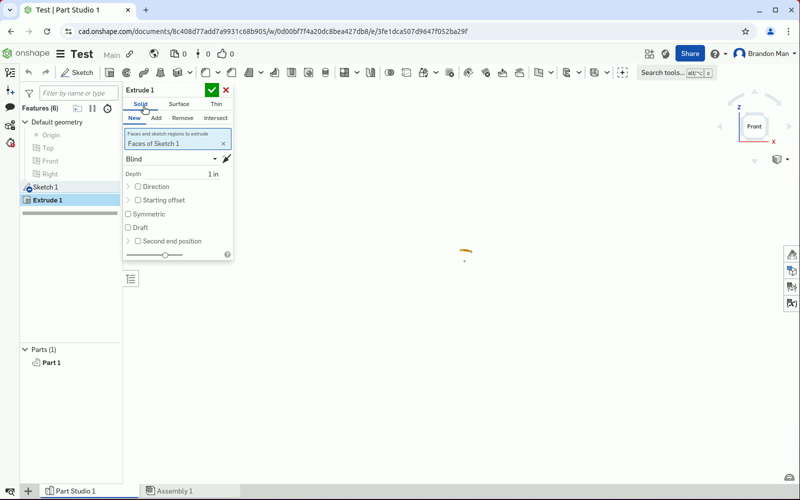
click(143, 106)
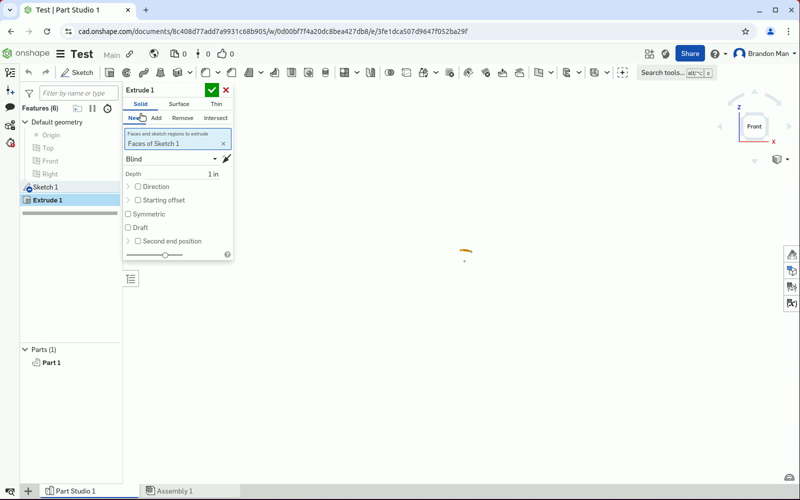
mouse_move(137, 120)
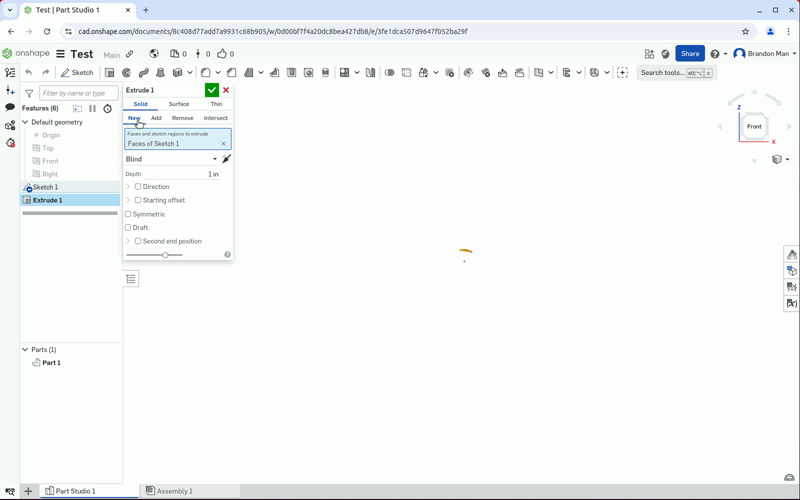
click(137, 120)
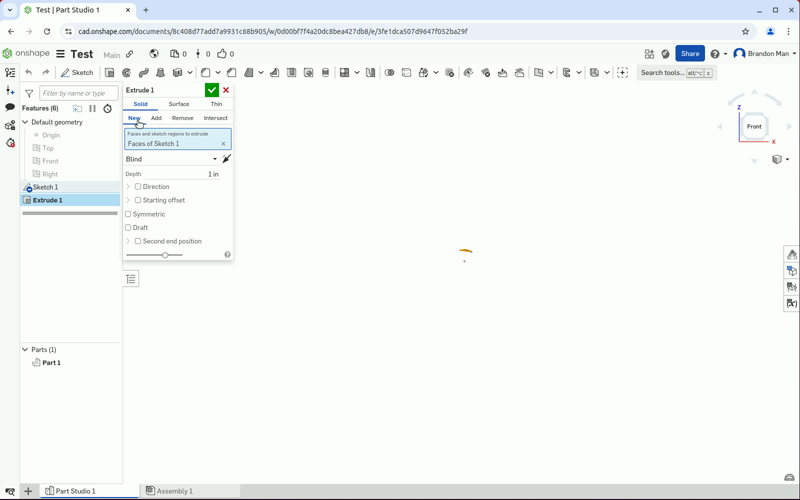
key(tab, 4)
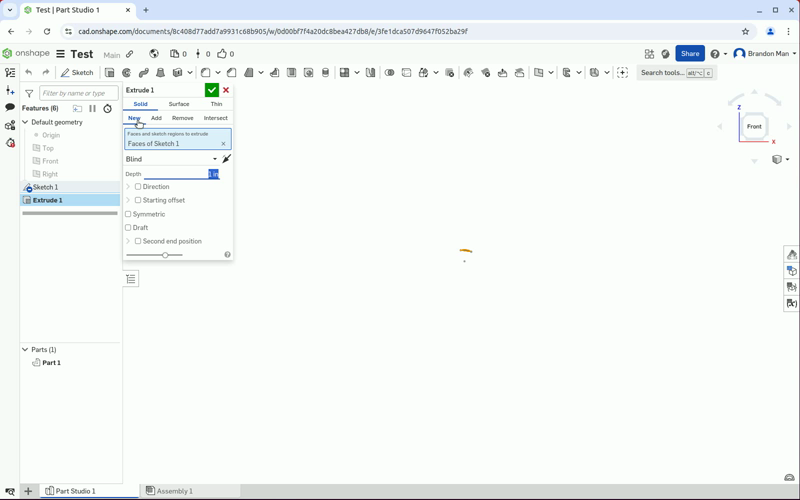
text(5.536)
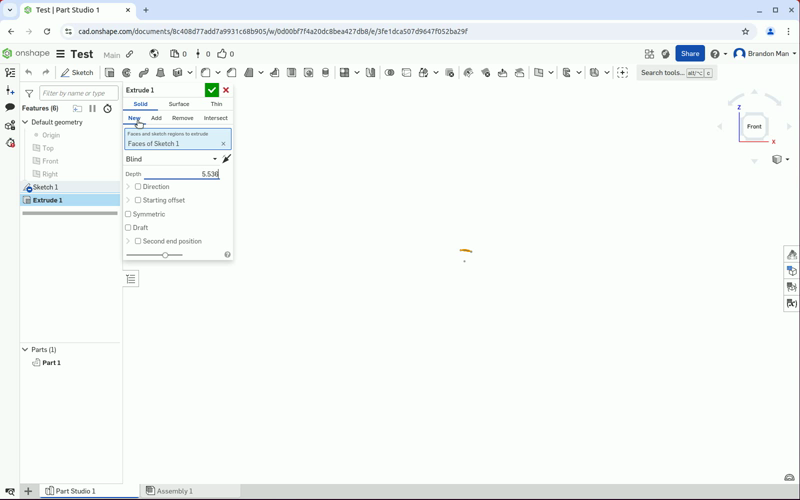
key(enter)
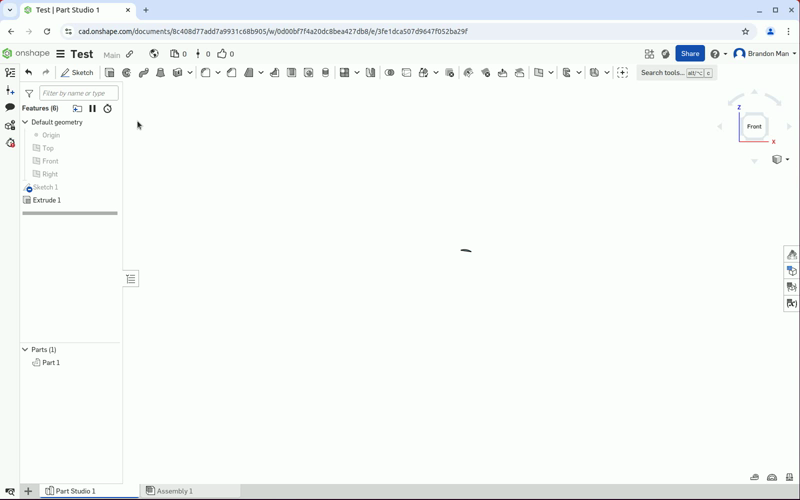
key(shift+h)
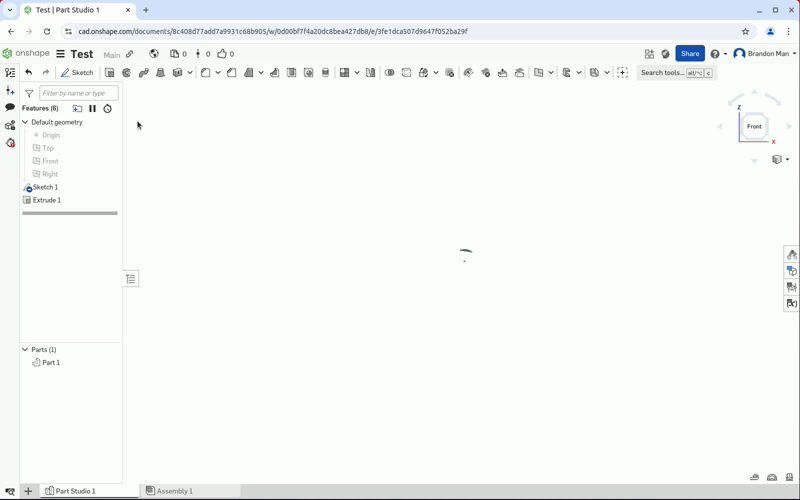
key(shift+h)
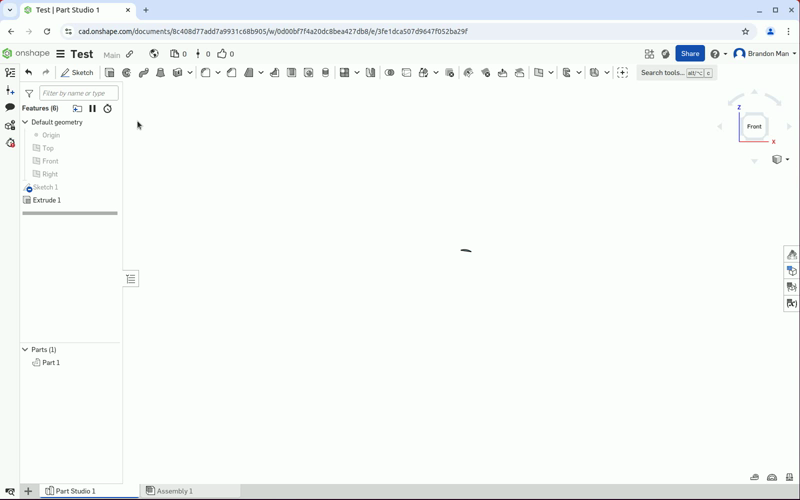
mouse_move(73, 189)
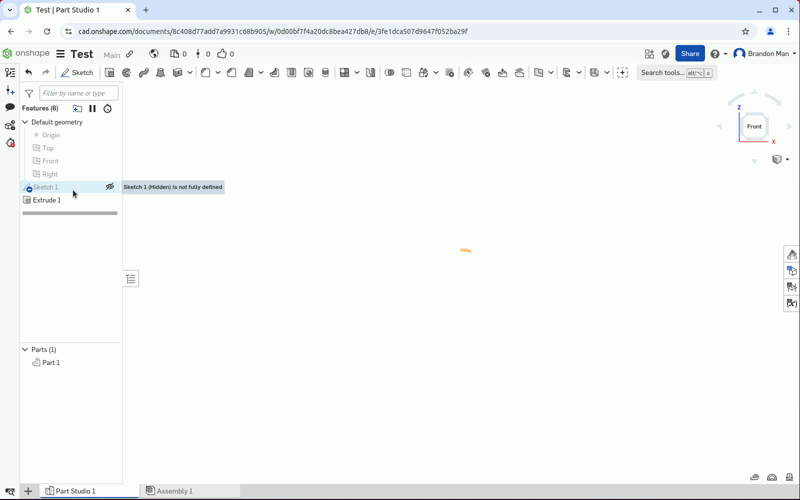
click(73, 189)
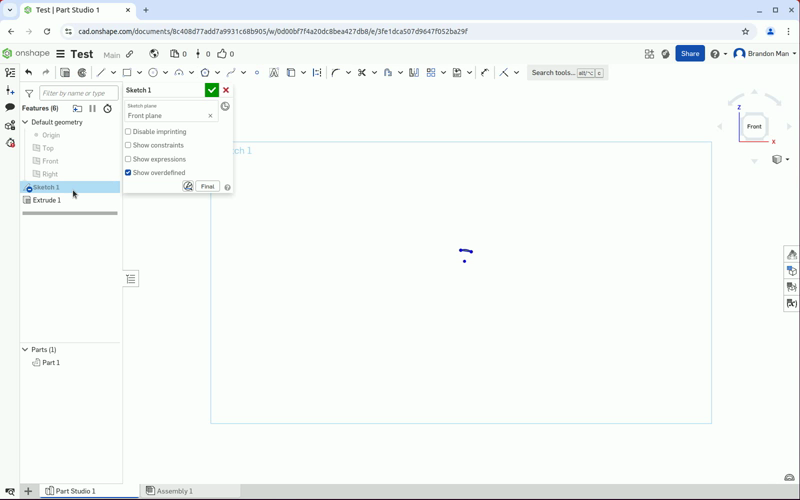
mouse_move(229, 92)
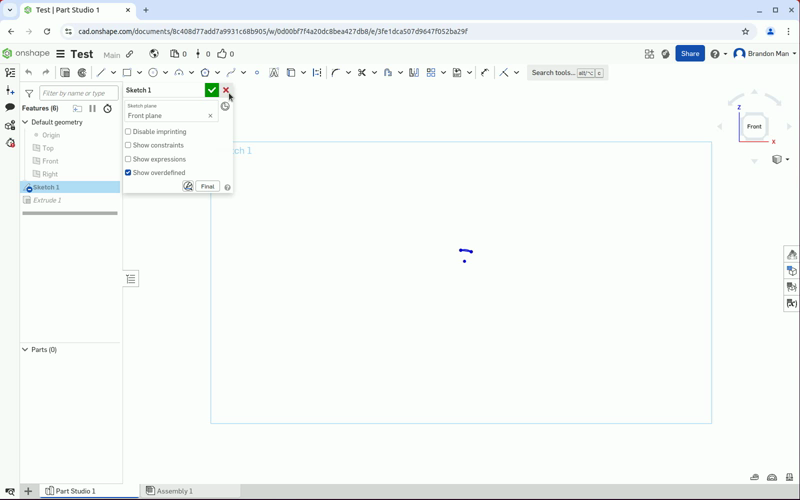
click(229, 92)
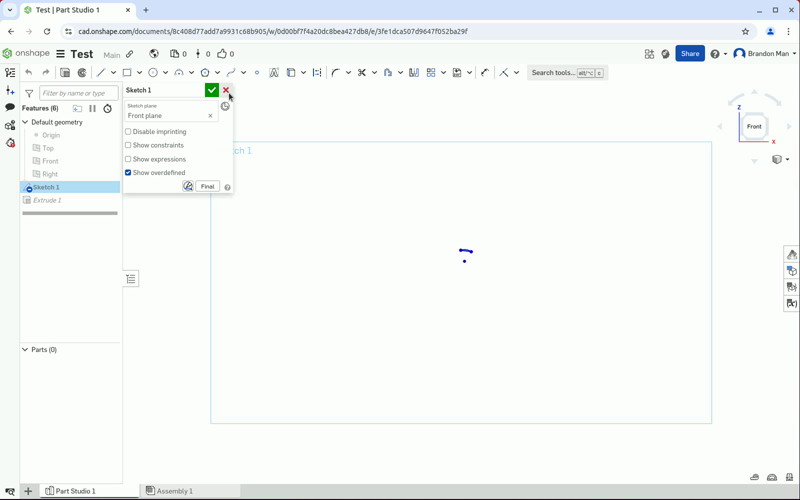
key(shift+s)
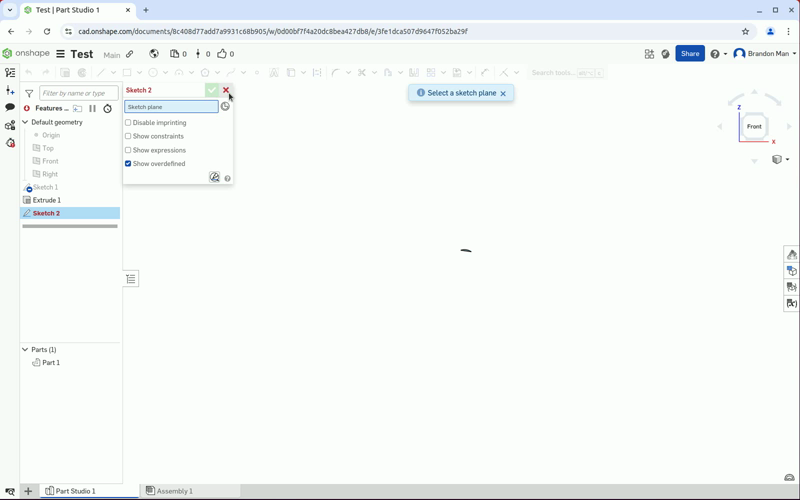
mouse_move(73, 163)
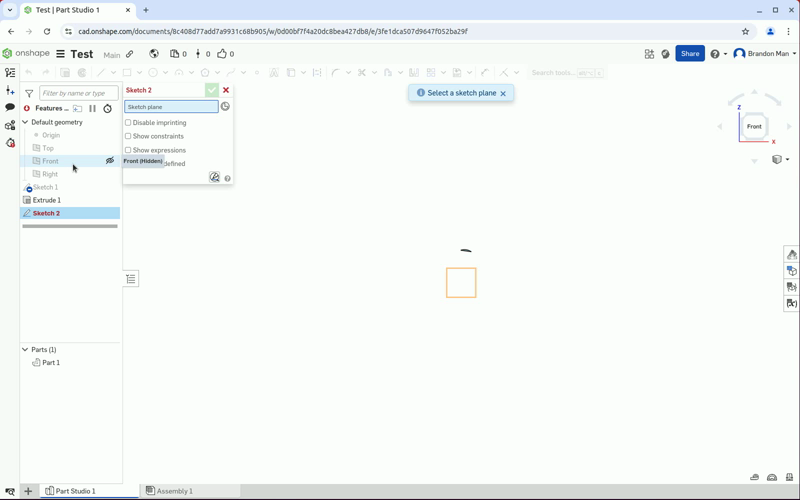
click(73, 163)
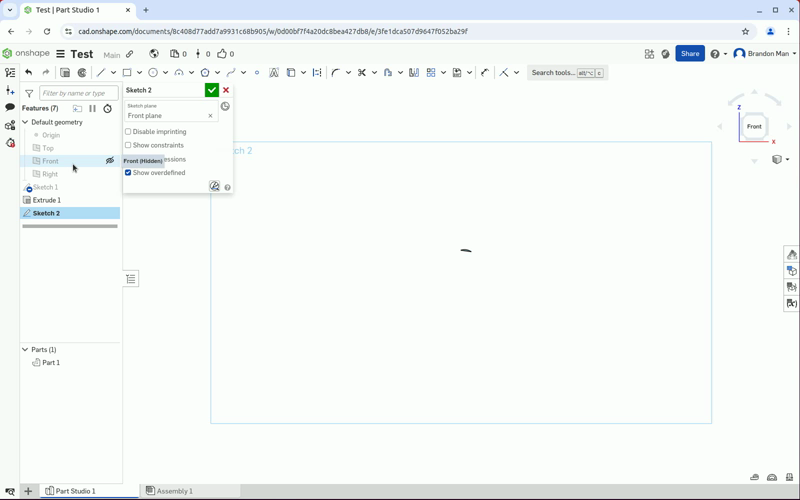
mouse_move(73, 352)
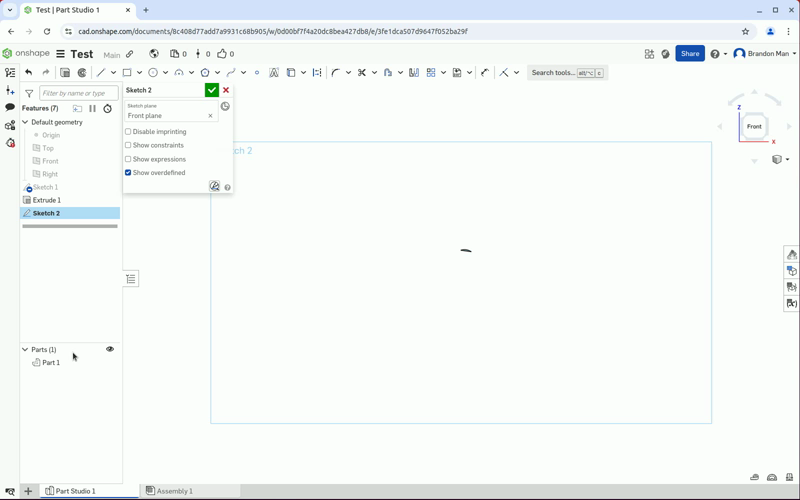
key(y)
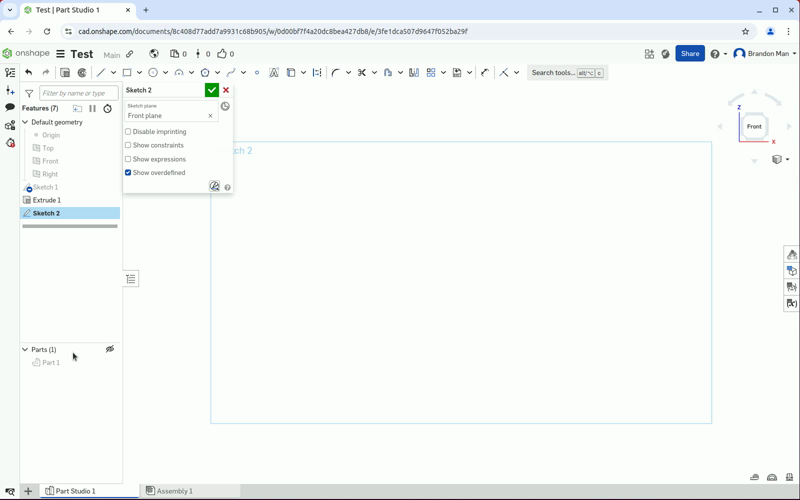
key(c)
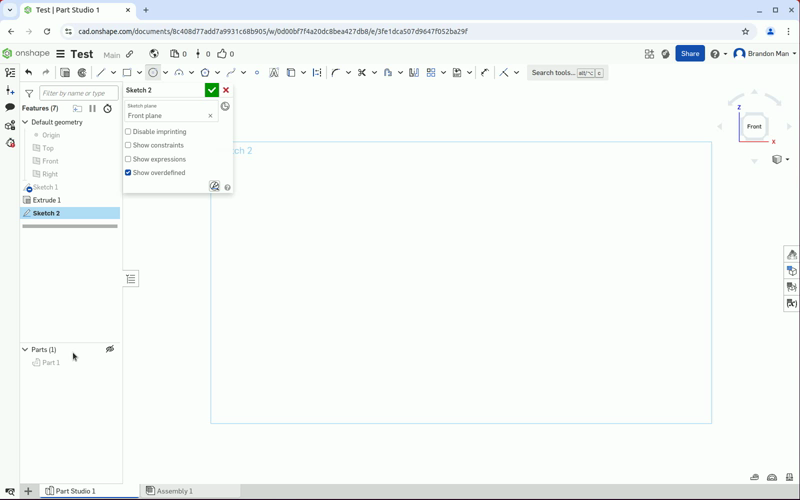
key_down(shift)
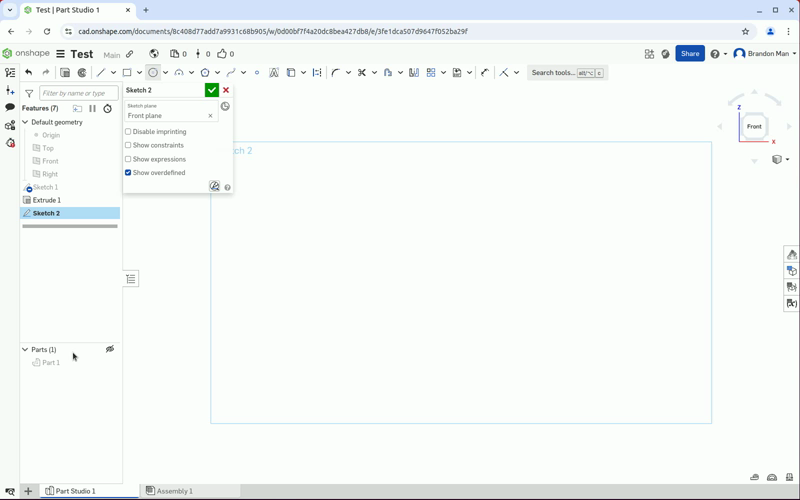
mouse_move(553, 282)
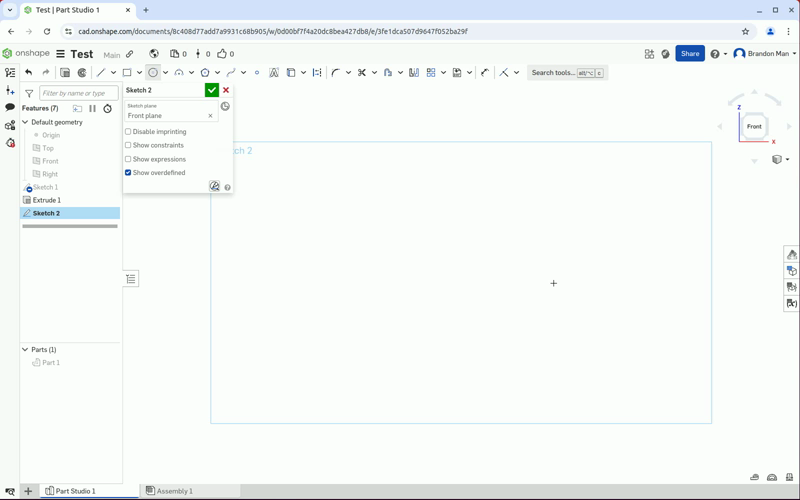
click(553, 282)
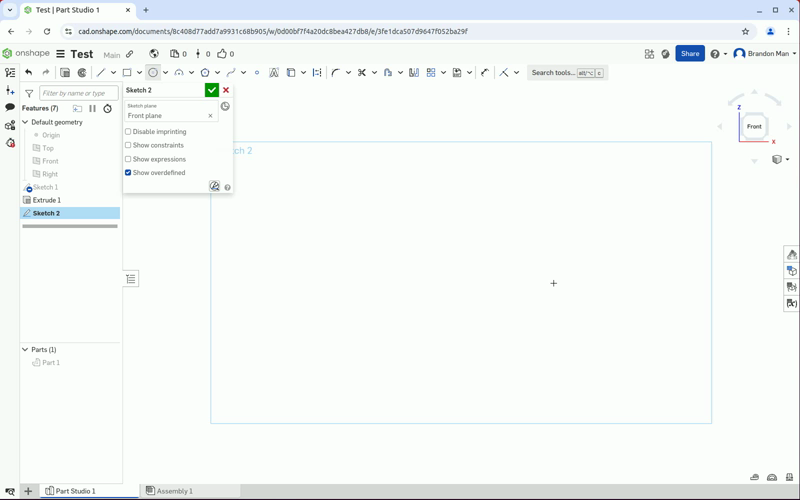
key_up(shift)
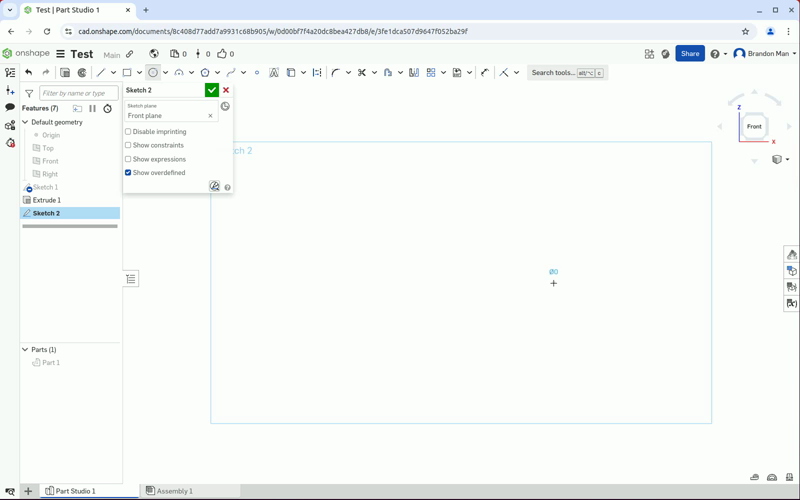
mouse_move(574, 282)
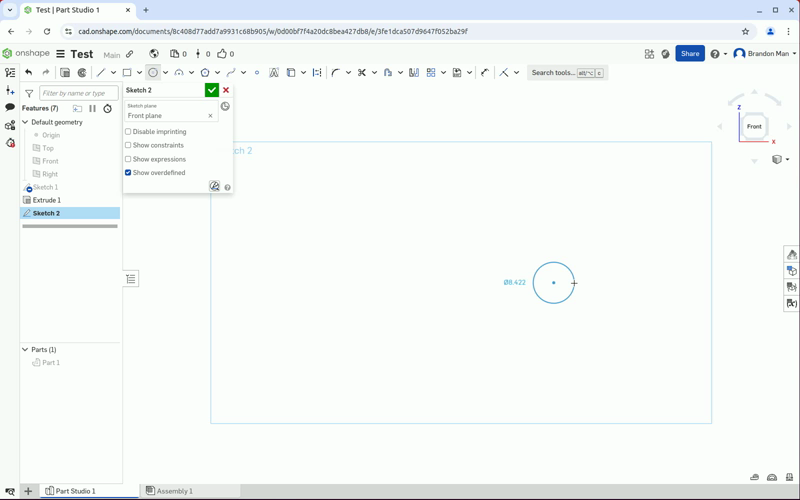
click(574, 282)
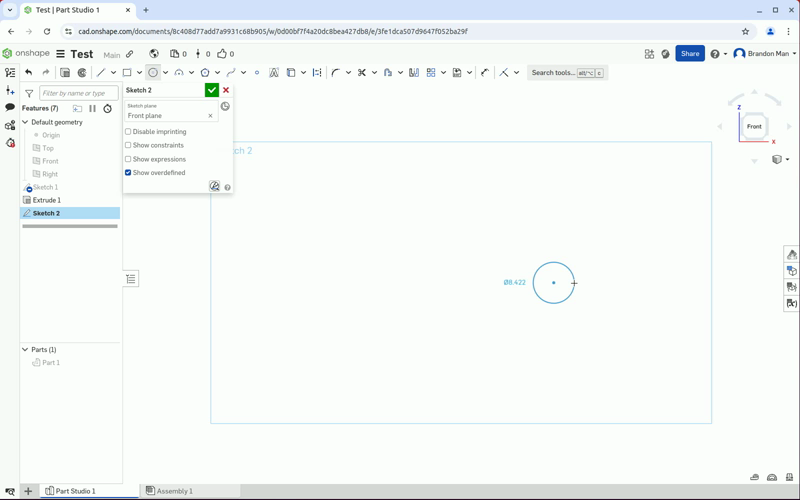
key(esc)
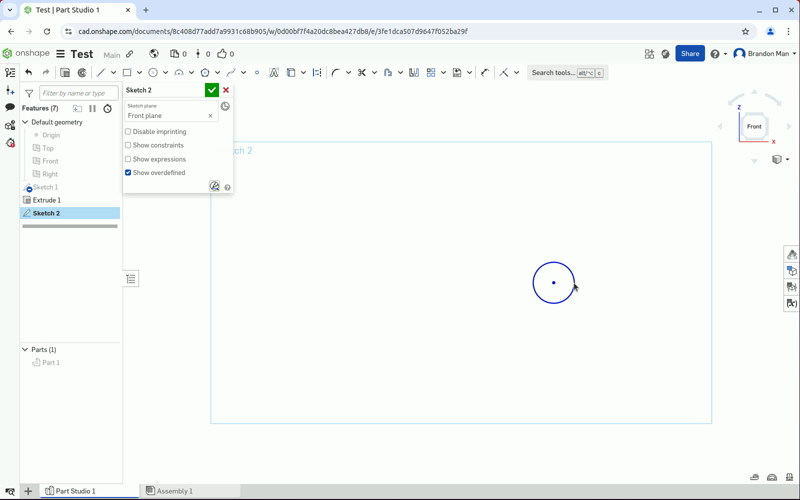
mouse_move(552, 278)
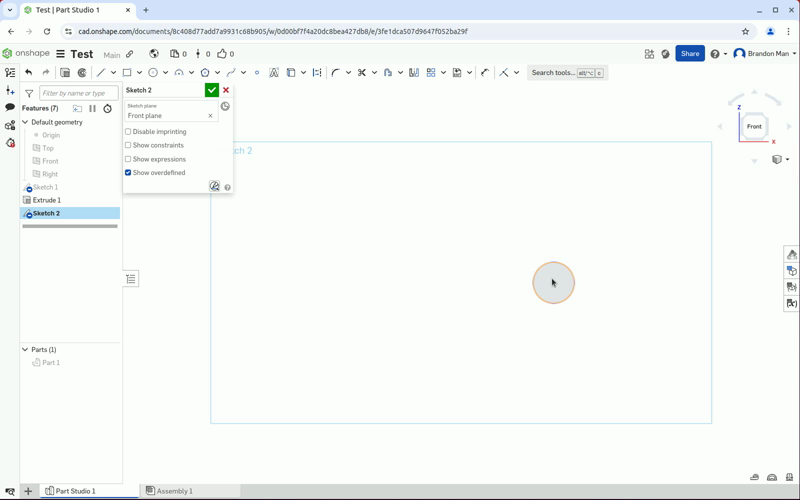
scroll(6)
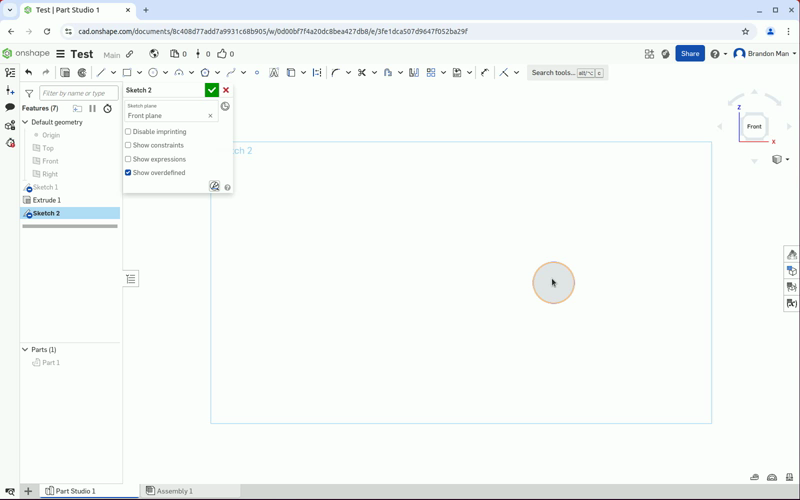
scroll(6)
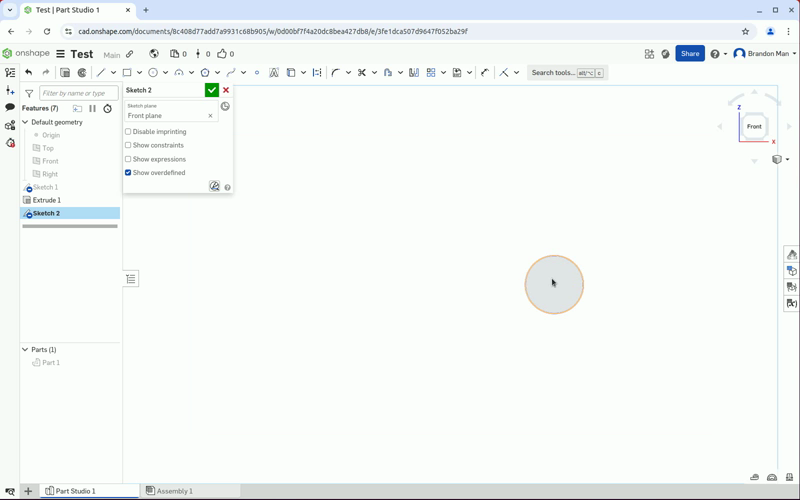
scroll(6)
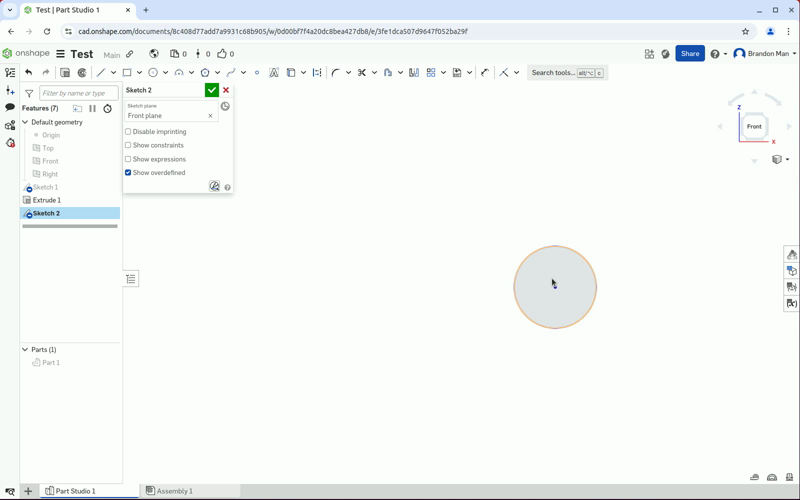
scroll(6)
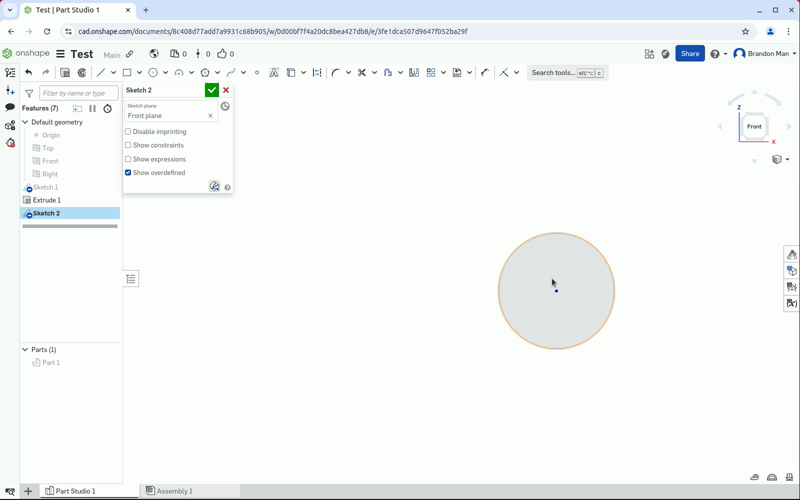
scroll(6)
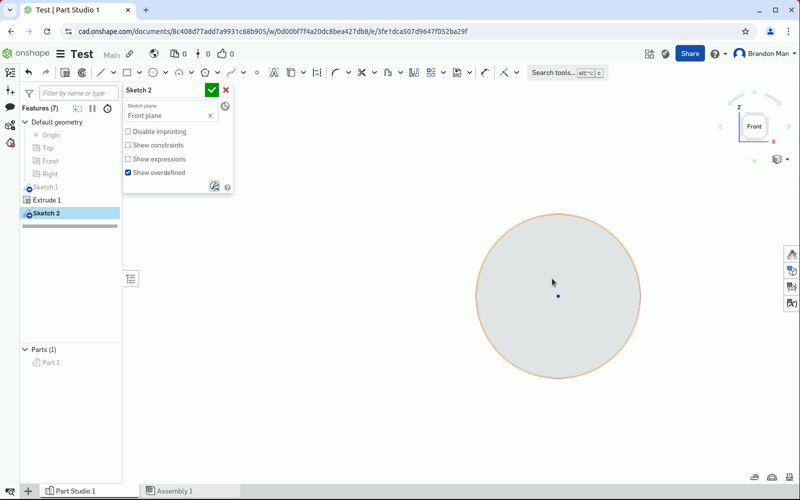
scroll(6)
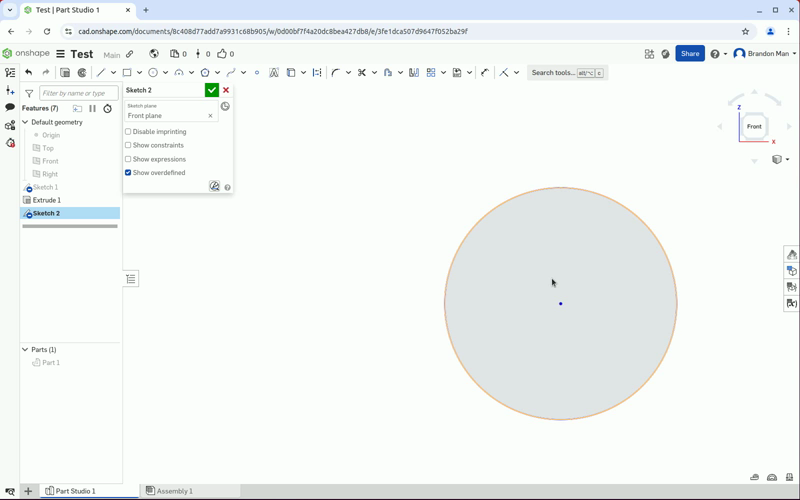
scroll(6)
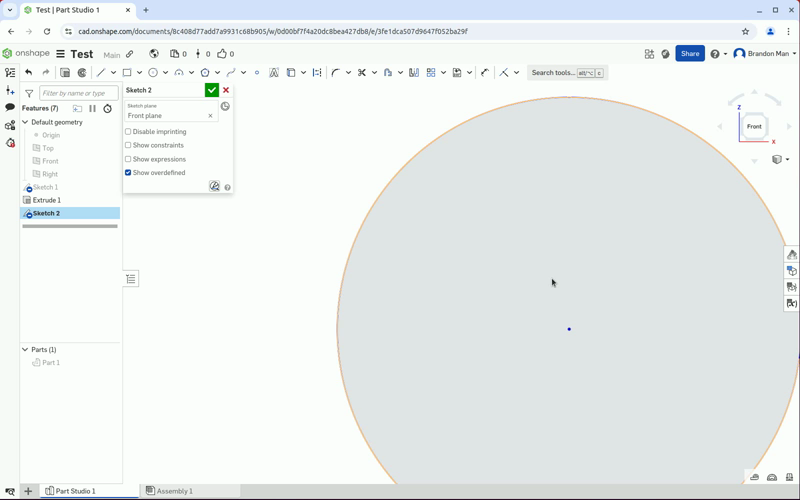
click(552, 278)
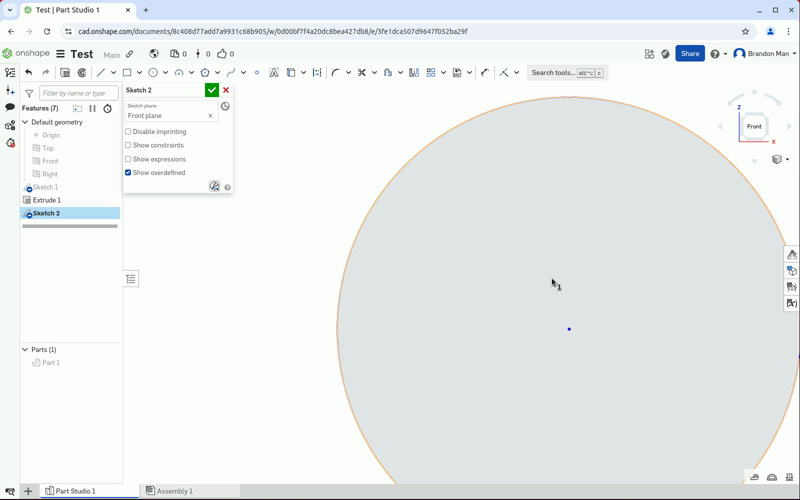
scroll(-6)
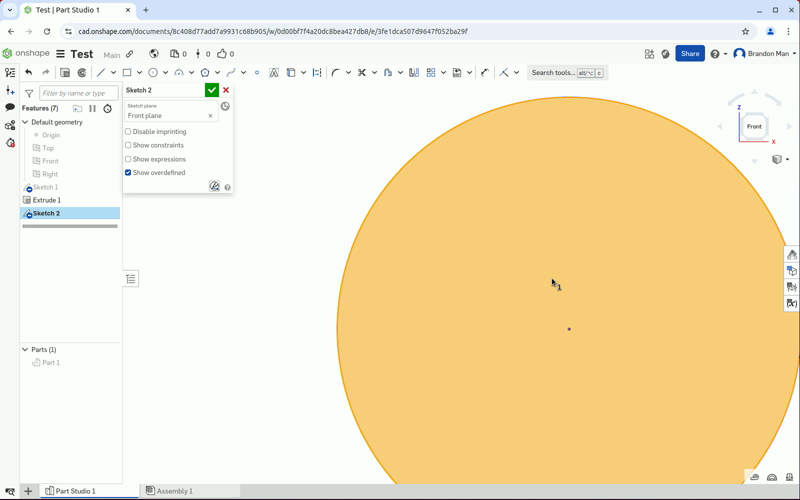
scroll(-6)
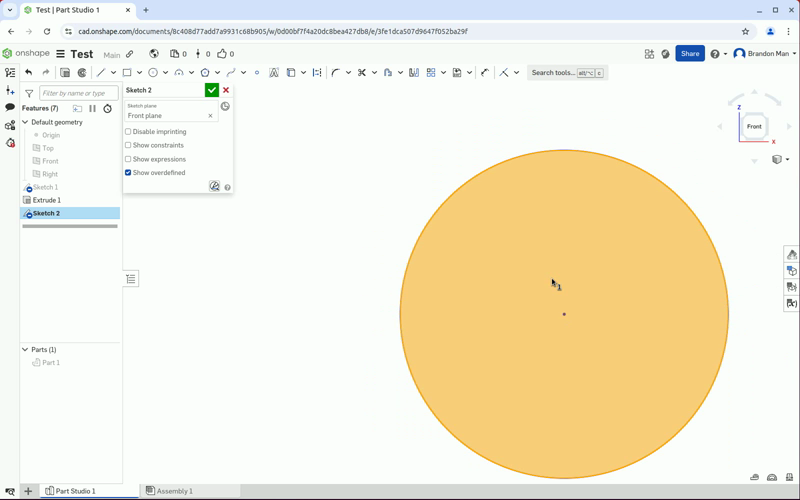
scroll(-6)
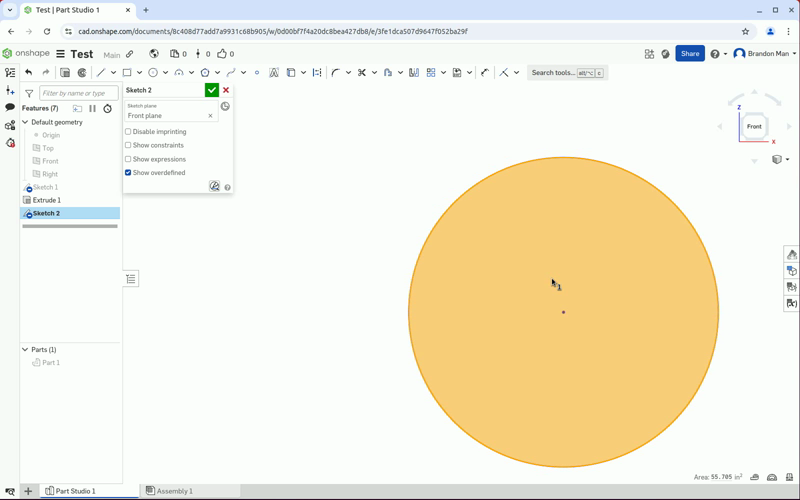
scroll(-6)
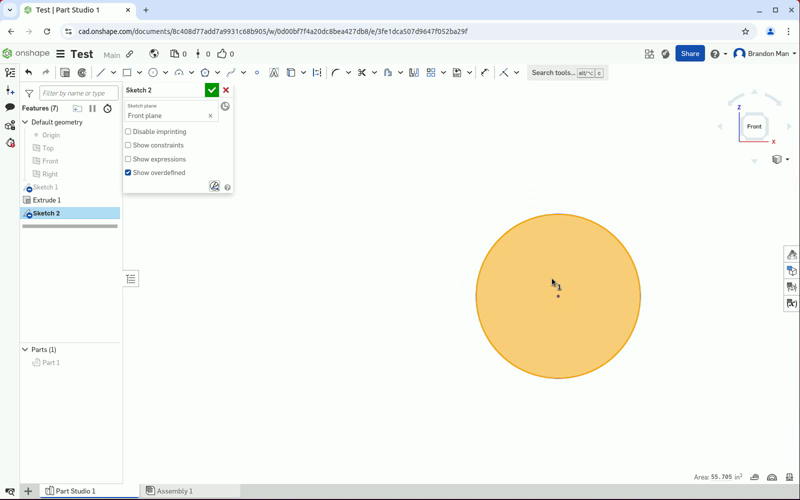
scroll(-6)
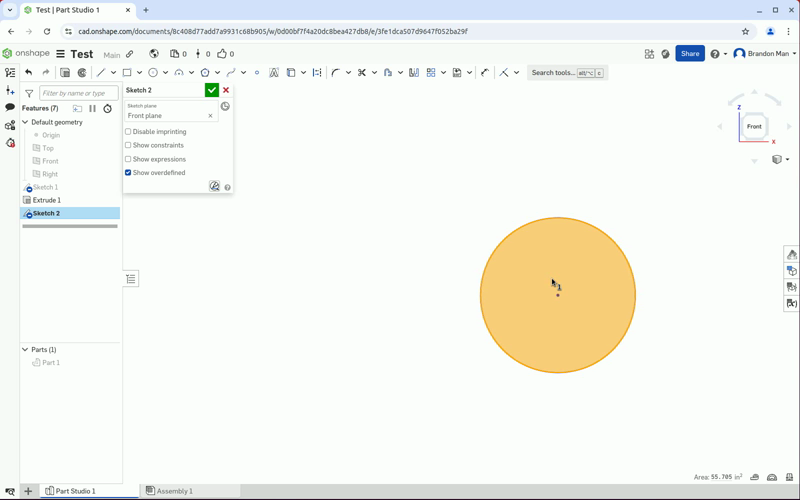
scroll(-6)
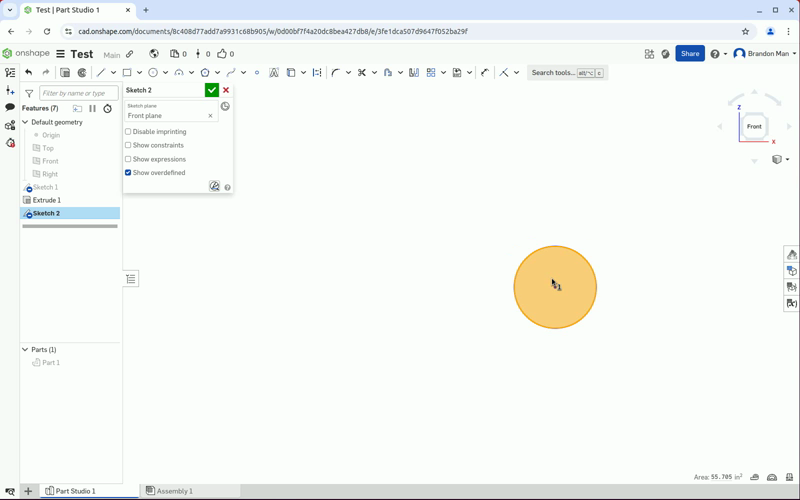
scroll(-6)
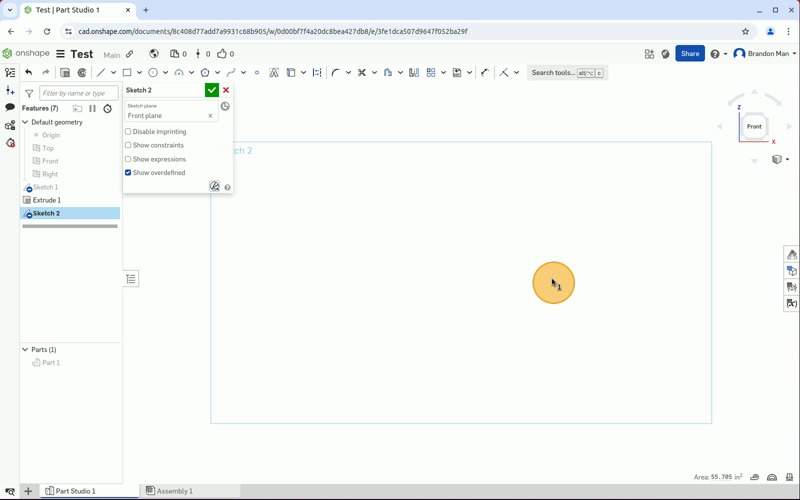
mouse_move(73, 352)
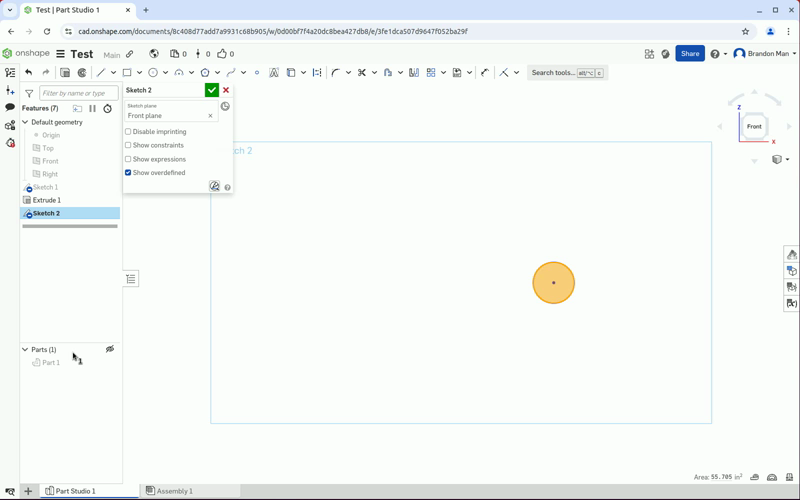
key(shift+y)
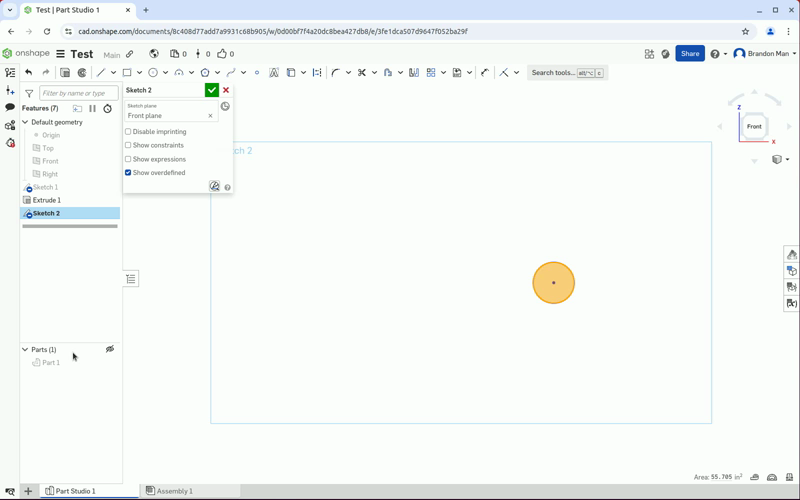
key(shift+e)
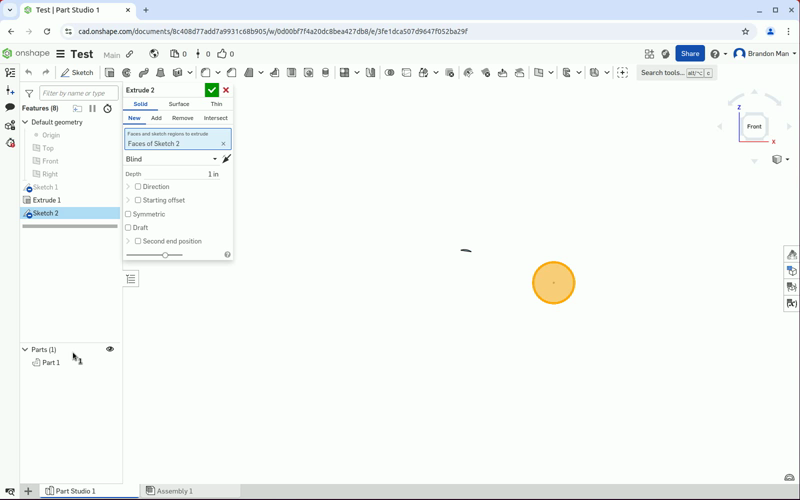
mouse_move(143, 106)
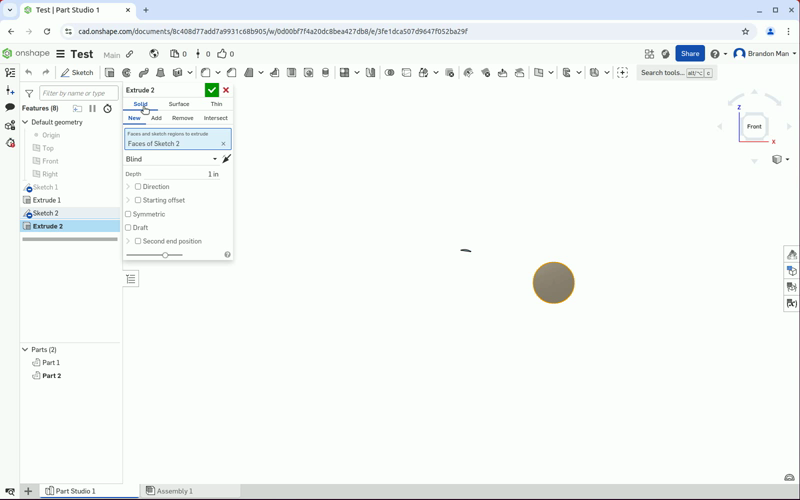
click(143, 106)
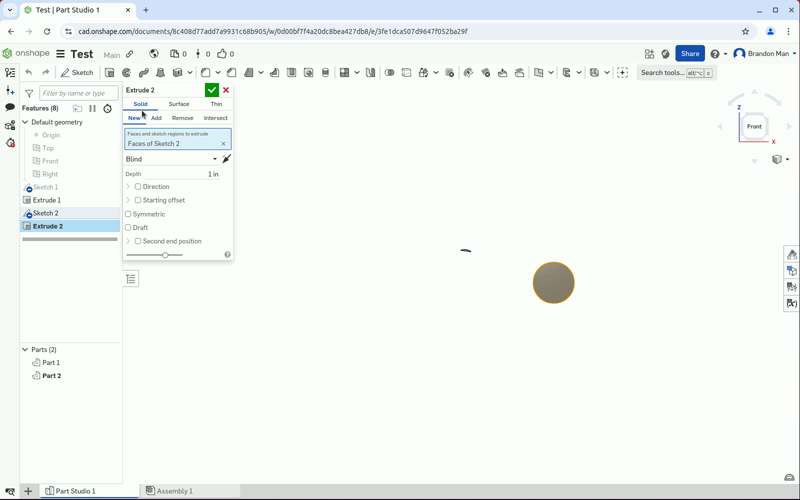
mouse_move(137, 120)
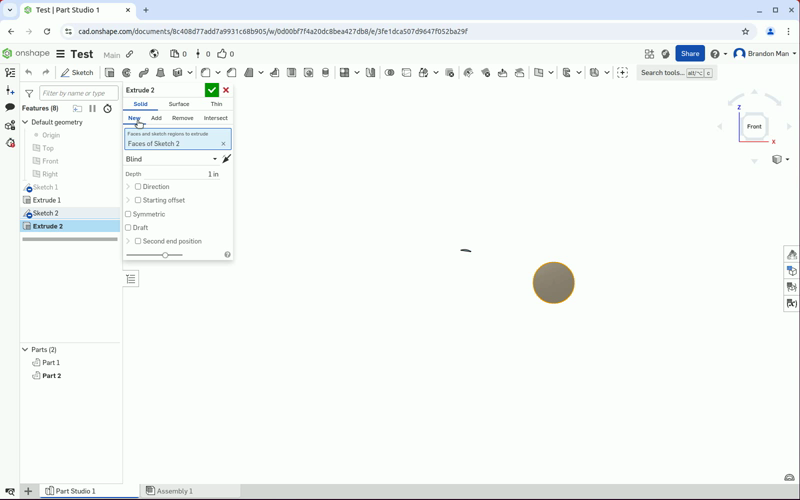
click(137, 120)
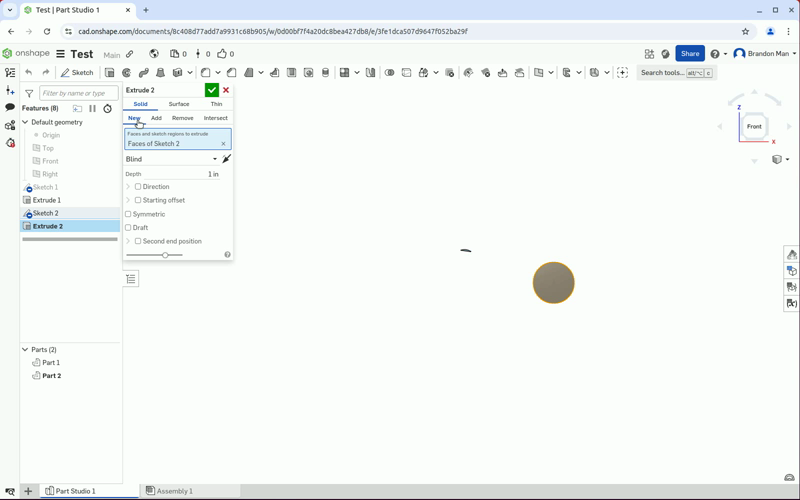
key(tab, 4)
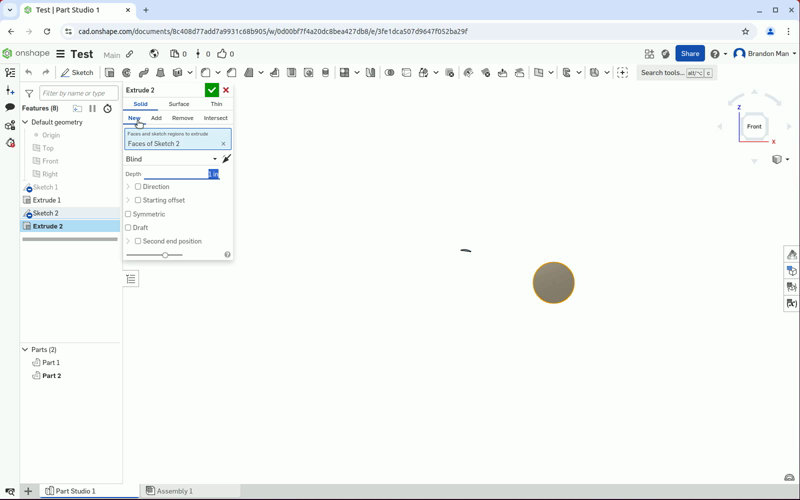
text(5.536)
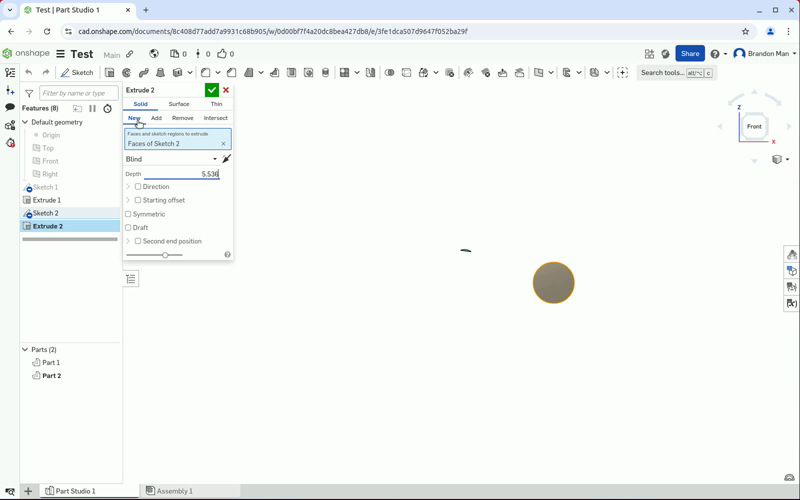
key(enter)
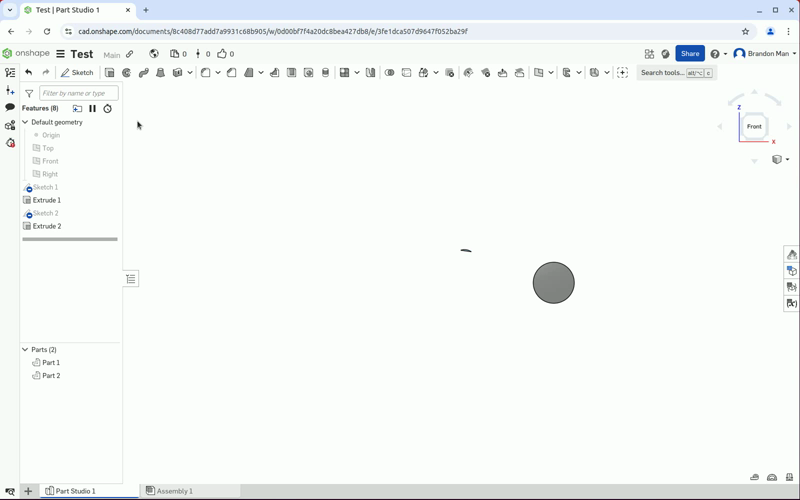
key(shift+h)
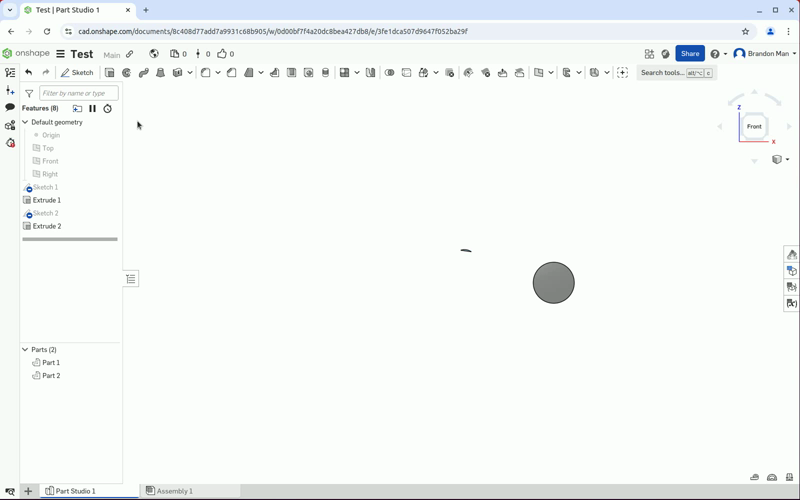
key(shift+h)
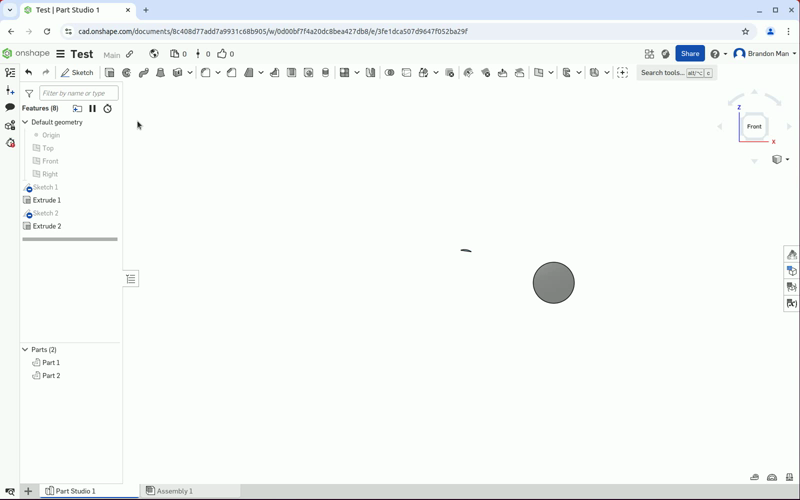
mouse_move(73, 189)
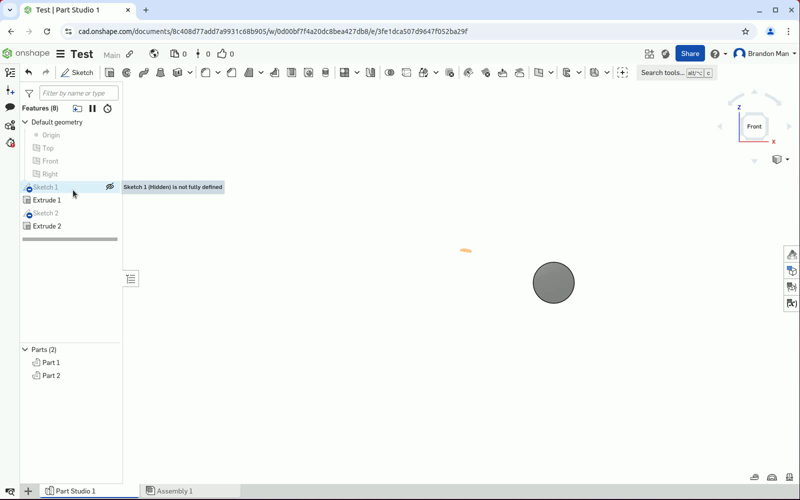
click(73, 189)
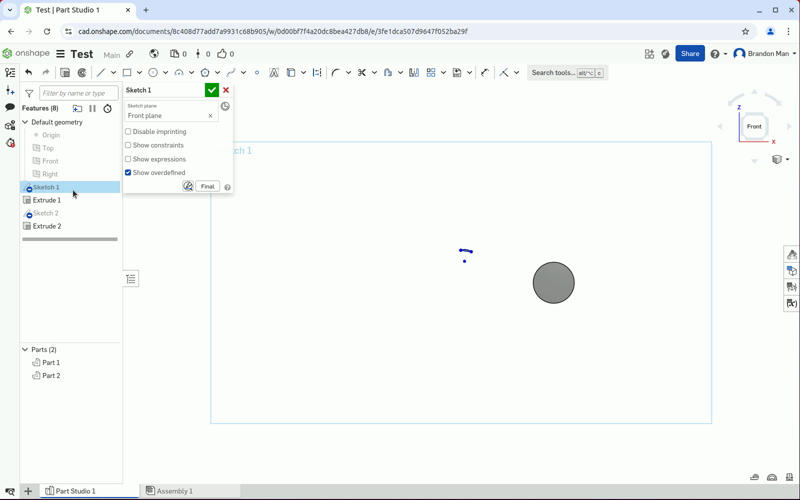
mouse_move(229, 92)
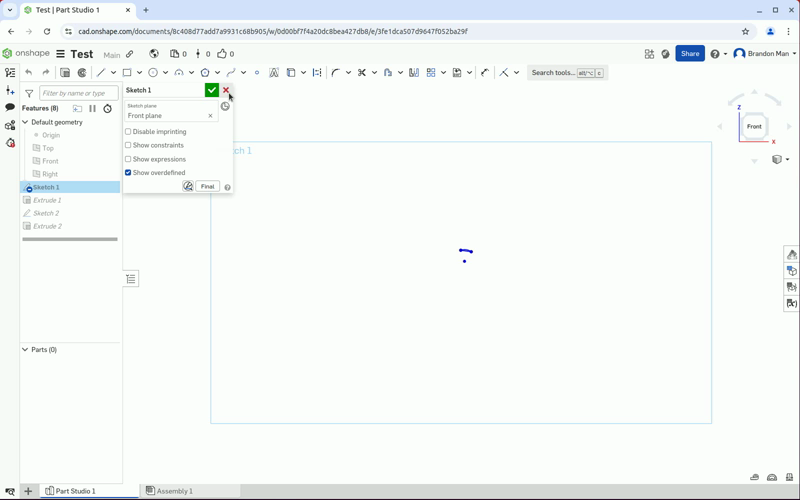
click(229, 92)
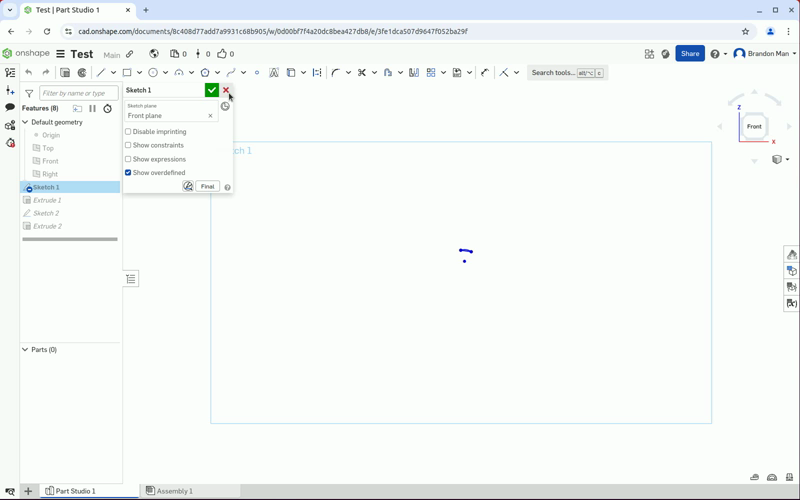
key(shift+s)
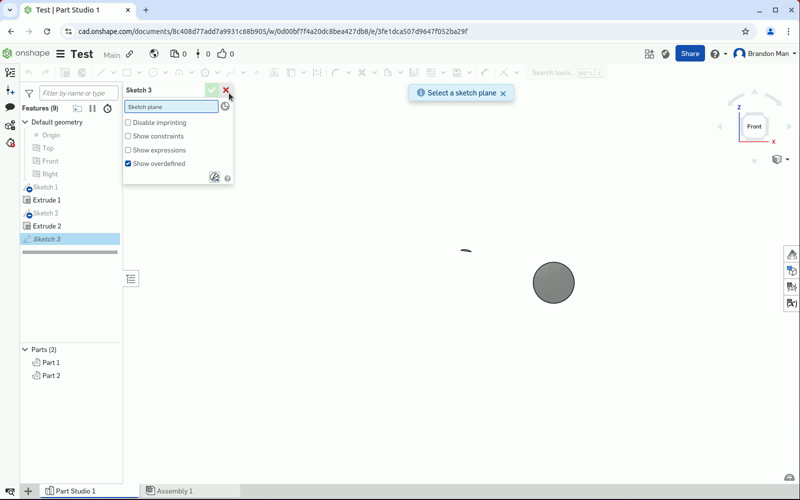
mouse_move(73, 163)
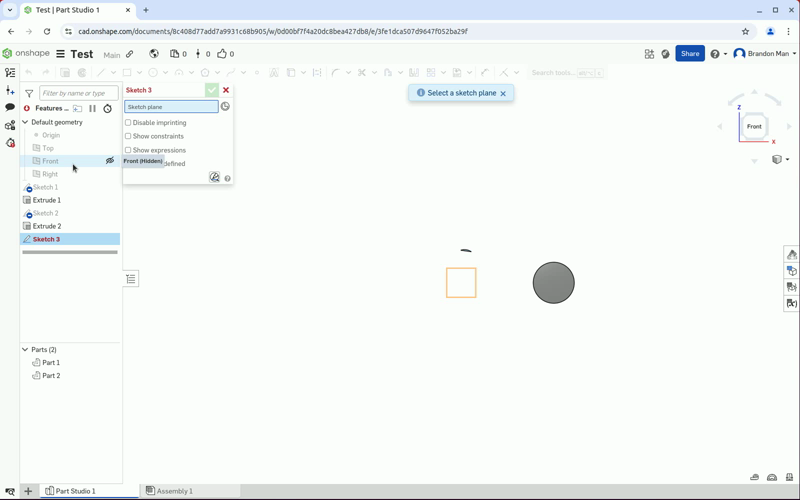
click(73, 163)
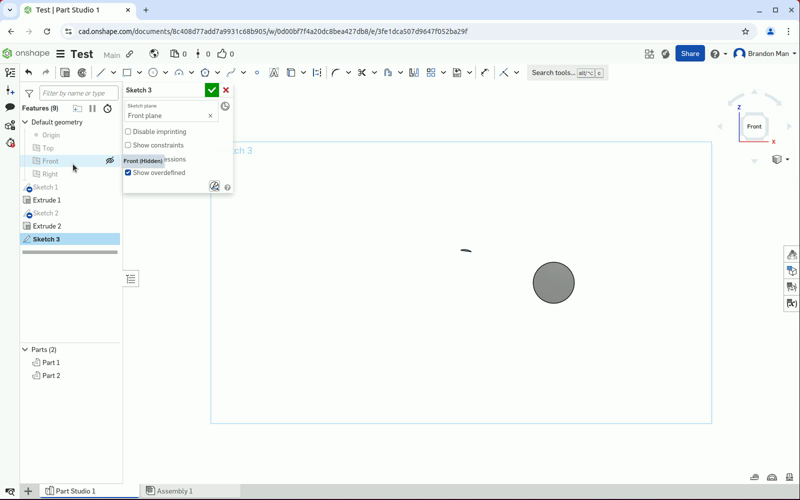
mouse_move(73, 352)
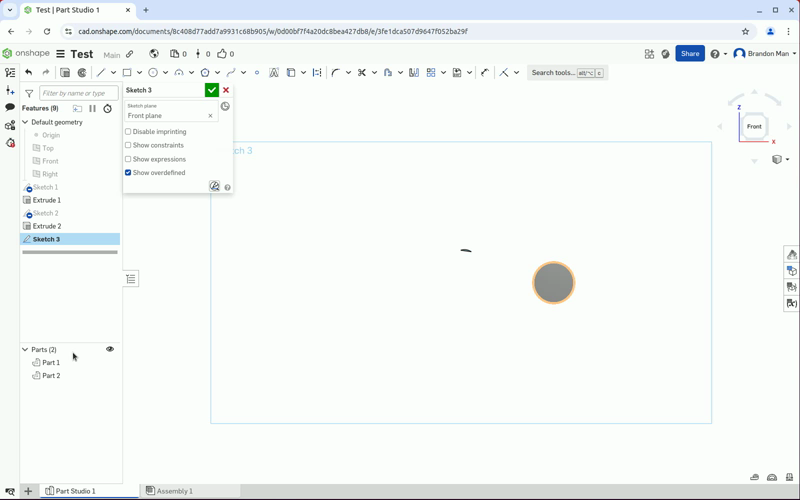
key(y)
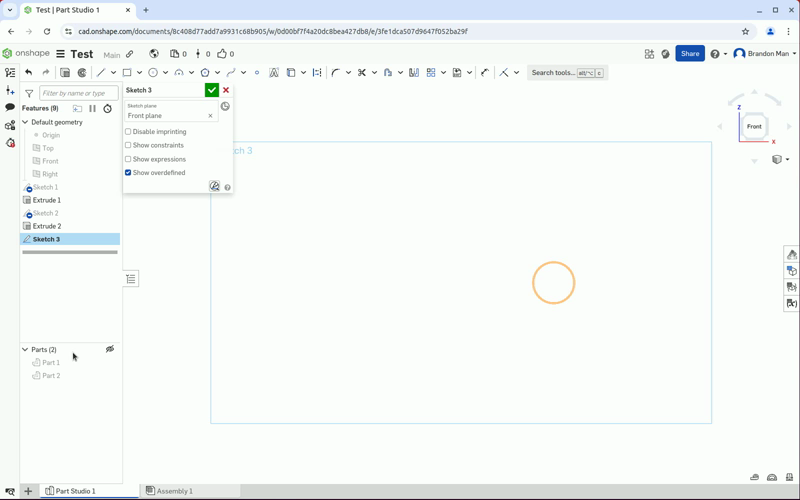
key(a)
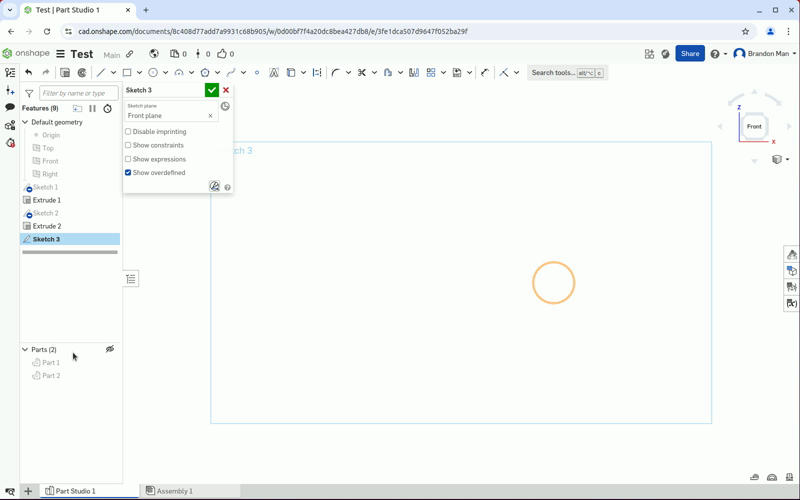
key_down(shift)
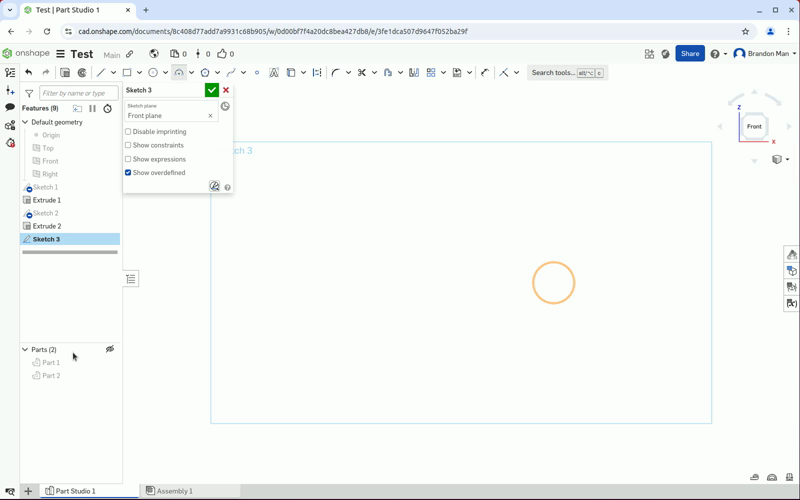
mouse_move(460, 250)
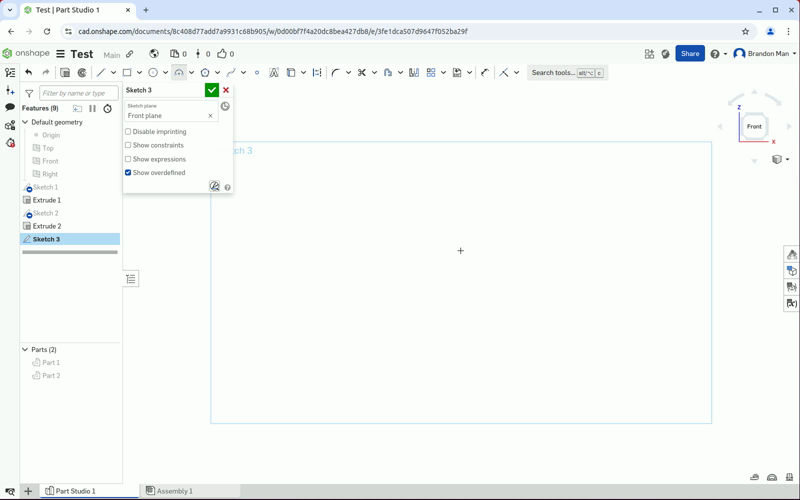
click(460, 250)
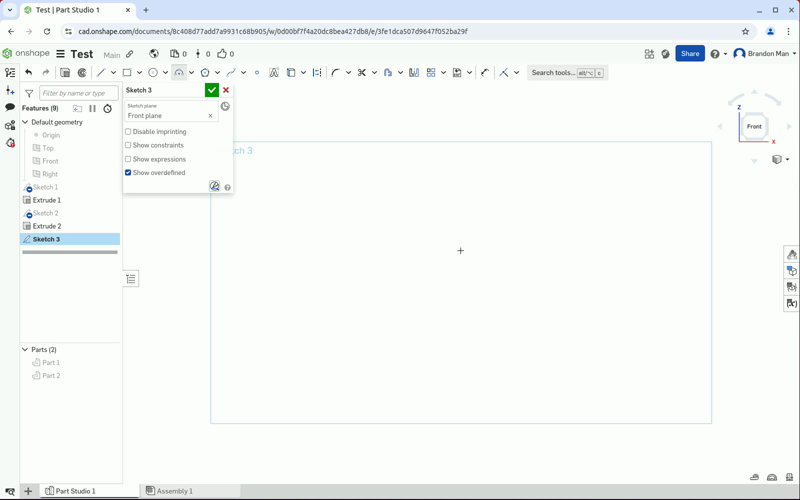
key_up(shift)
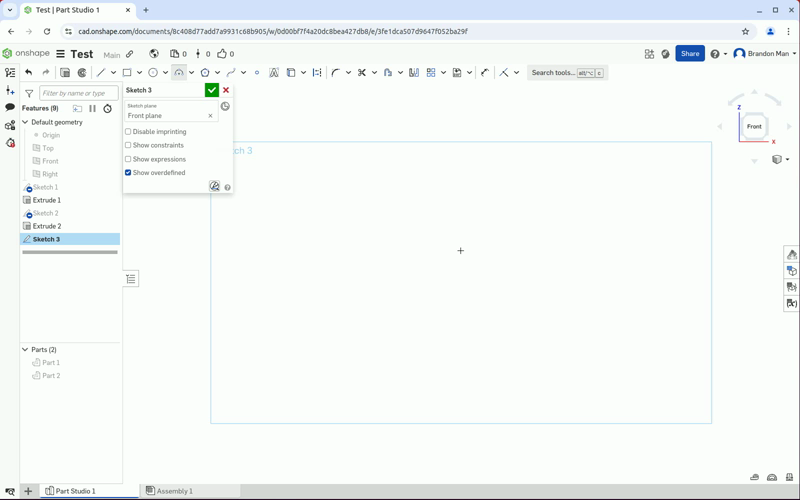
key_down(shift)
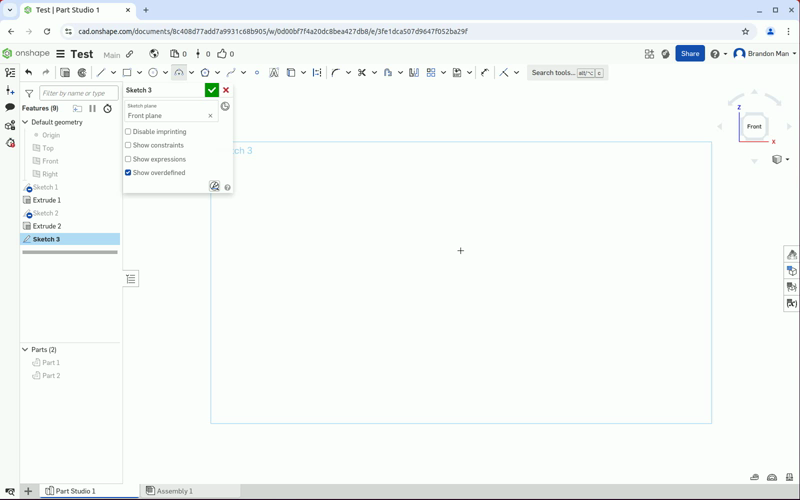
mouse_move(469, 251)
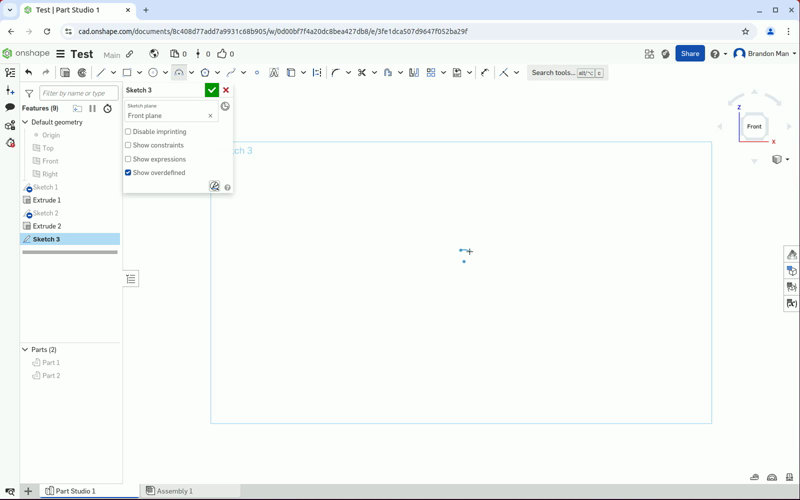
click(469, 251)
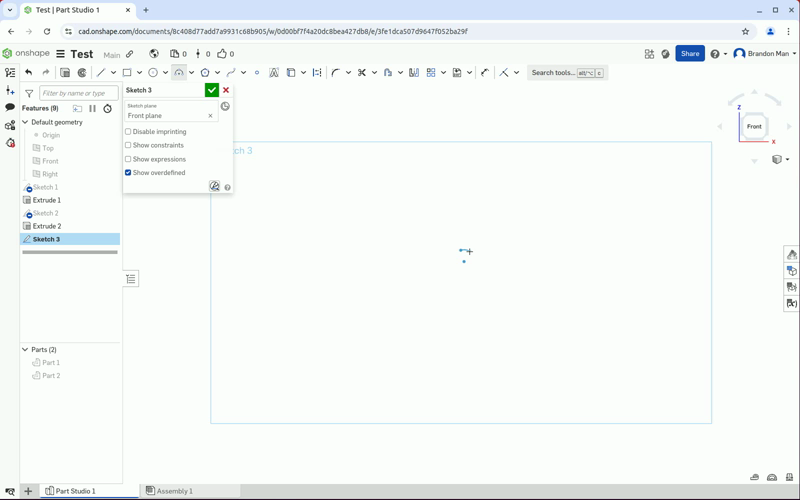
mouse_move(456, 312)
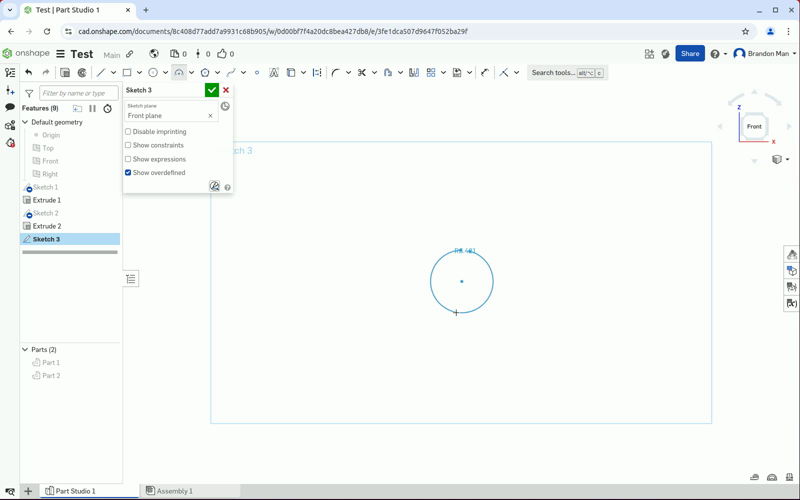
click(456, 312)
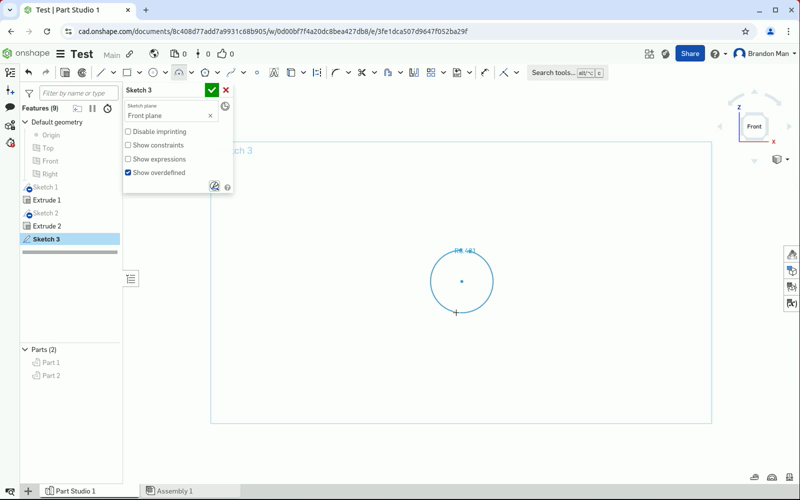
key_up(shift)
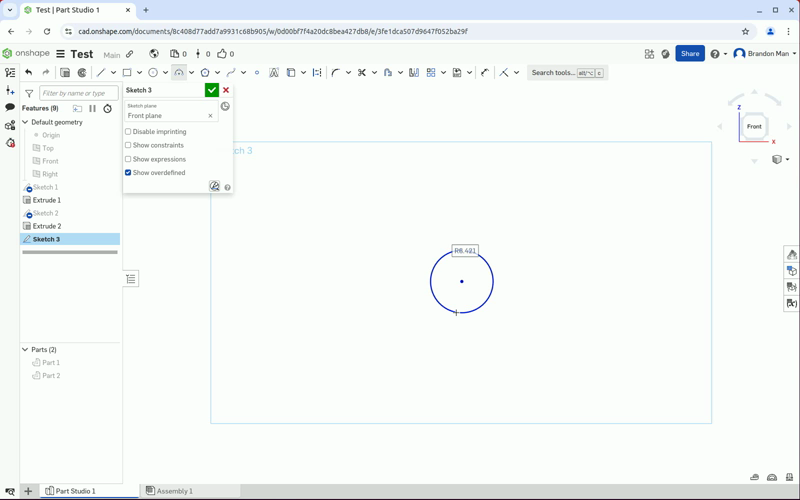
key(esc)
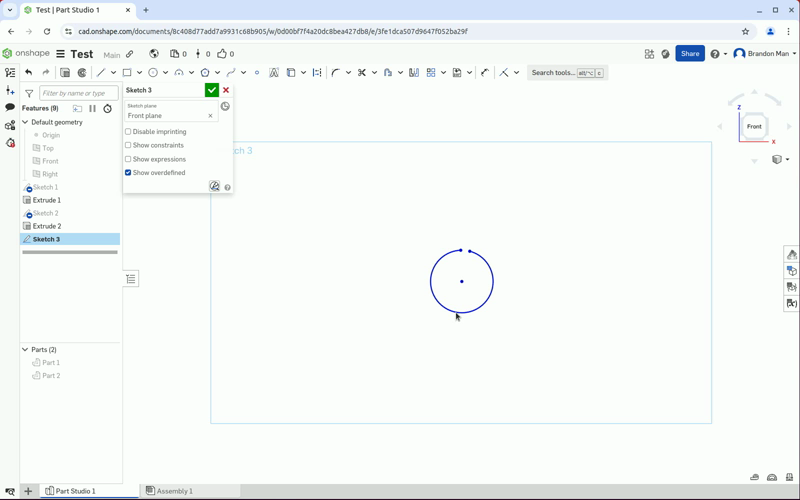
key(l)
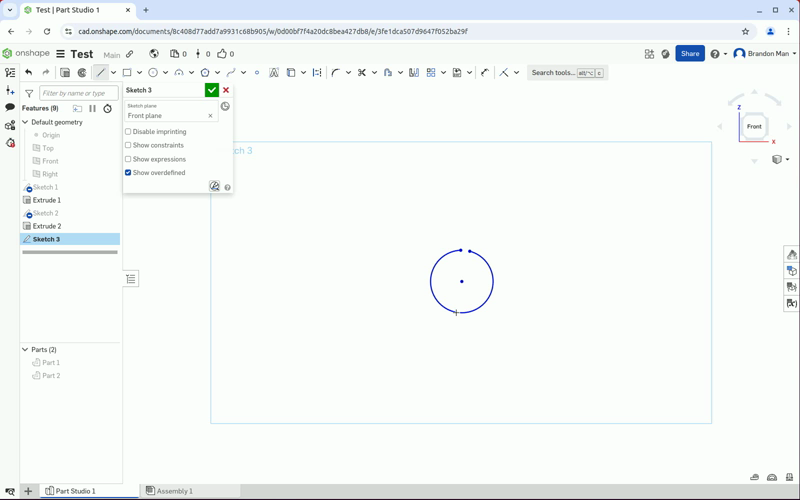
mouse_move(469, 251)
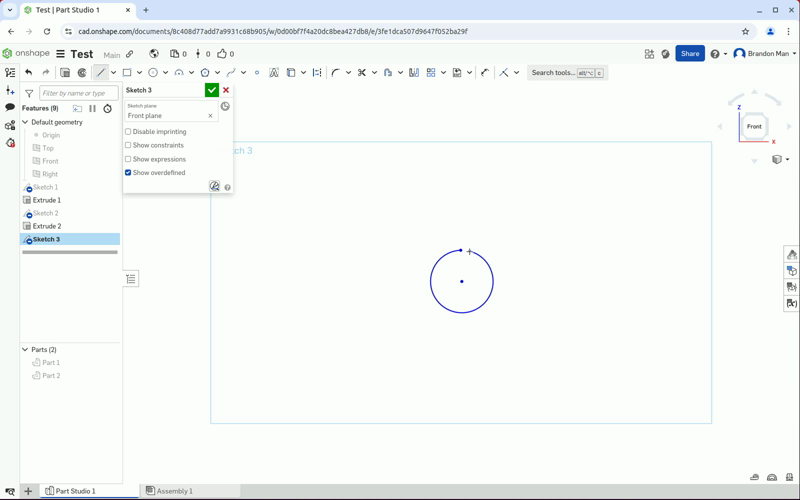
click(469, 251)
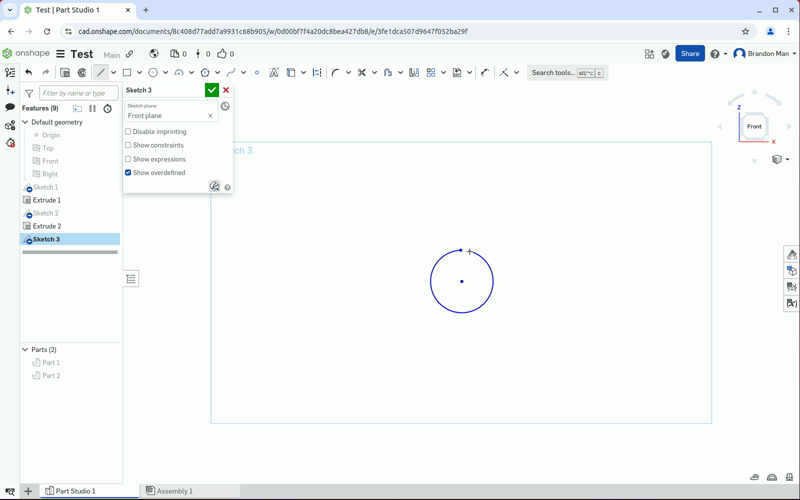
mouse_move(499, 251)
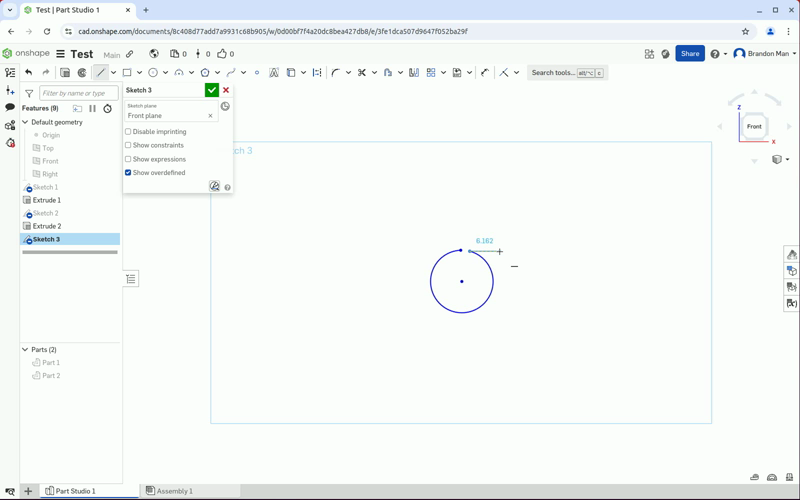
key_down(shift)
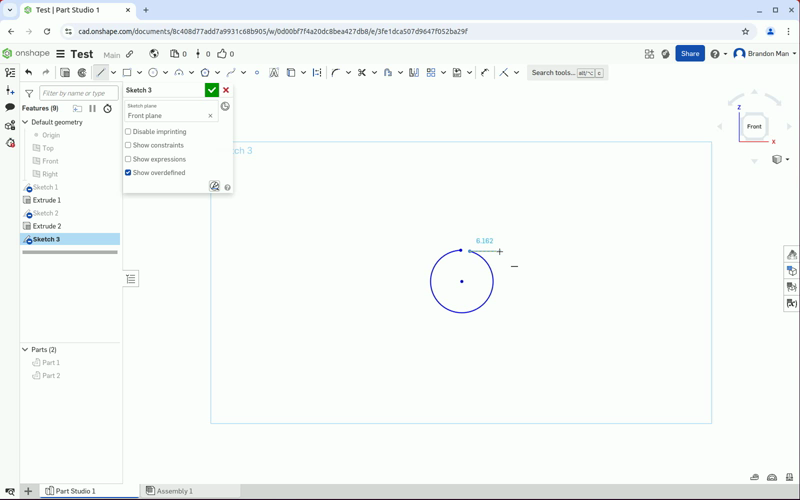
mouse_move(460, 250)
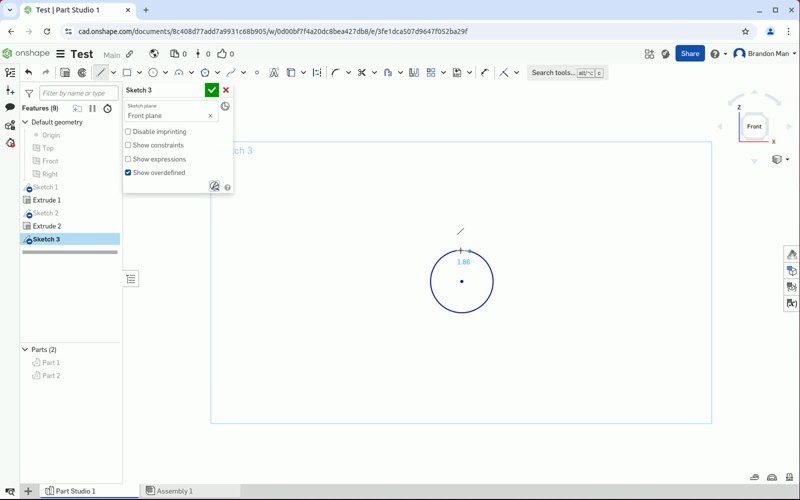
key_up(shift)
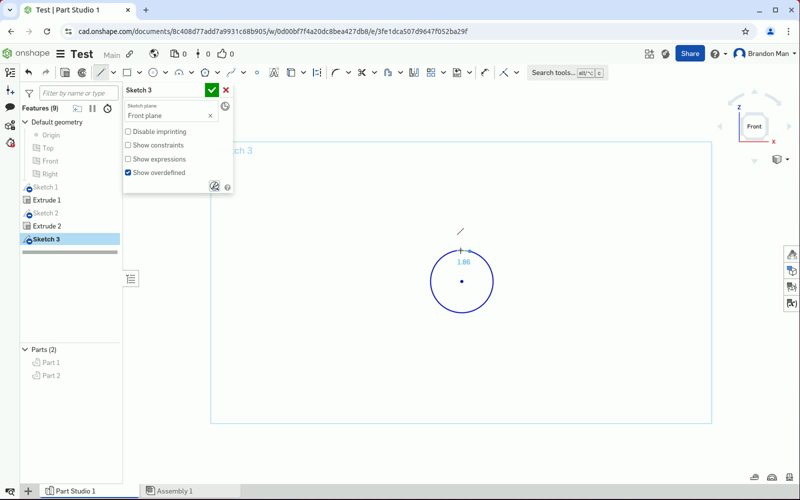
click(460, 250)
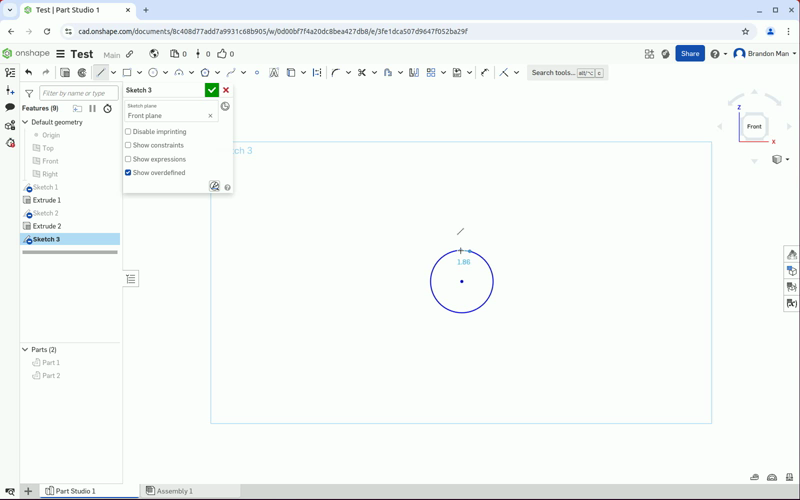
key(esc)
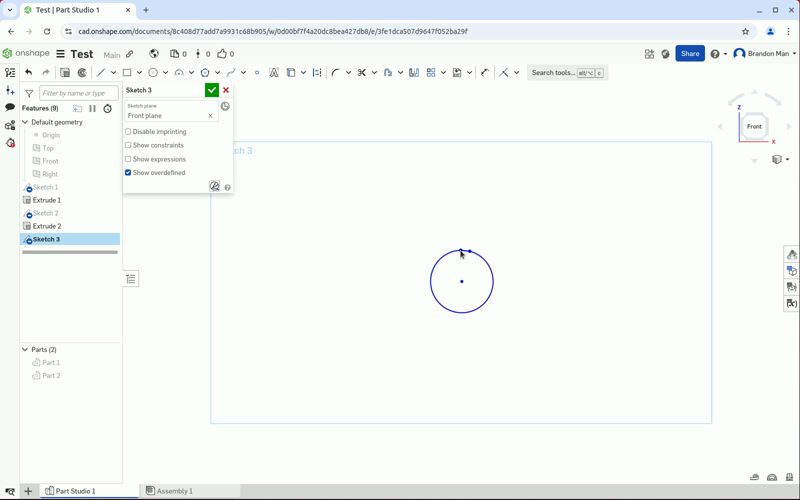
mouse_move(456, 285)
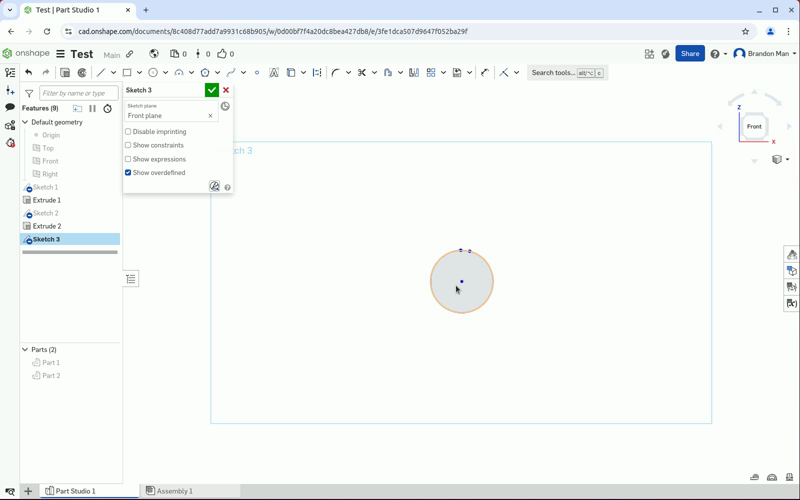
click(456, 285)
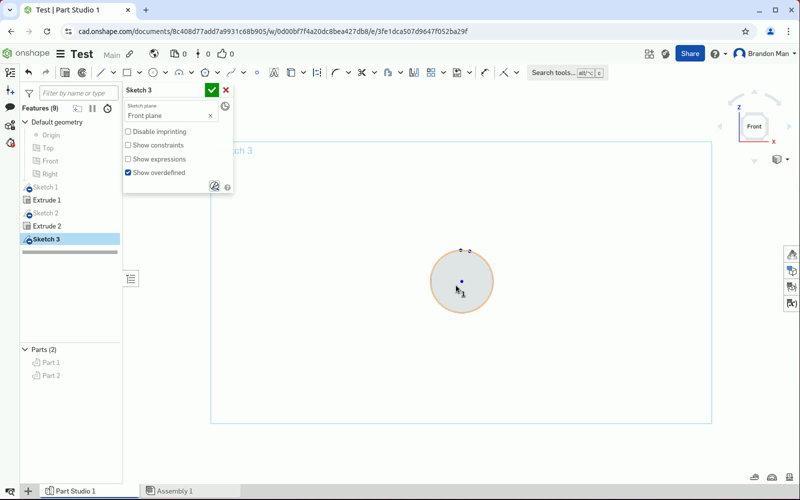
mouse_move(73, 352)
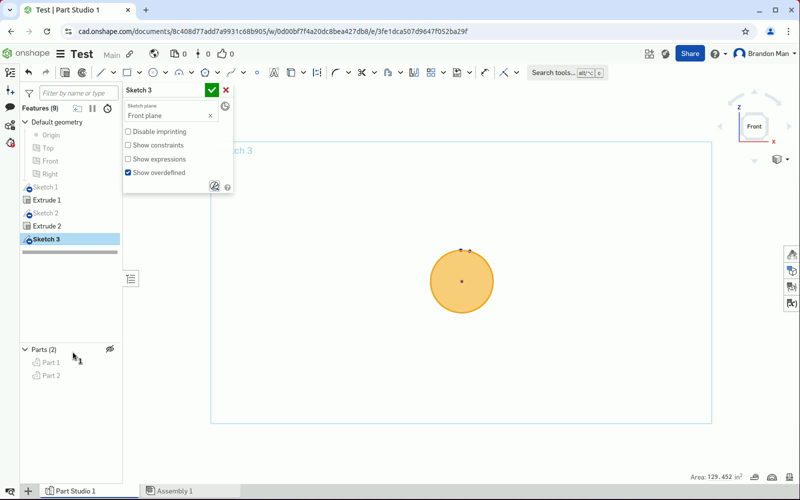
key(shift+y)
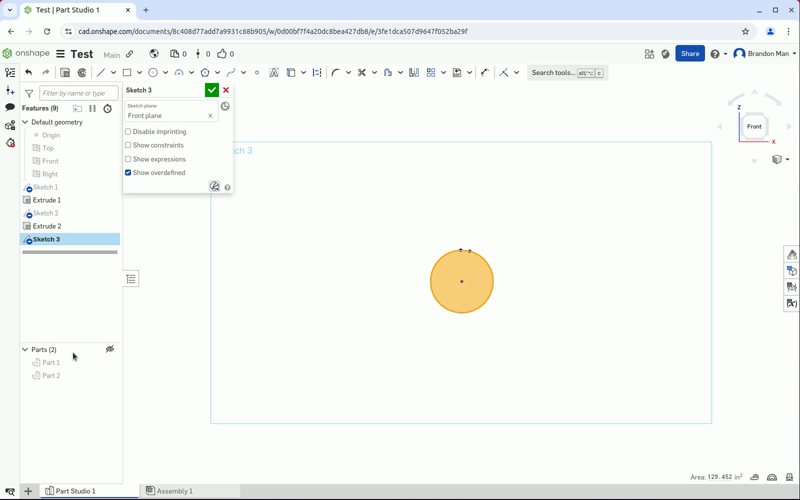
key(shift+e)
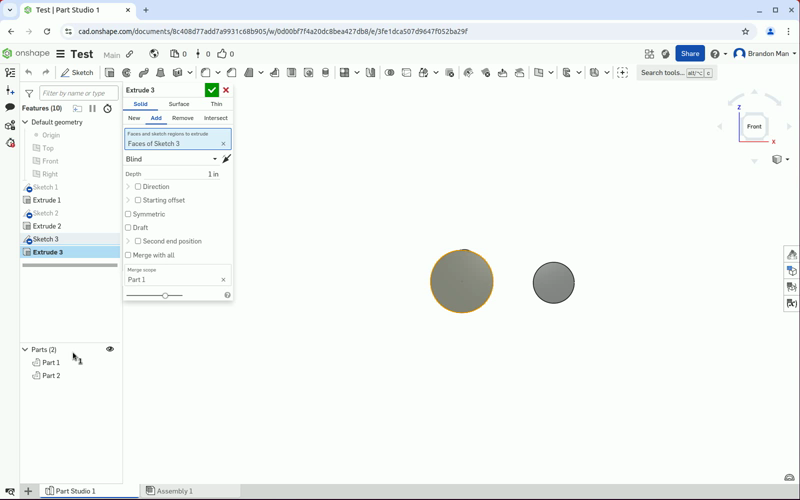
mouse_move(143, 106)
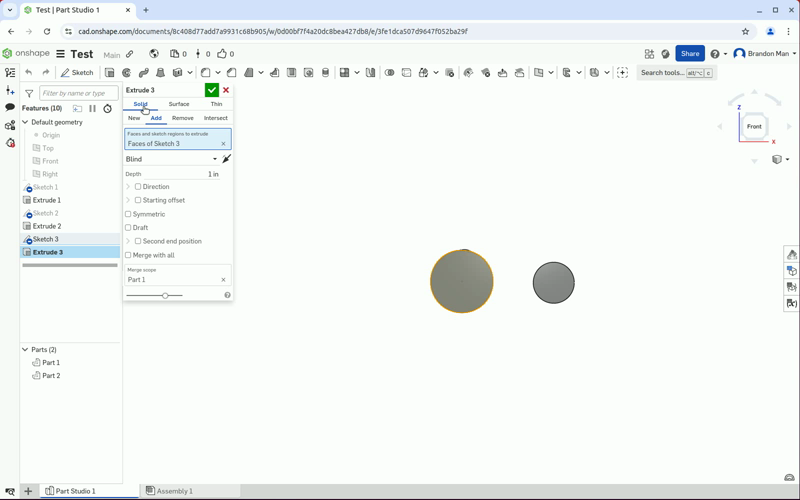
click(143, 106)
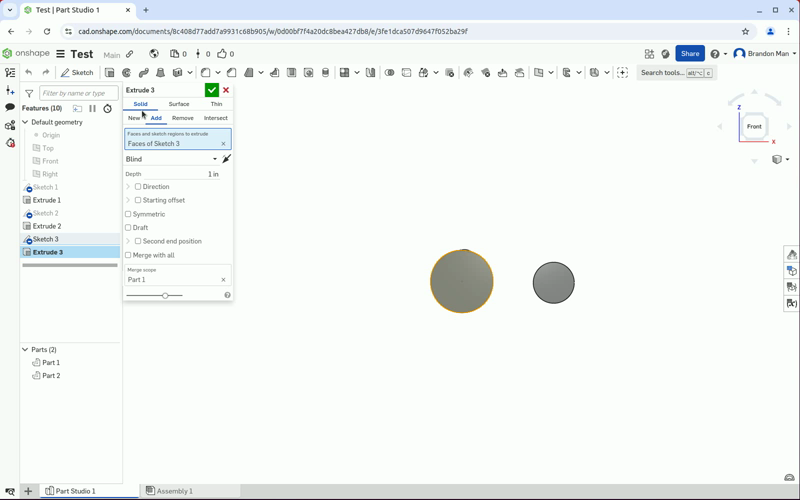
mouse_move(137, 120)
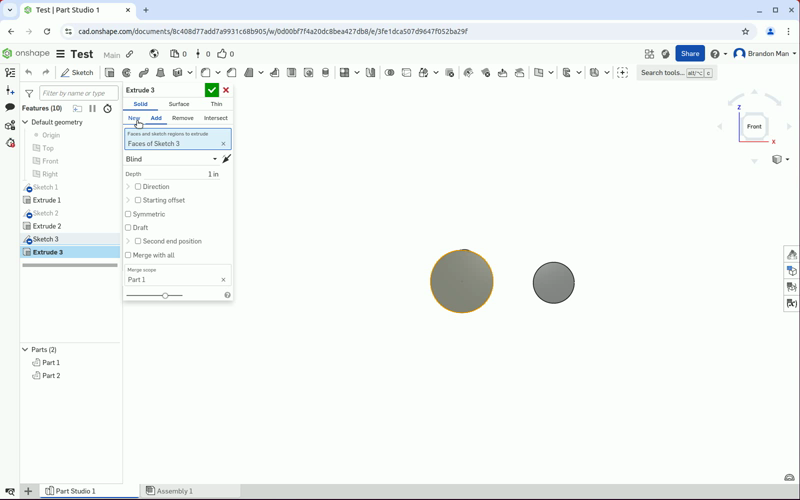
click(137, 120)
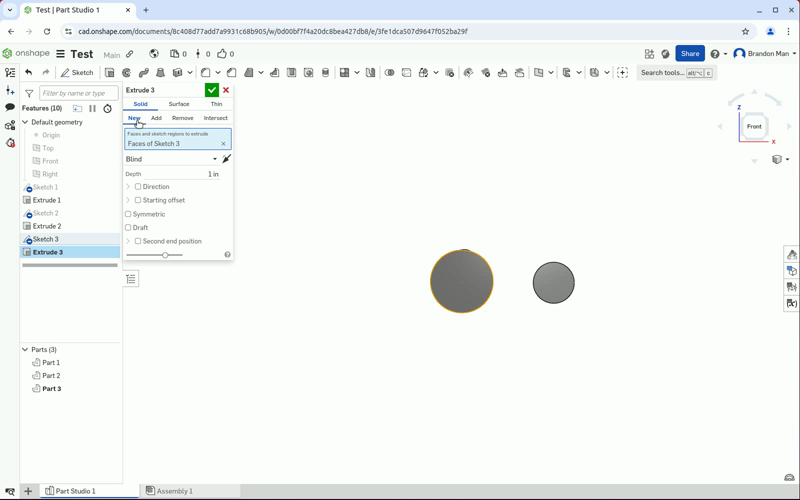
key(tab, 4)
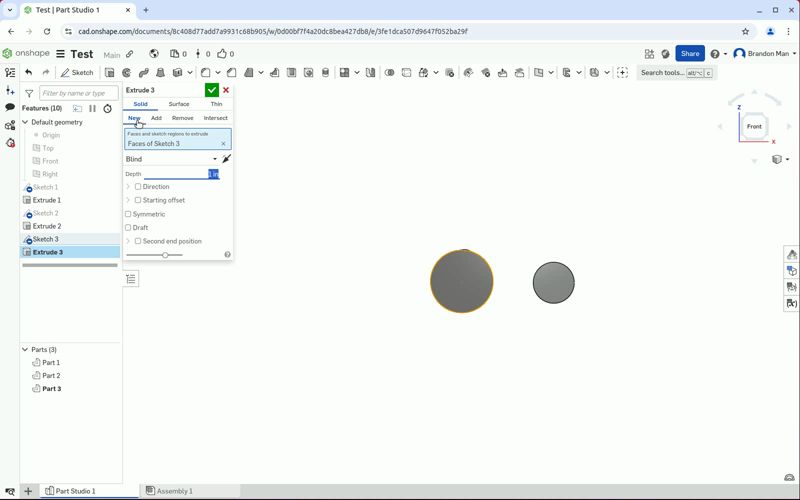
text(5.536)
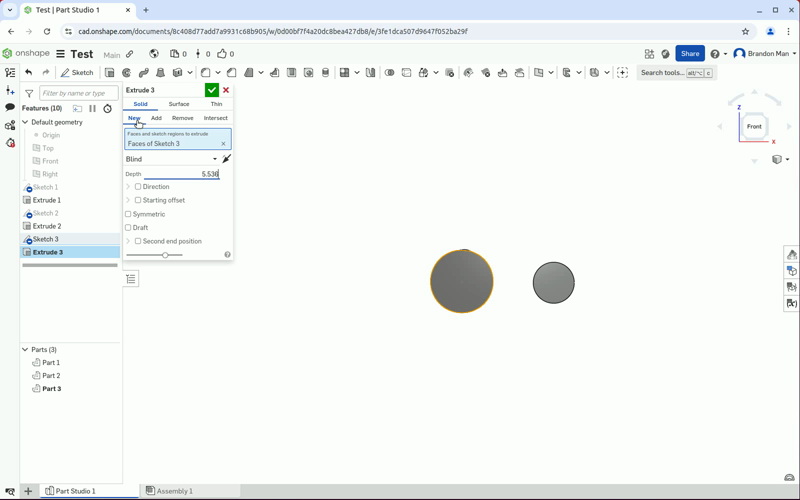
key(enter)
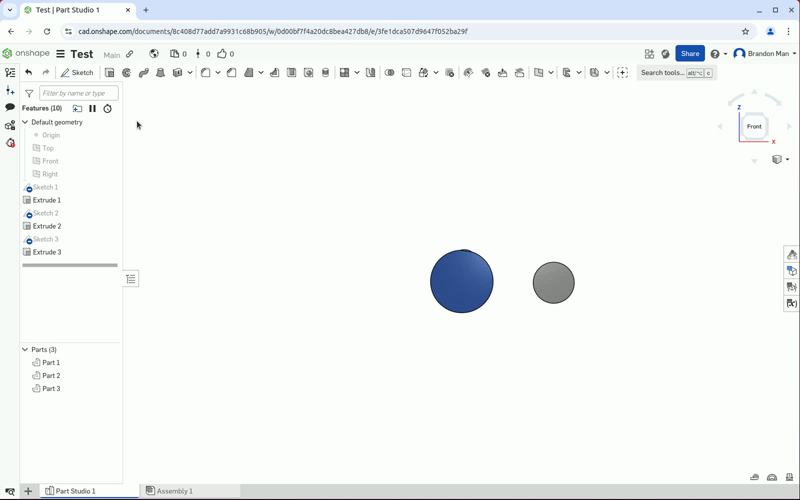
key(shift+h)
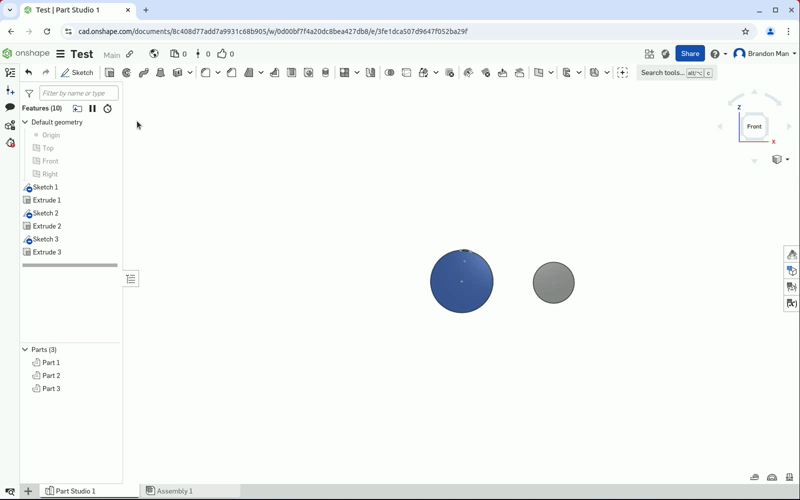
key(shift+h)
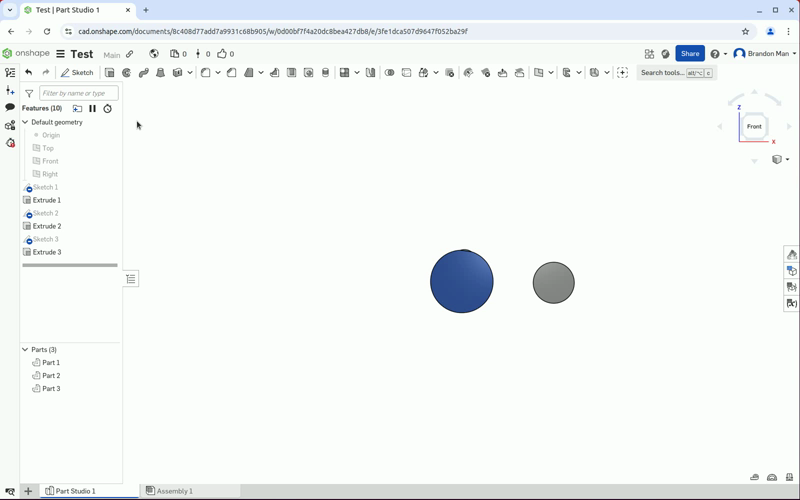
mouse_move(73, 189)
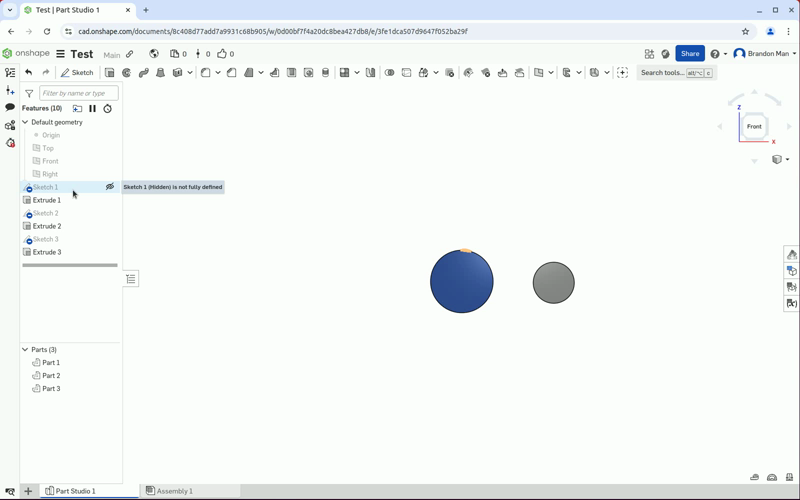
click(73, 189)
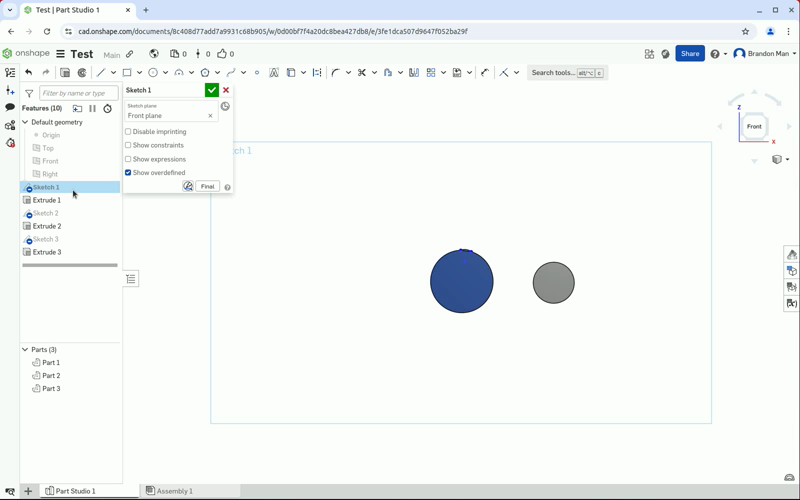
mouse_move(229, 92)
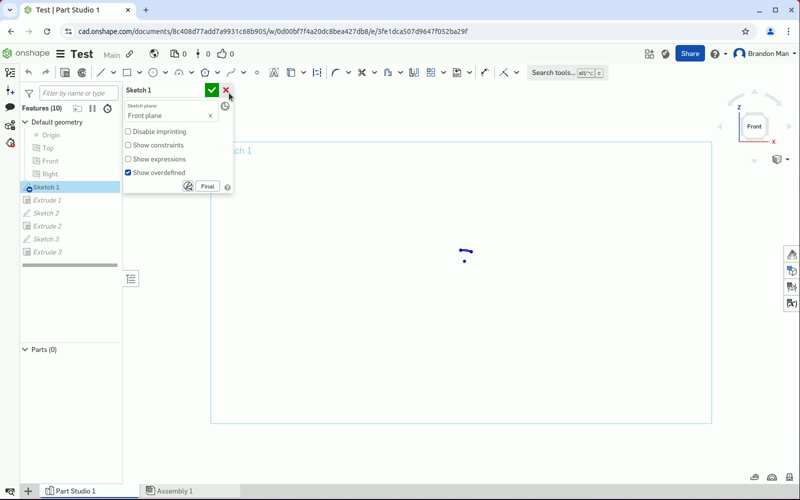
click(229, 92)
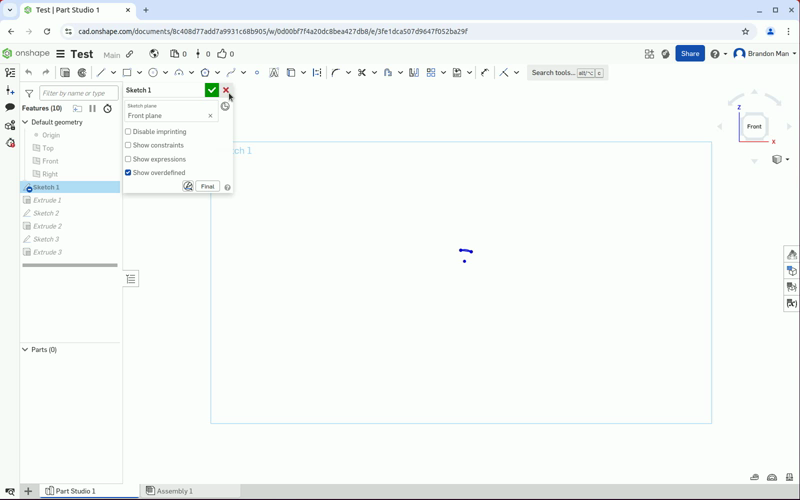
key(shift+s)
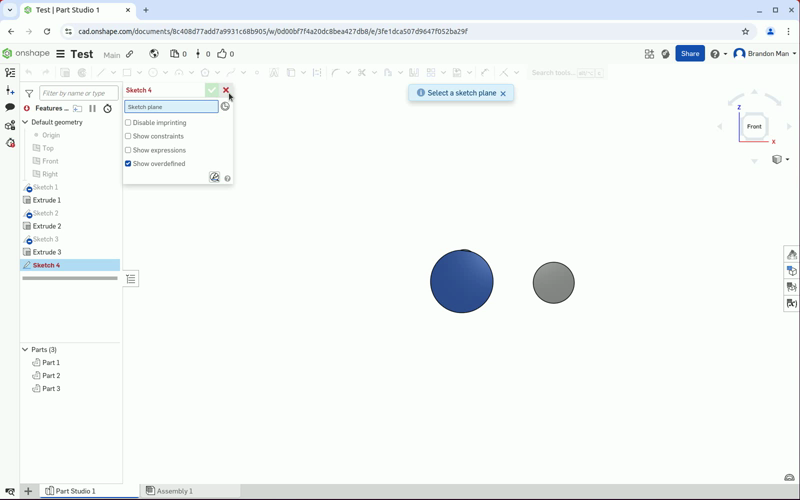
mouse_move(73, 163)
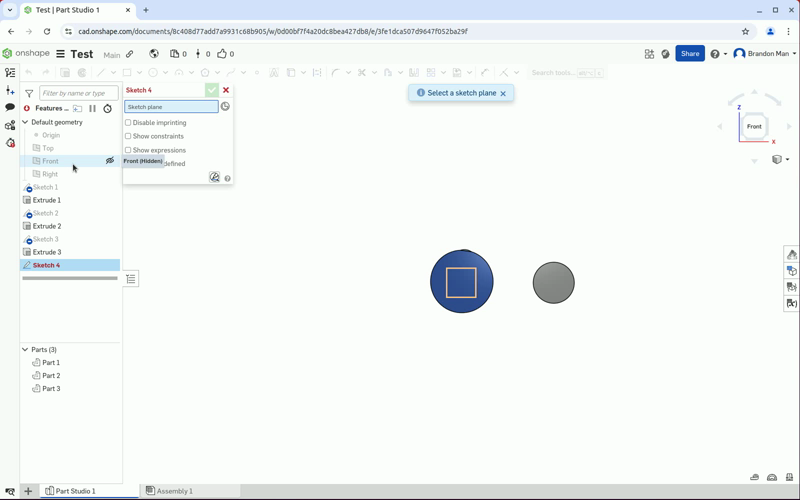
click(73, 163)
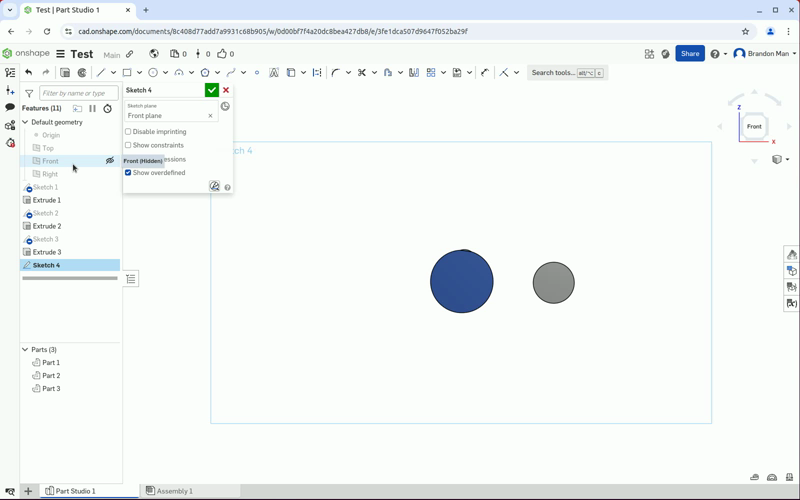
mouse_move(73, 352)
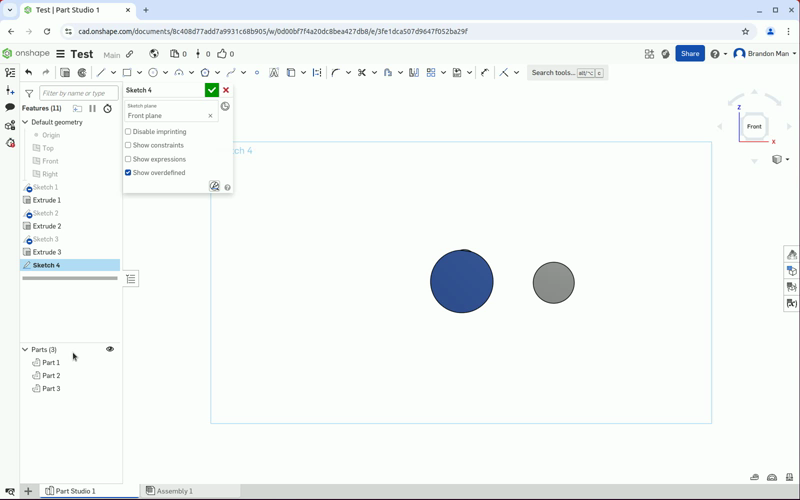
key(y)
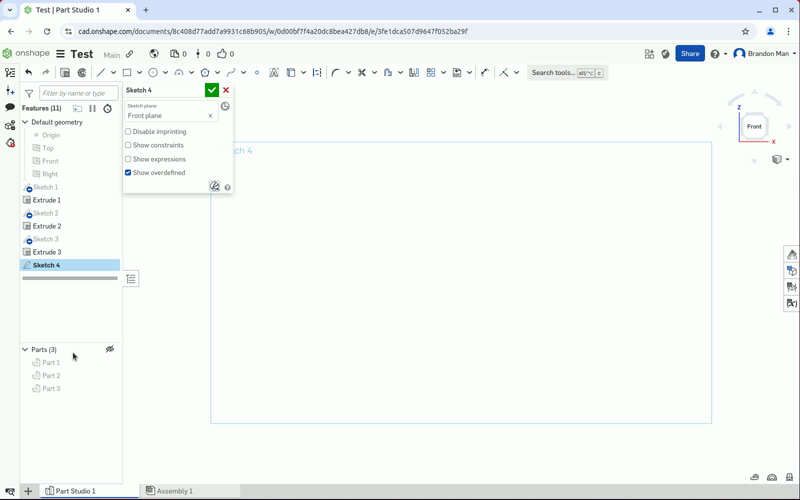
key(l)
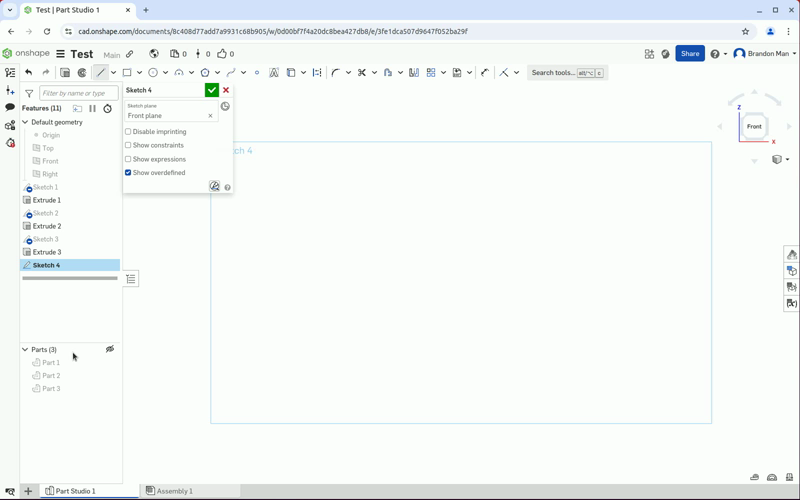
key_down(shift)
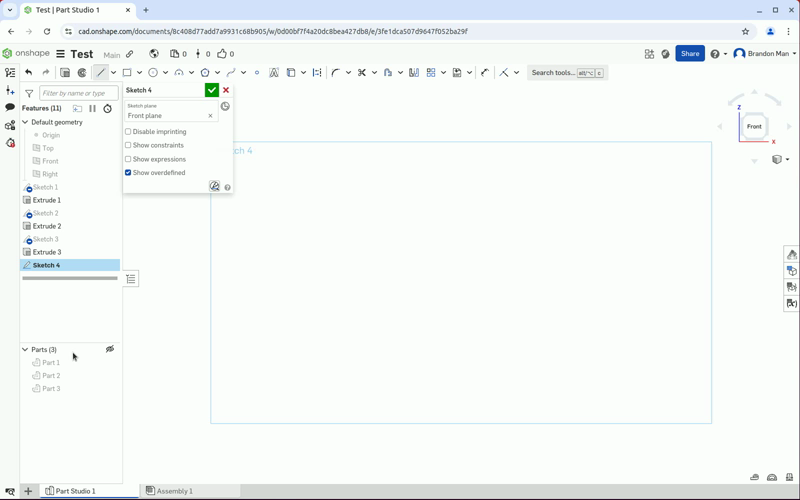
mouse_move(465, 315)
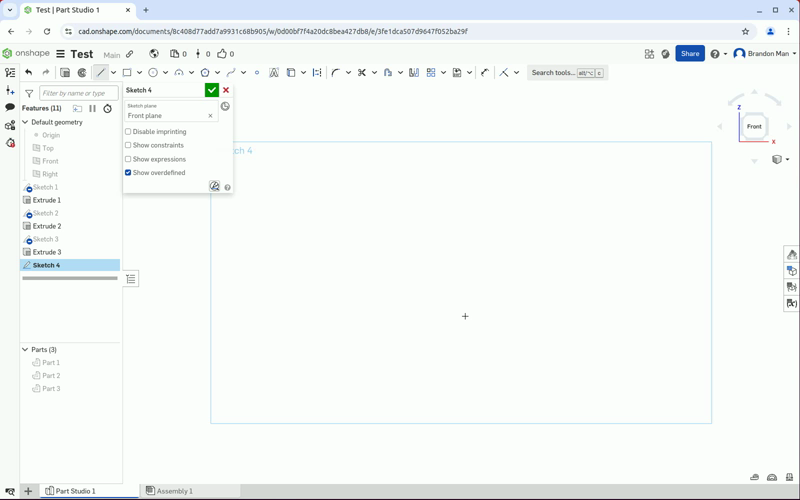
click(465, 315)
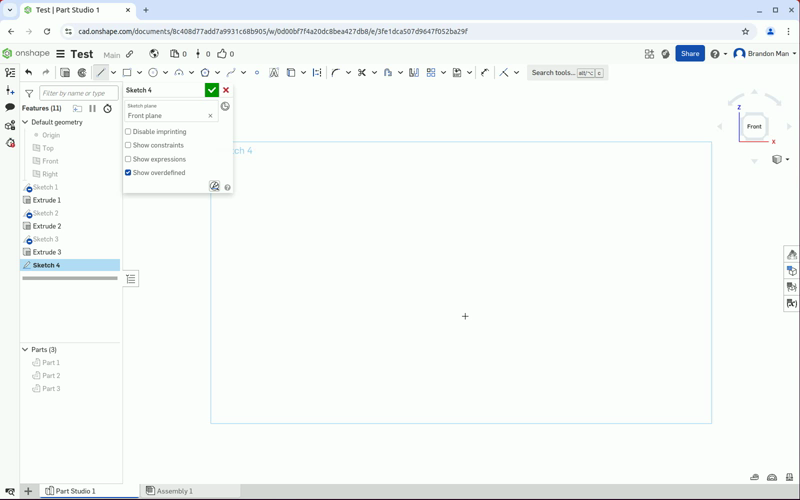
key_up(shift)
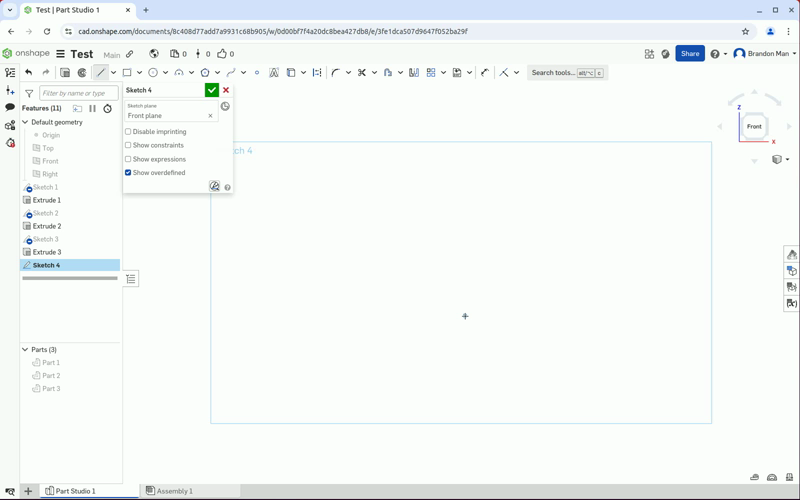
key_down(shift)
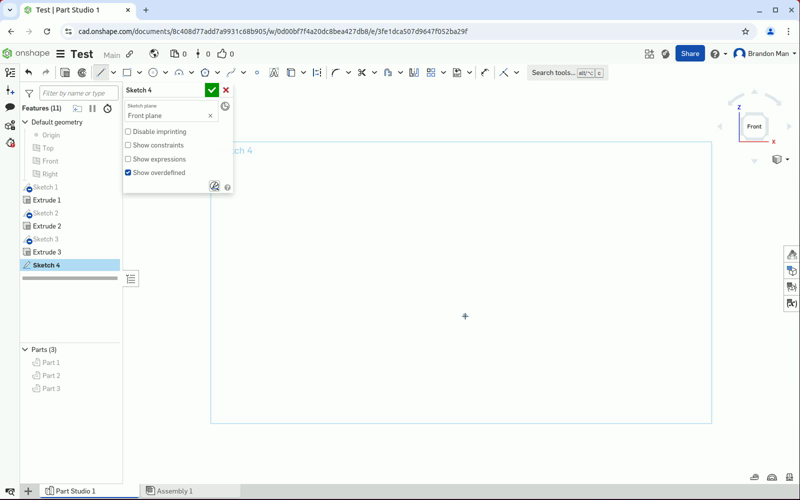
mouse_move(555, 302)
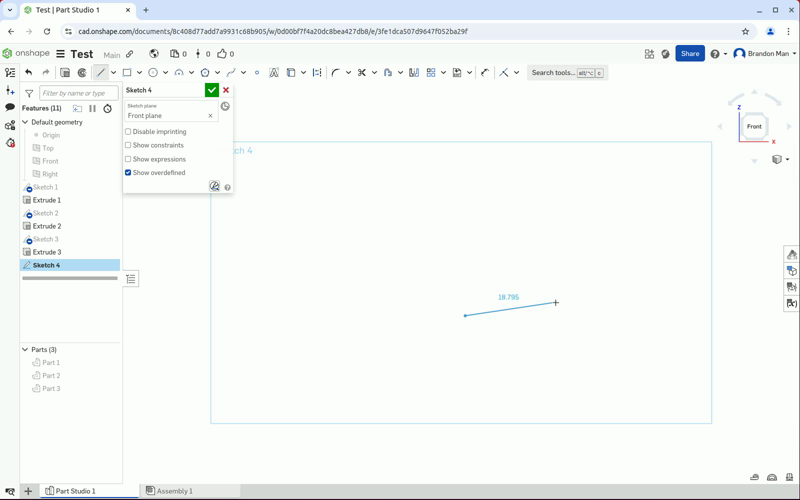
click(555, 302)
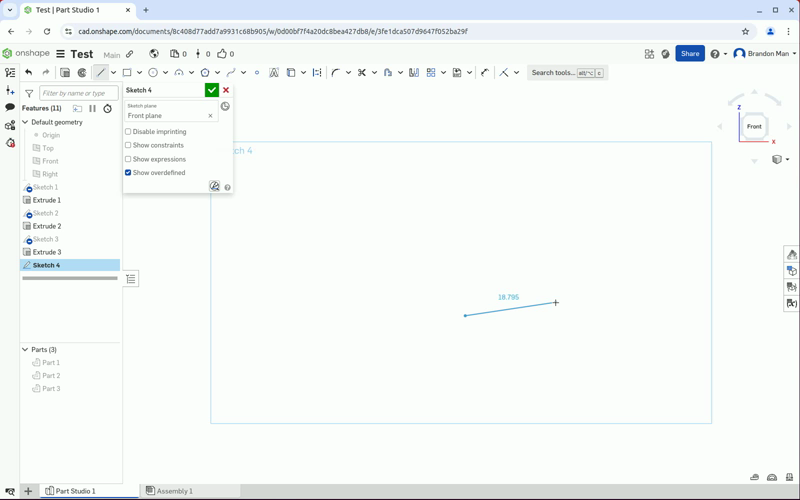
key_up(shift)
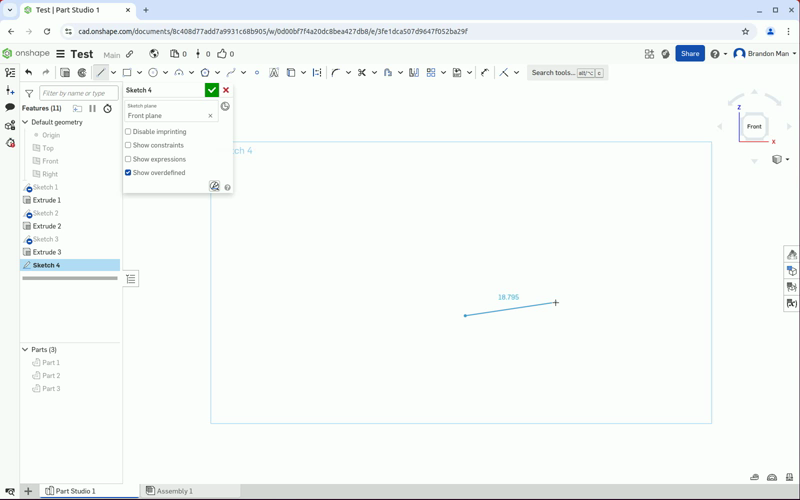
key(esc)
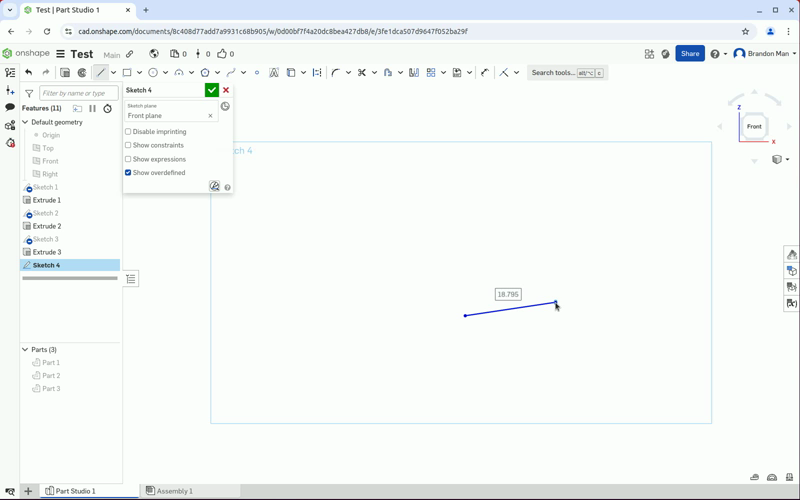
key(a)
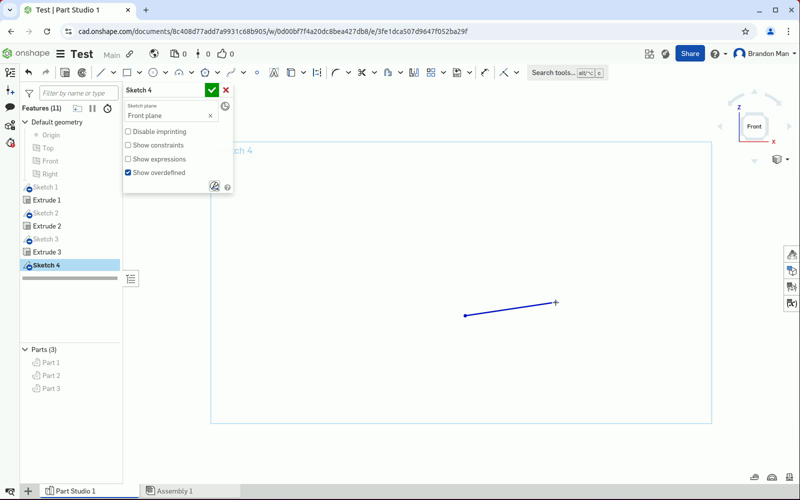
mouse_move(555, 302)
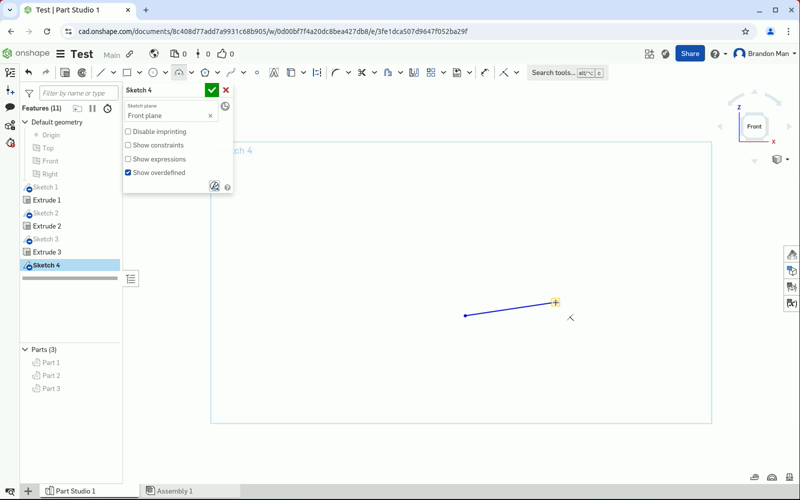
click(555, 302)
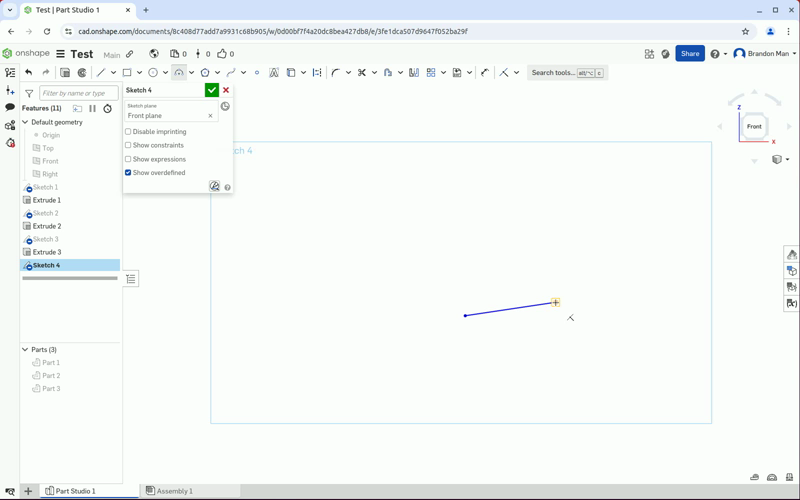
key_down(shift)
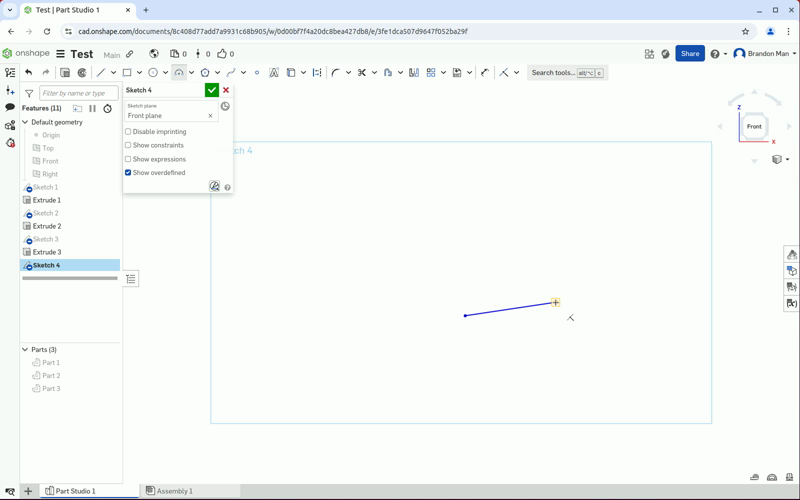
mouse_move(552, 263)
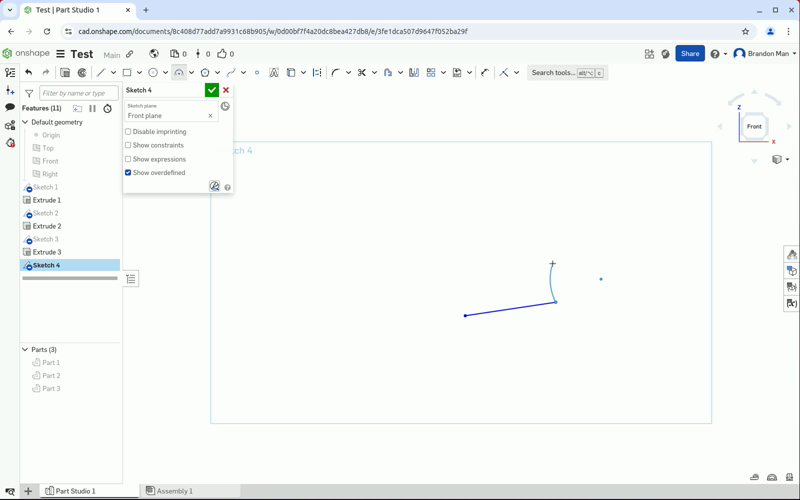
click(552, 263)
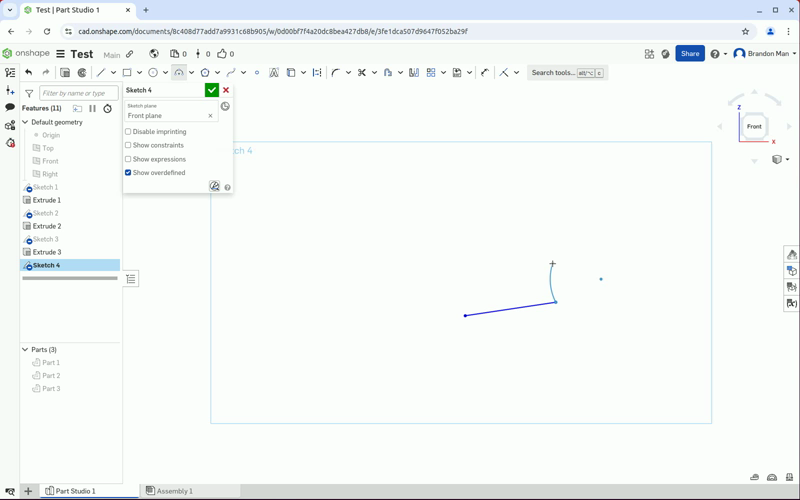
mouse_move(533, 284)
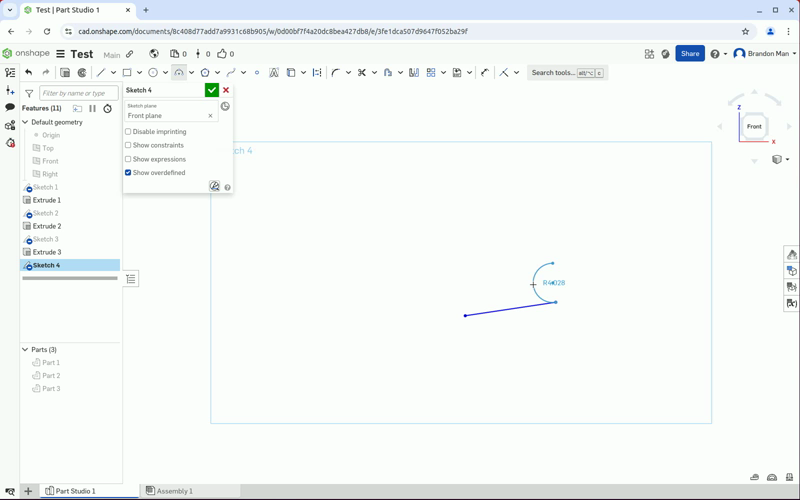
click(533, 284)
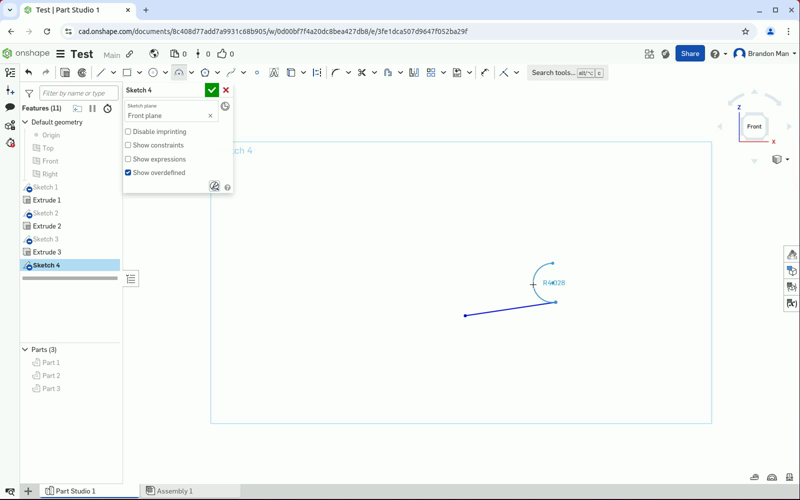
key_up(shift)
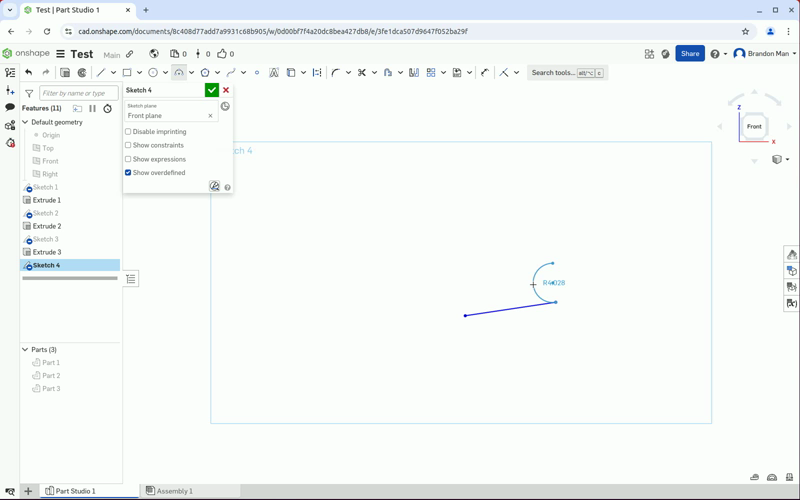
key(esc)
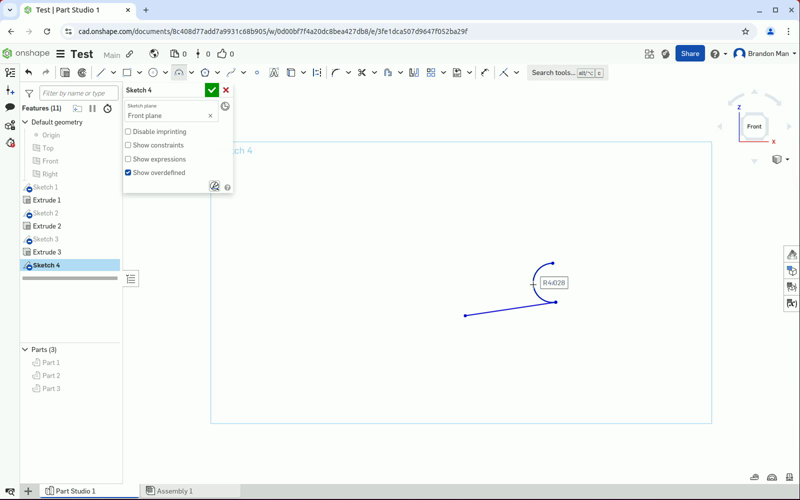
key(l)
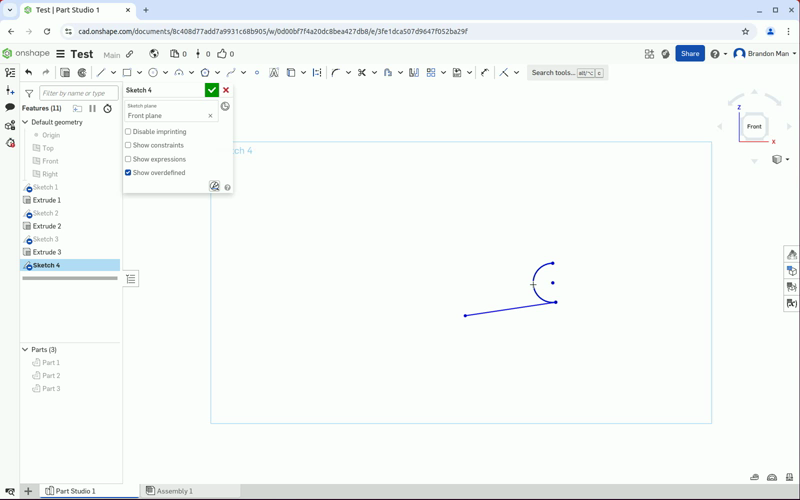
mouse_move(552, 263)
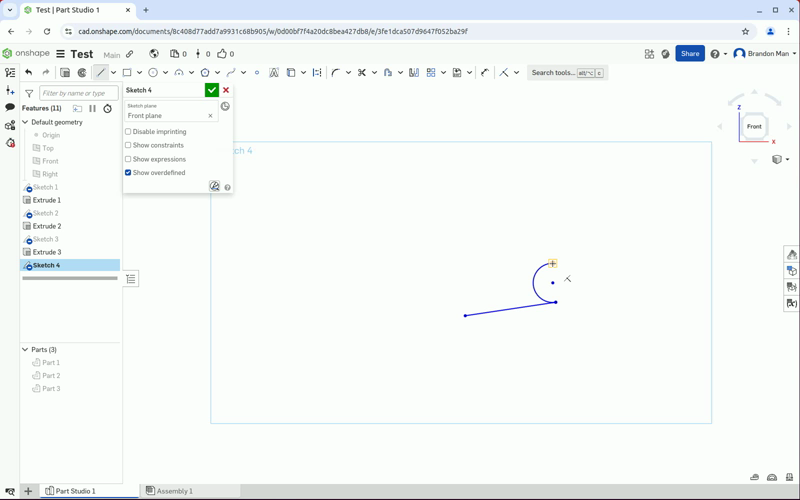
click(552, 263)
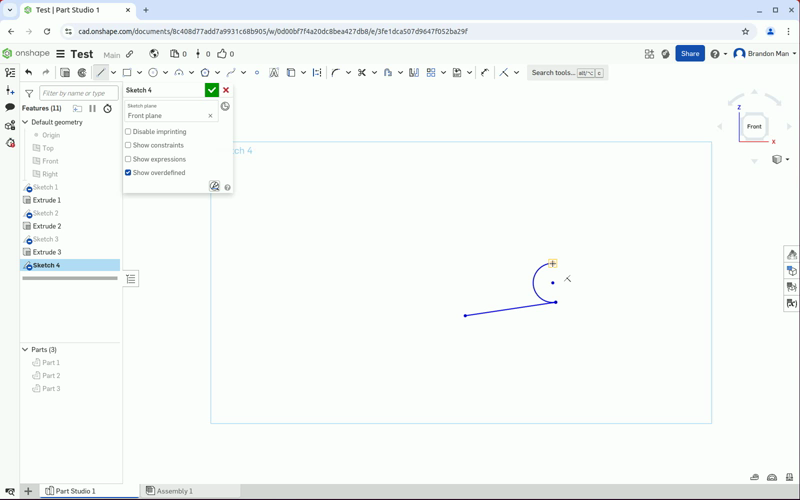
key_down(shift)
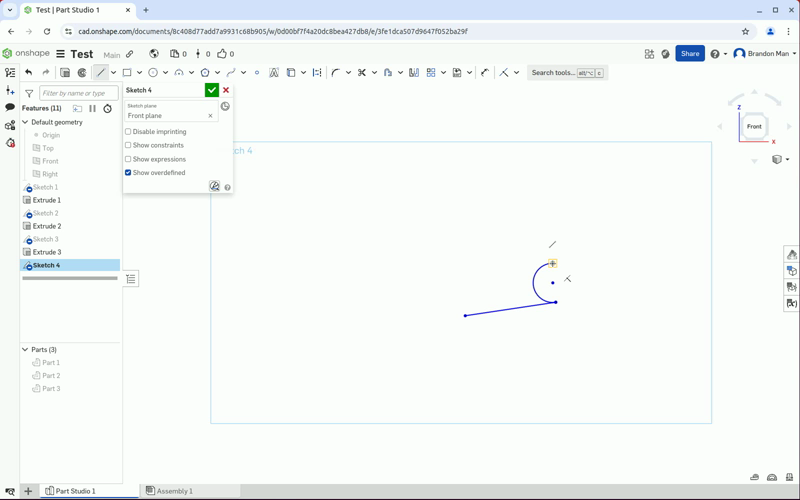
mouse_move(470, 251)
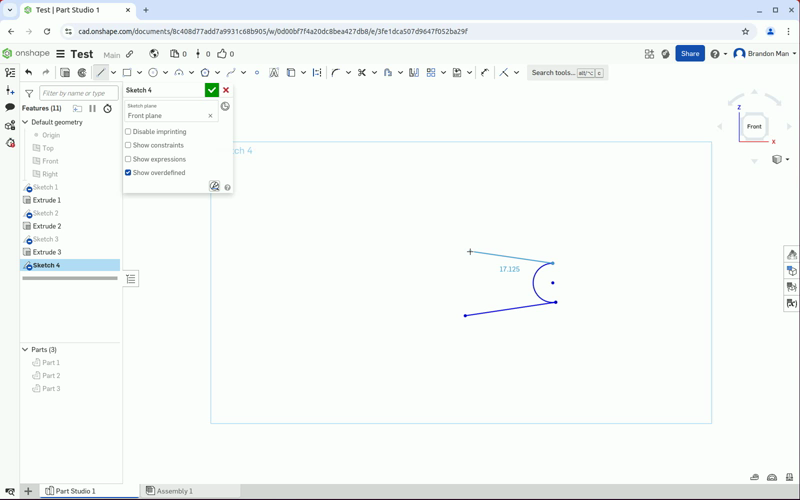
click(470, 251)
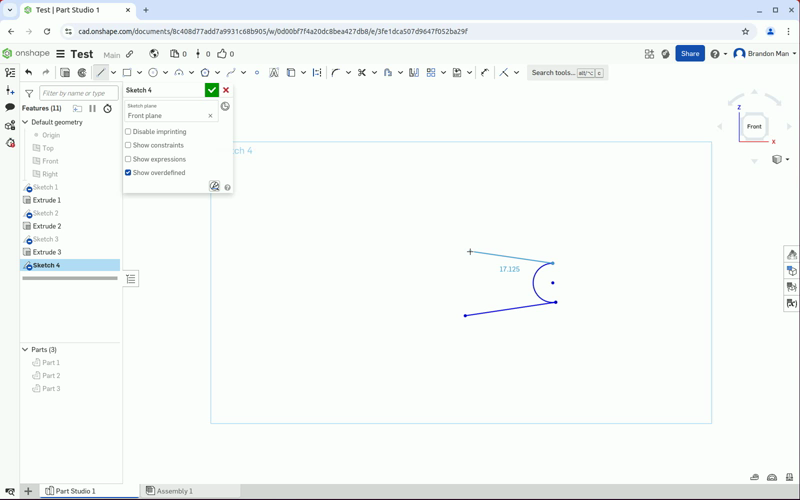
key_up(shift)
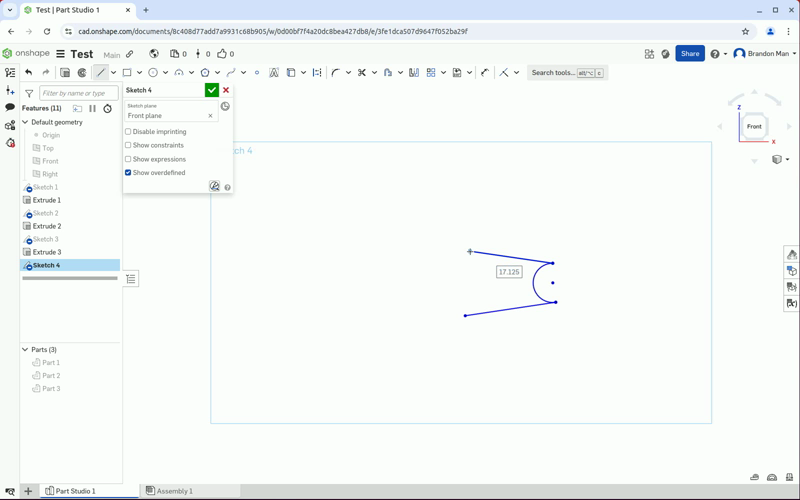
key(esc)
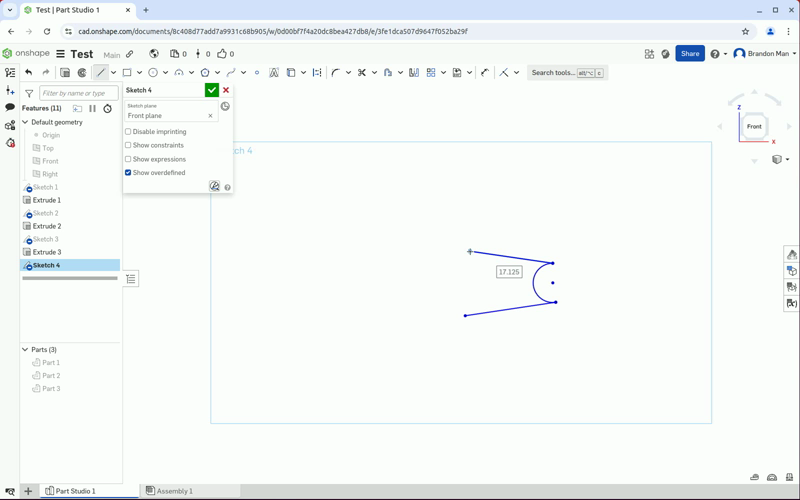
key(a)
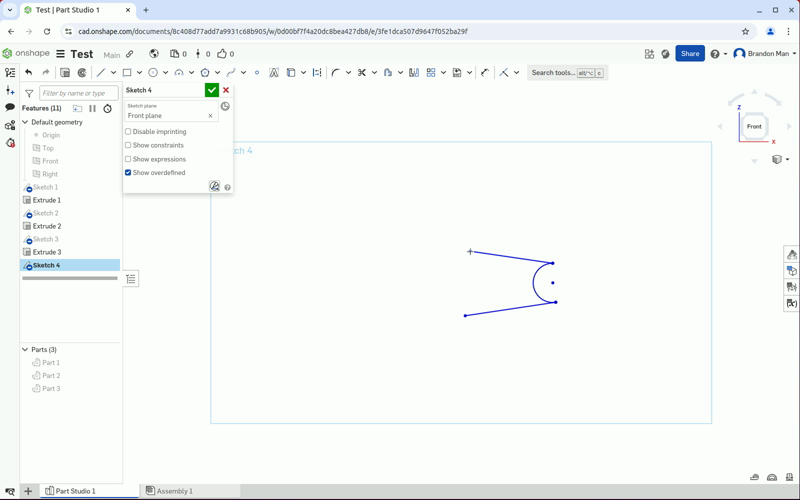
mouse_move(470, 251)
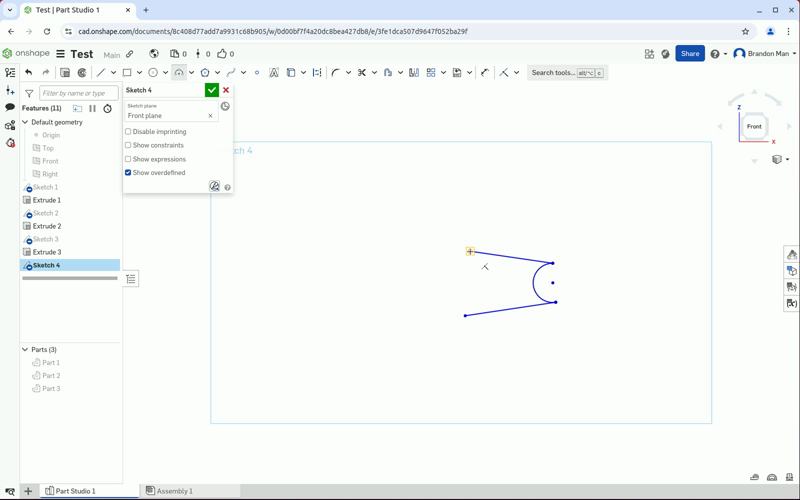
click(470, 251)
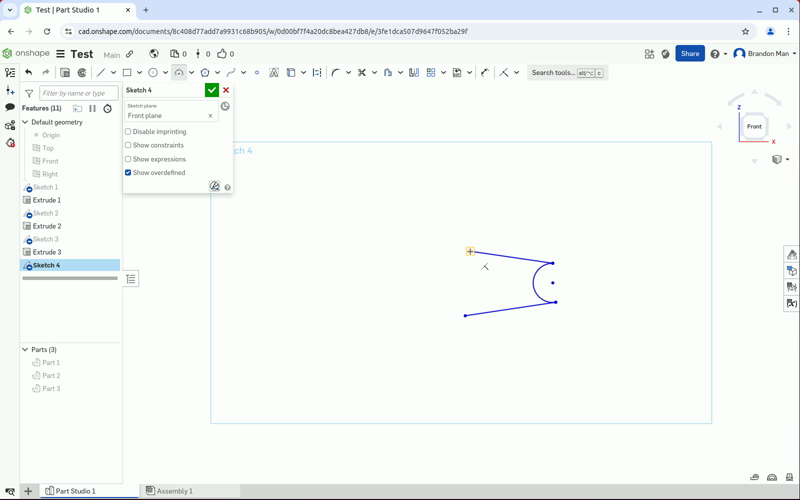
mouse_move(465, 315)
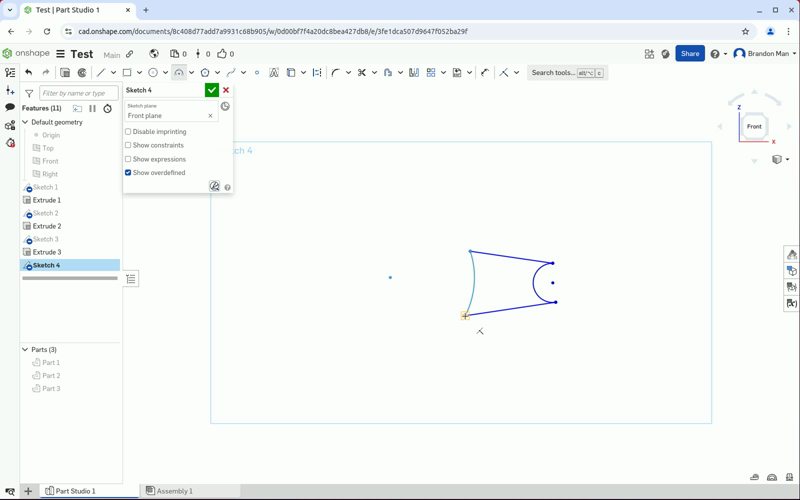
click(465, 315)
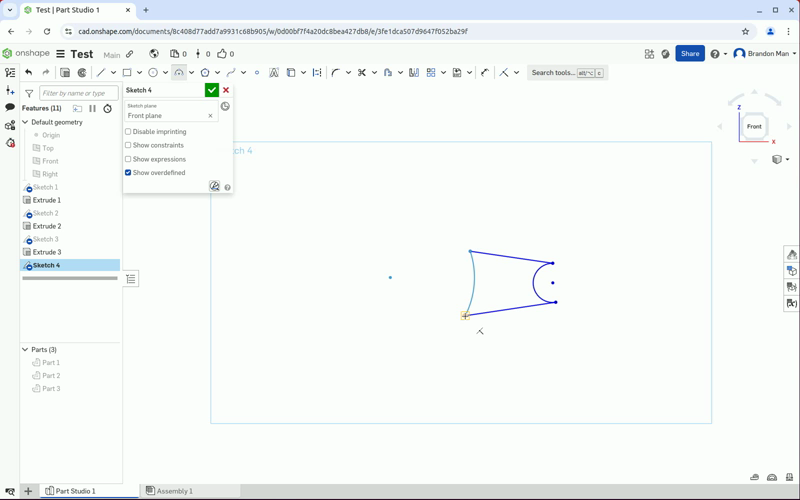
key_down(shift)
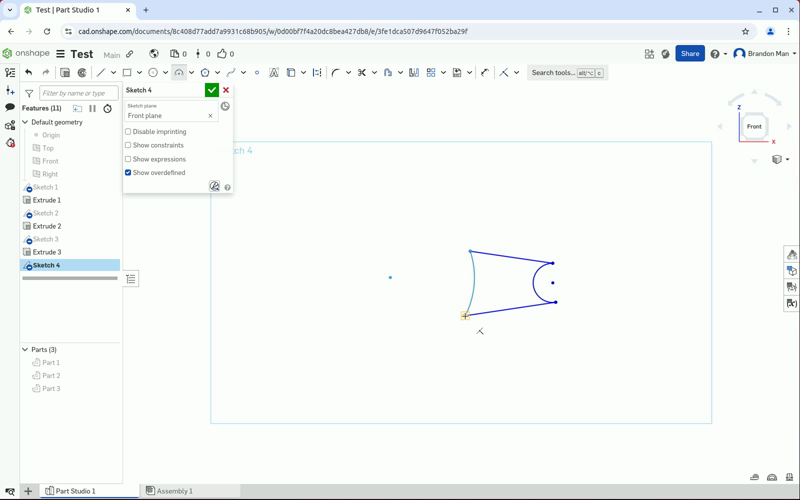
mouse_move(494, 285)
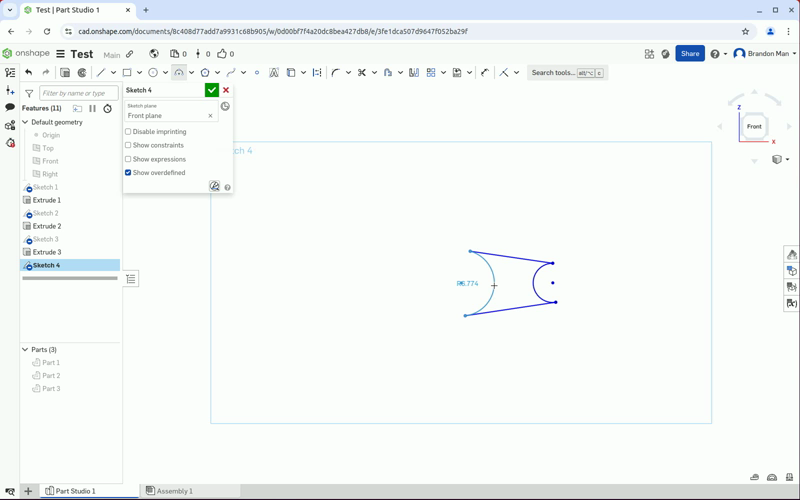
click(494, 285)
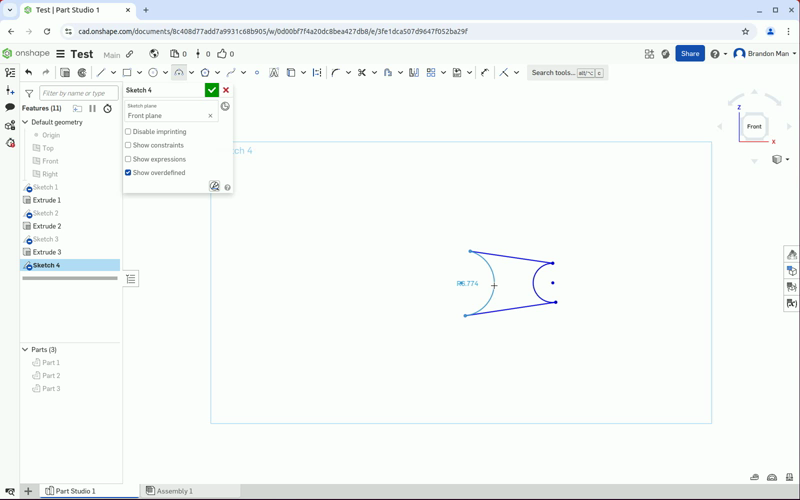
key_up(shift)
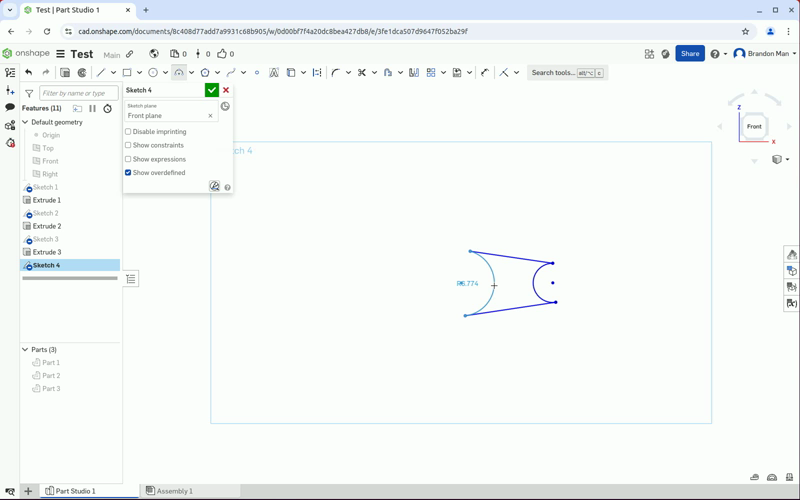
key(esc)
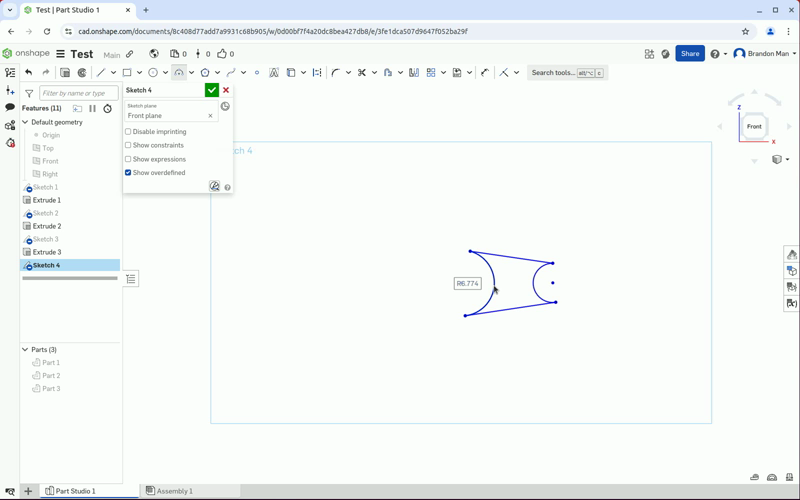
mouse_move(527, 265)
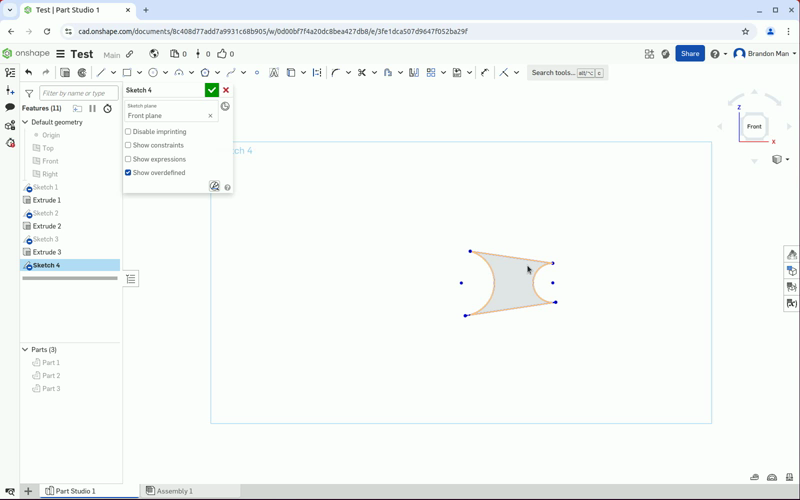
click(527, 265)
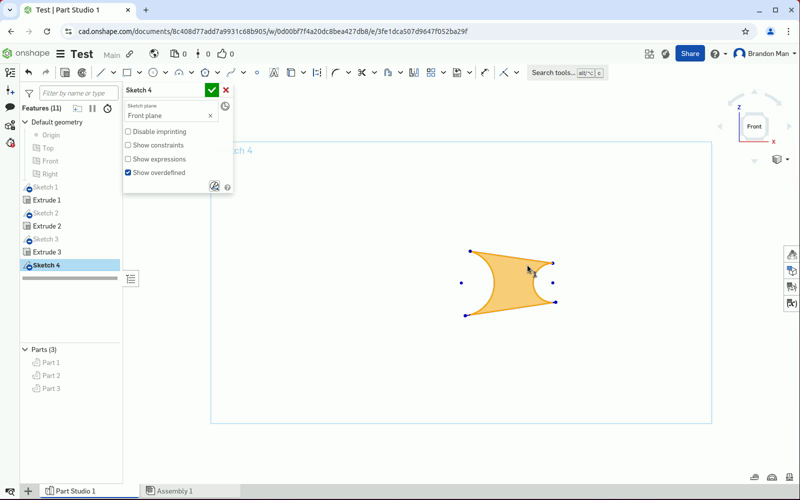
mouse_move(73, 352)
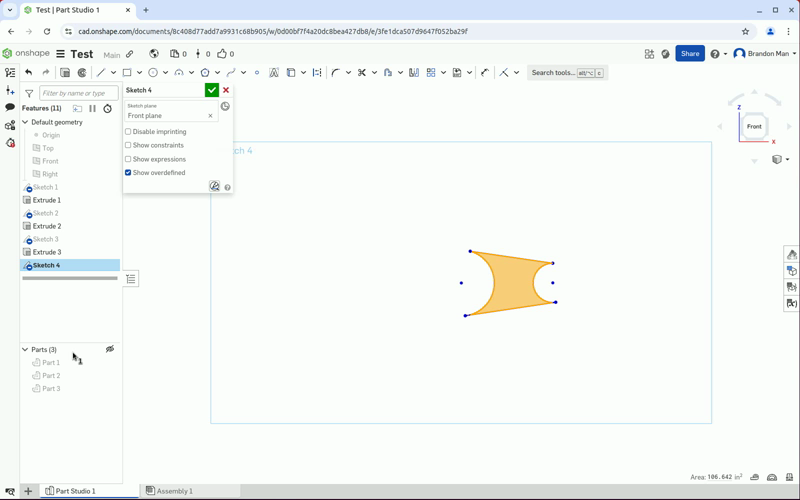
key(shift+y)
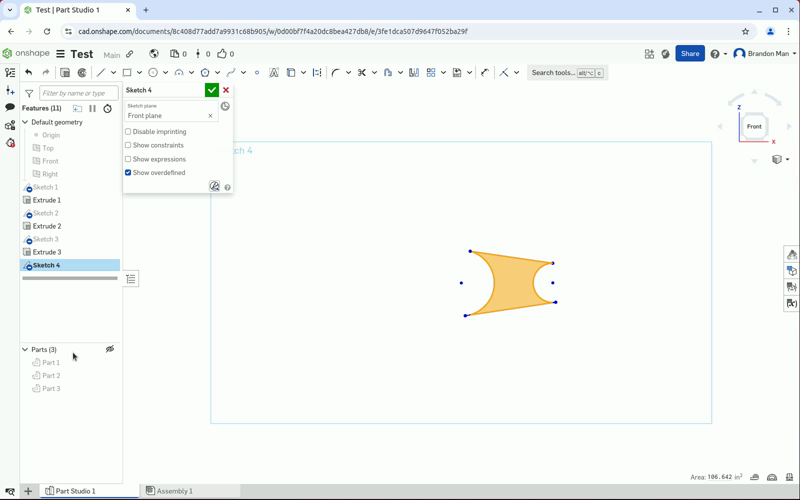
key(shift+e)
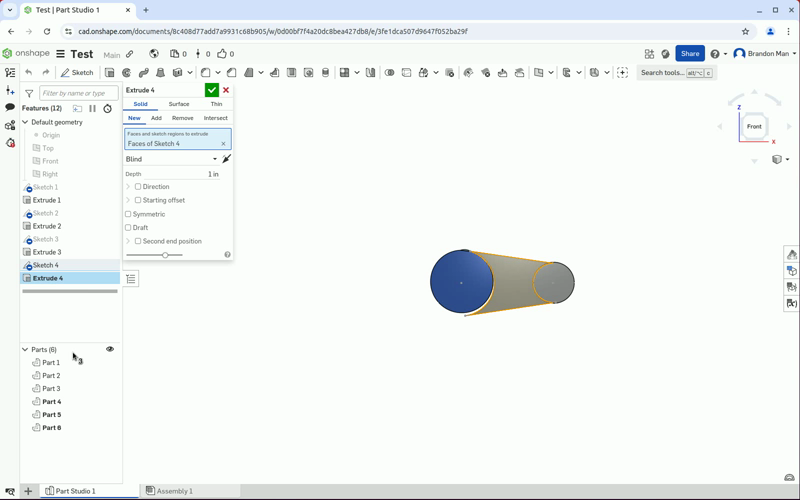
mouse_move(143, 106)
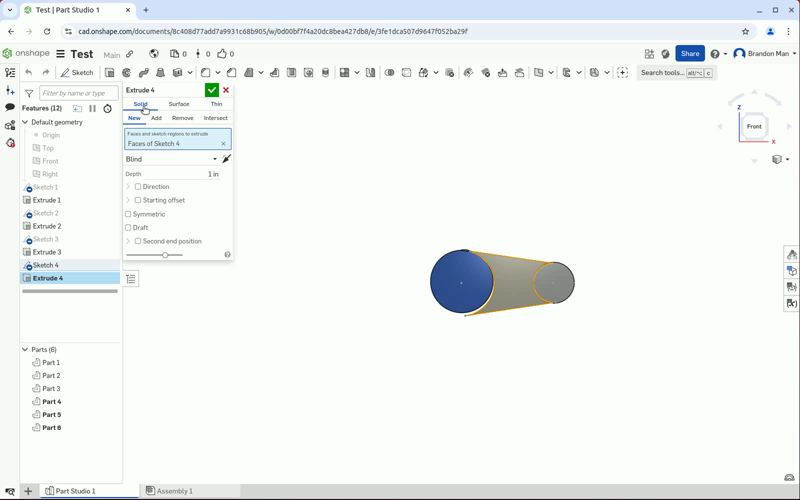
click(143, 106)
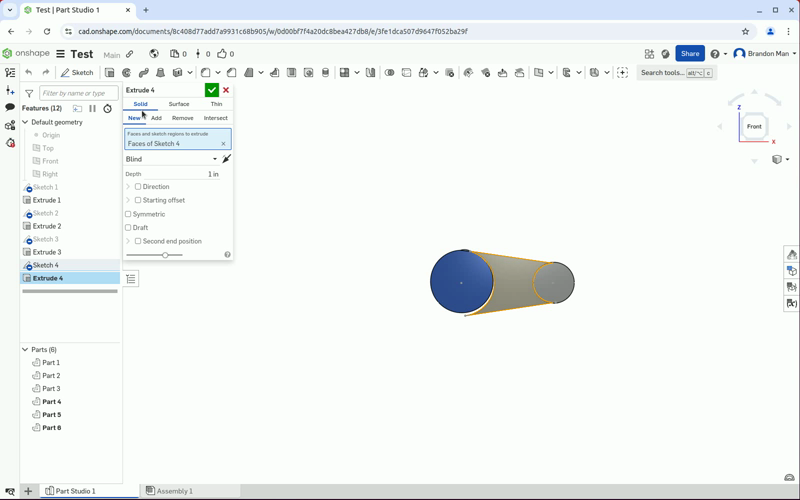
mouse_move(137, 120)
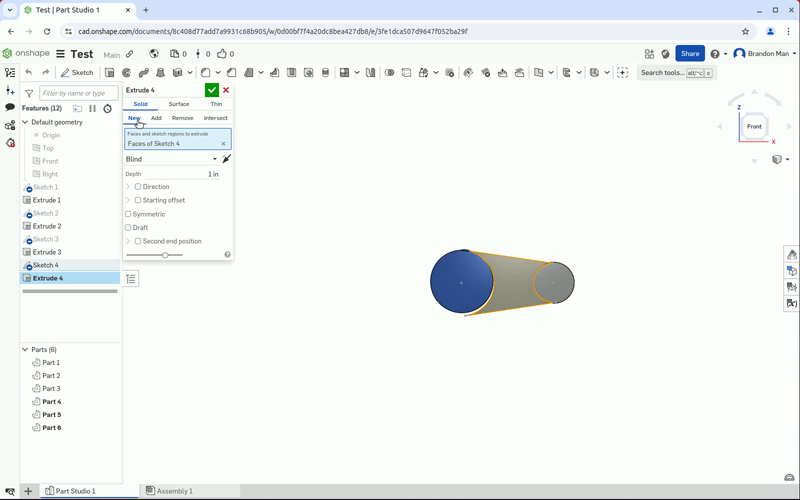
click(137, 120)
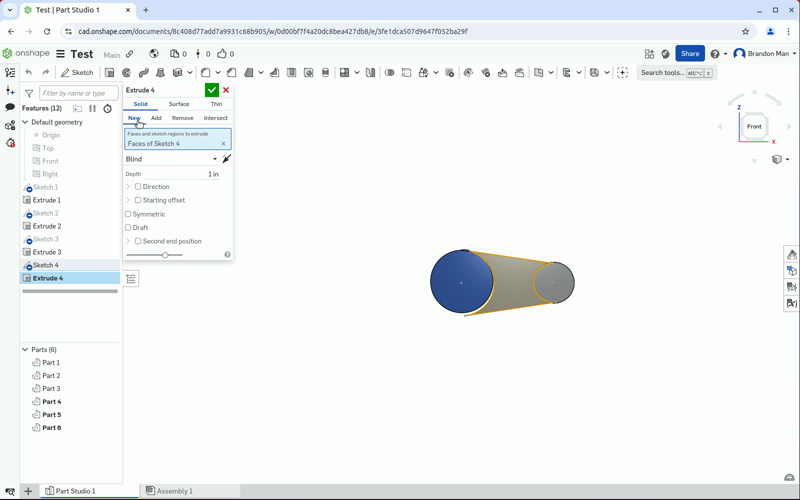
key(tab, 4)
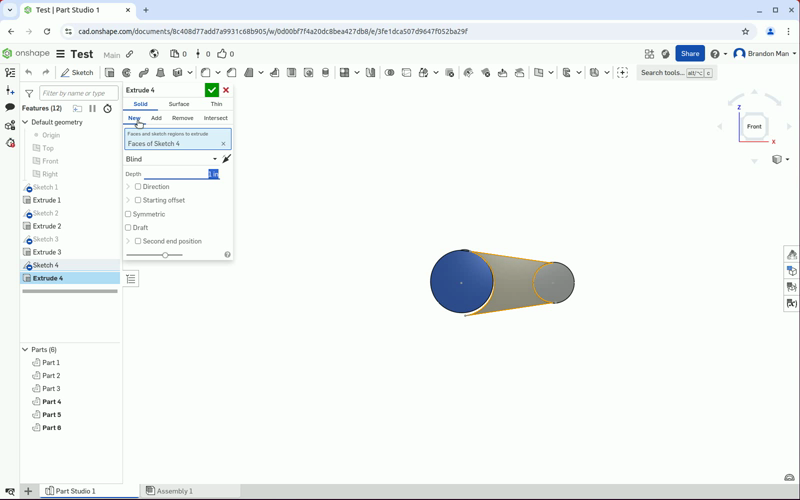
text(5.536)
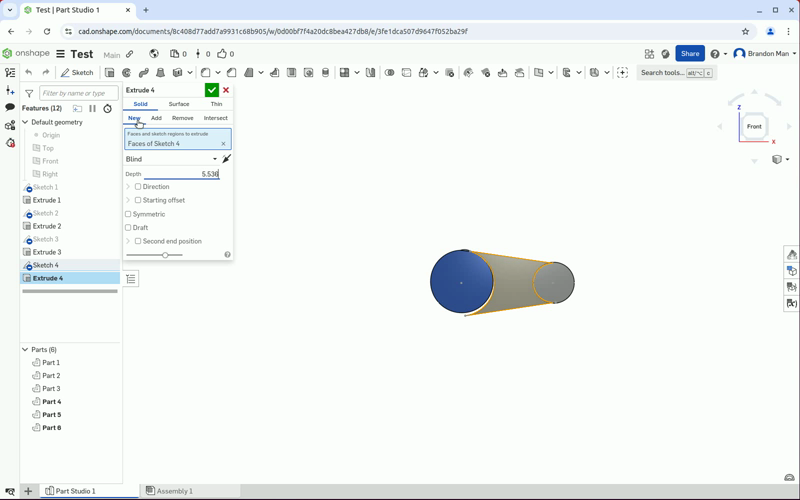
key(enter)
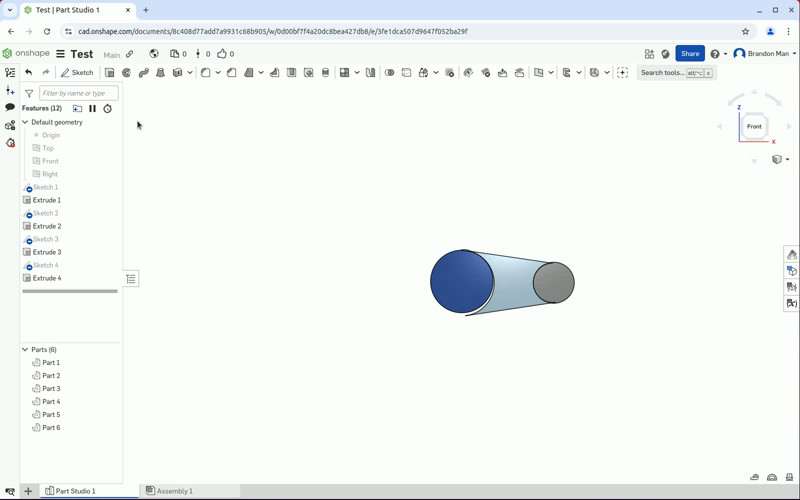
key(shift+h)
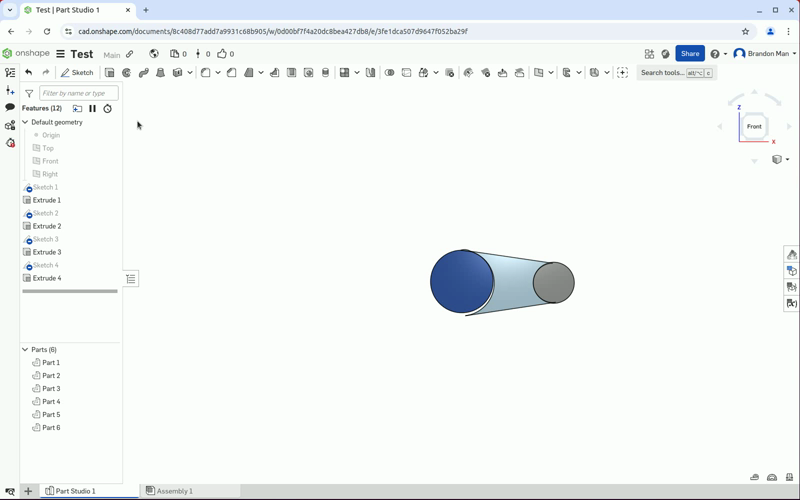
key(shift+h)
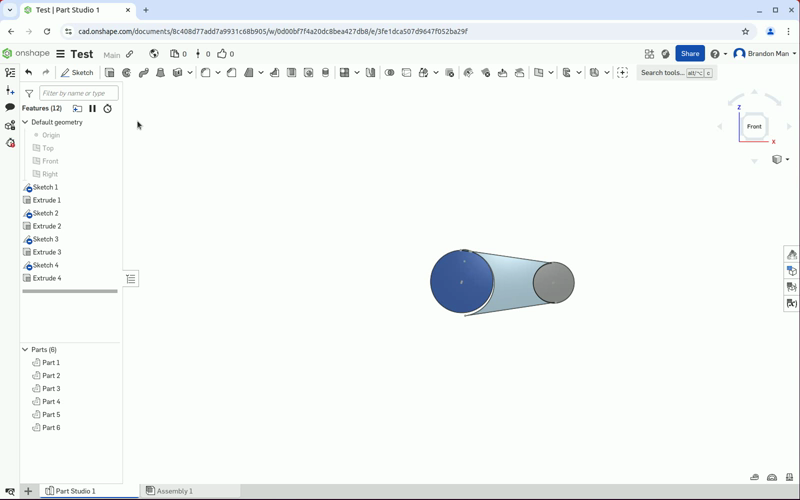
key(shift+7)
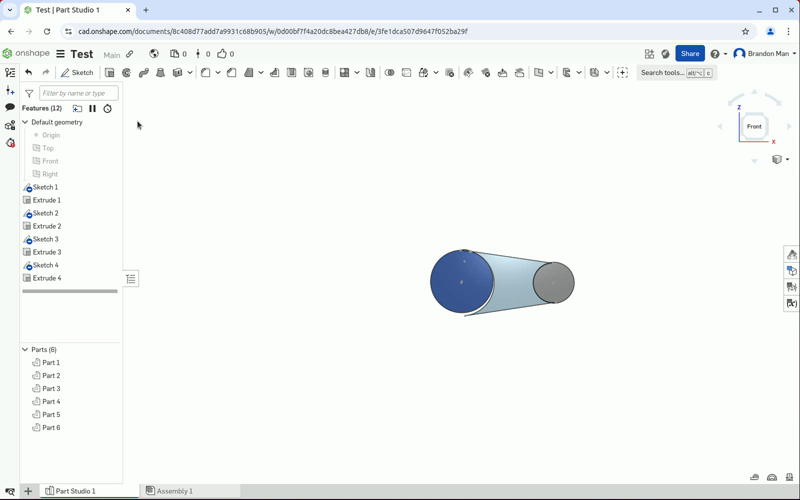
key(left, 2)
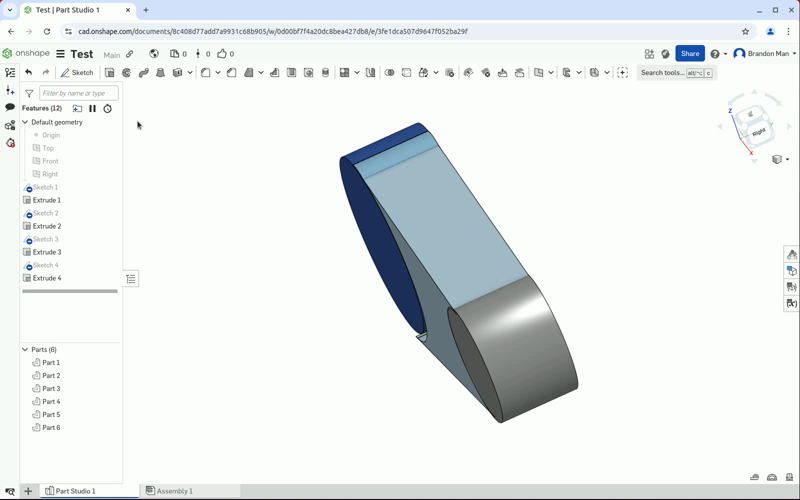
key(down, 2)
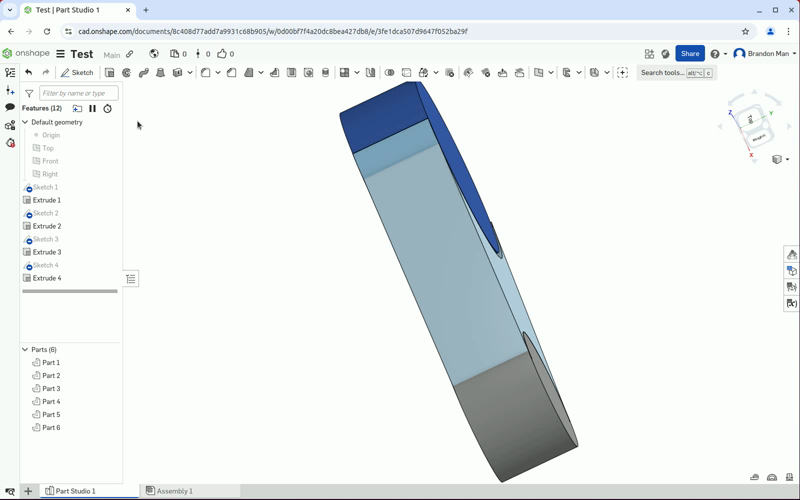
key(up, 2)
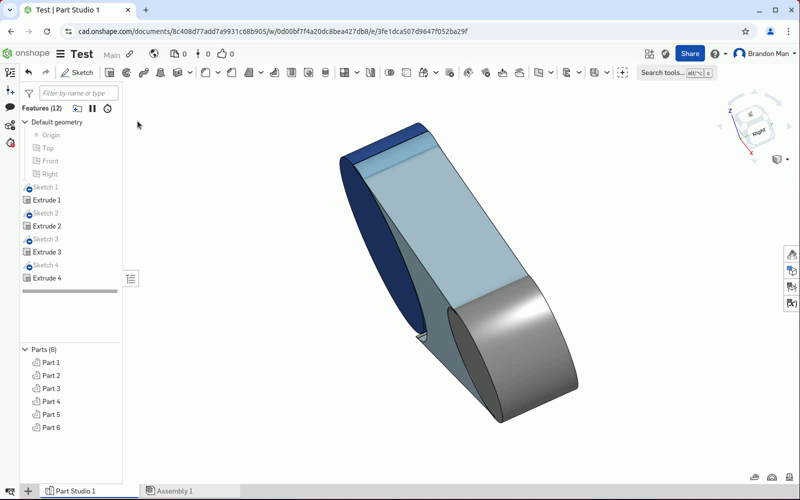
key(right, 2)
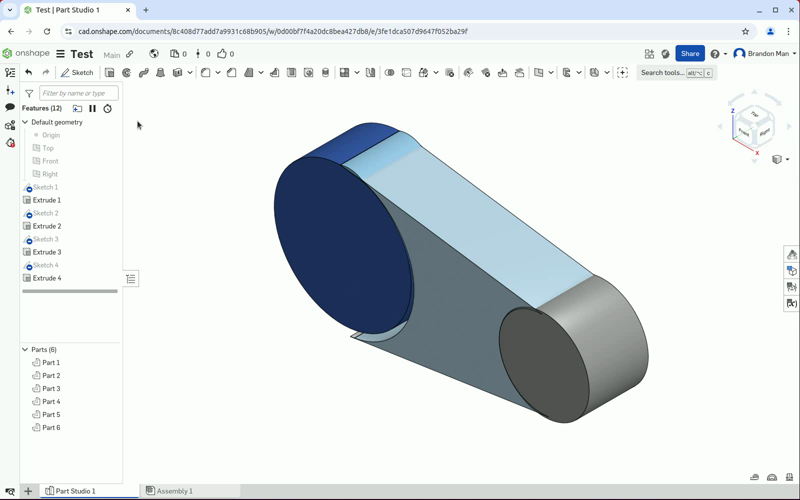
mouse_move(73, 189)
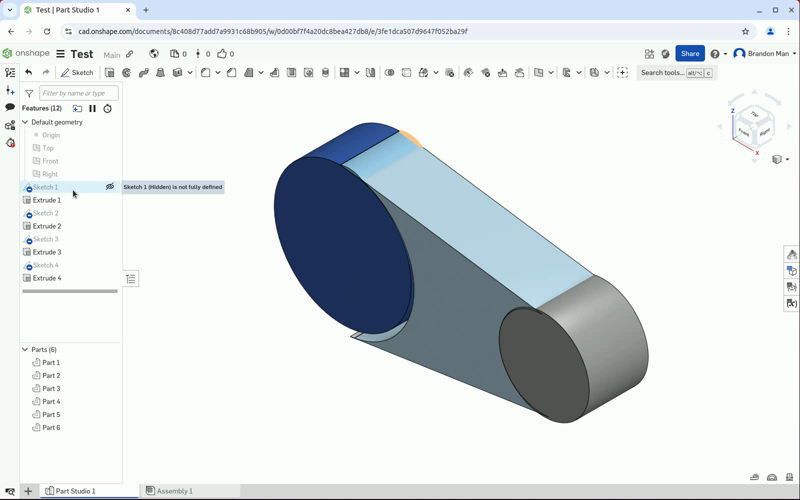
click(73, 189)